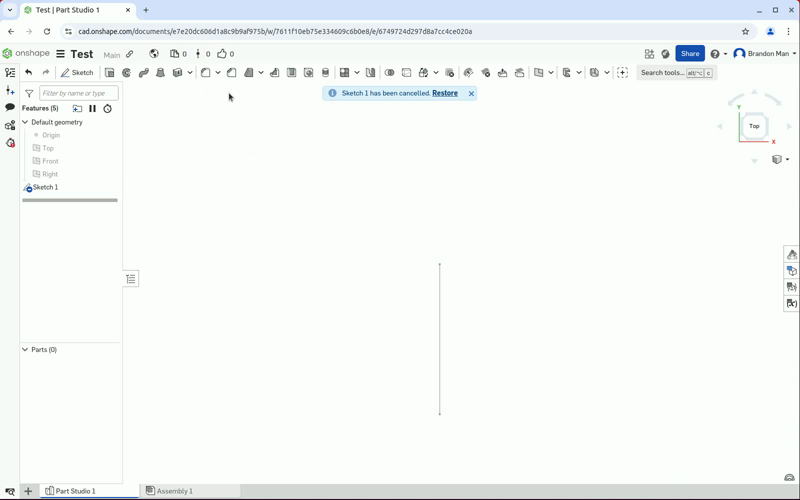
key(shift+h)
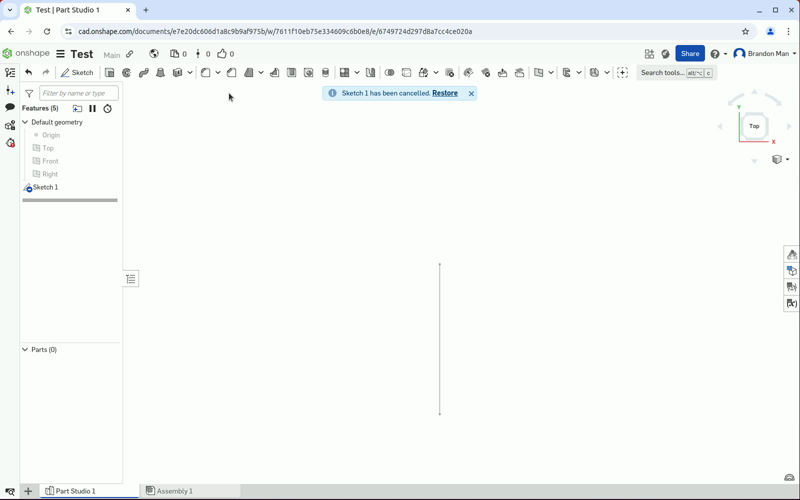
key(shift+s)
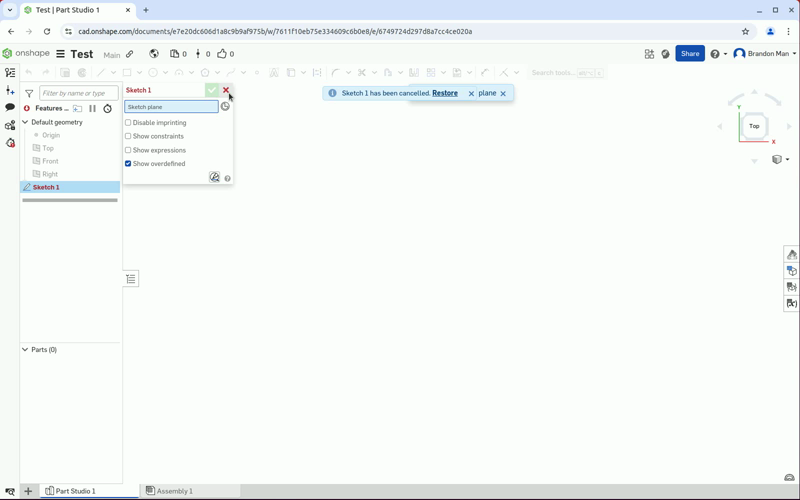
mouse_move(73, 150)
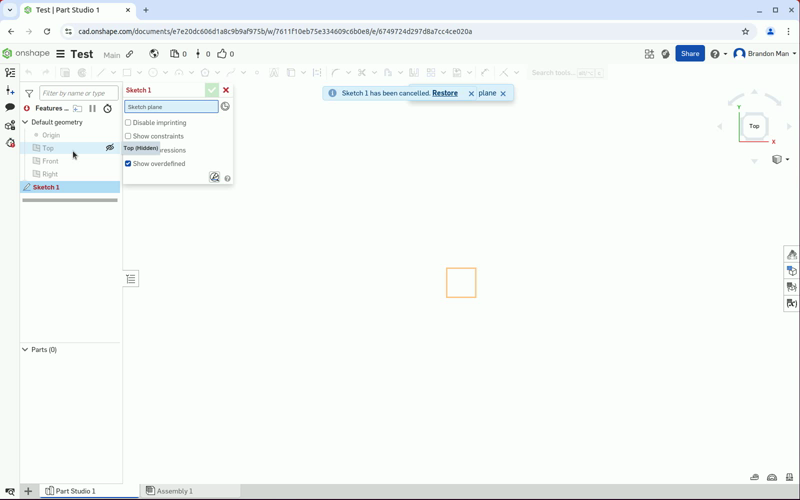
click(73, 150)
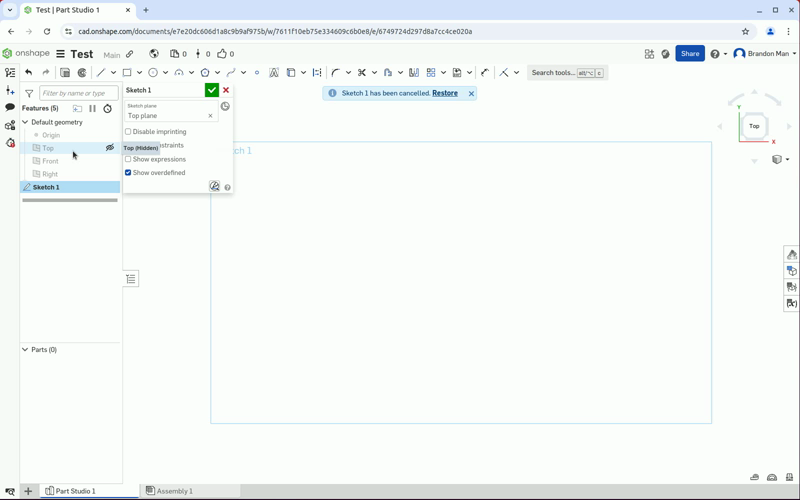
mouse_move(73, 352)
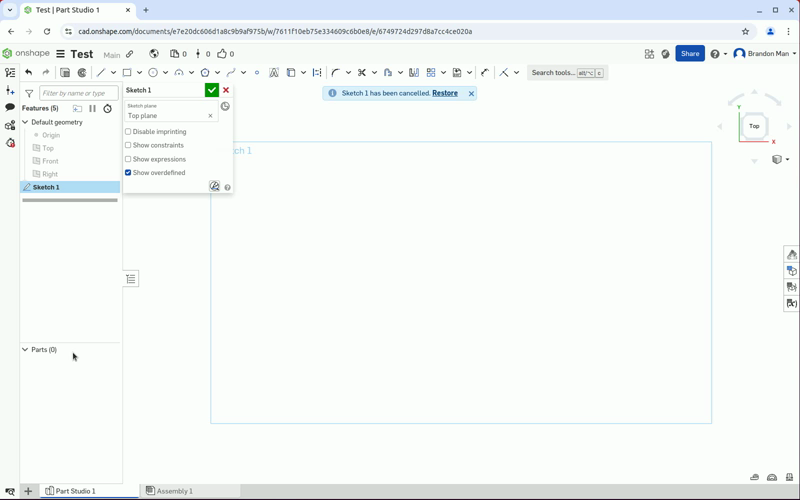
key(y)
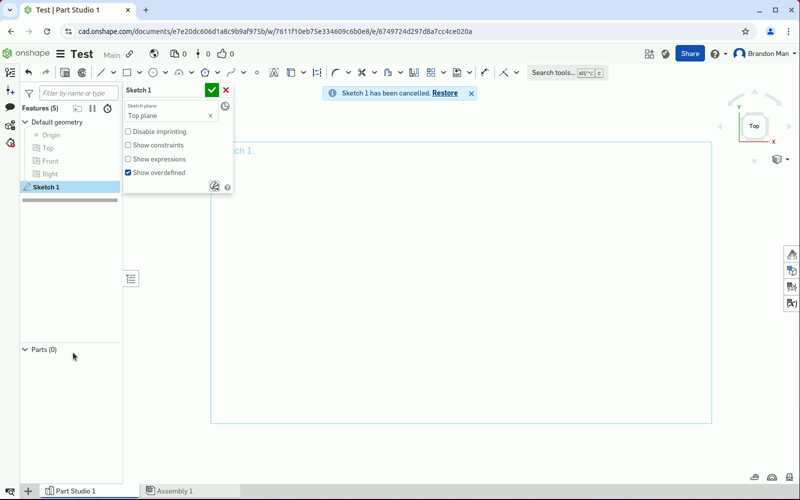
key(l)
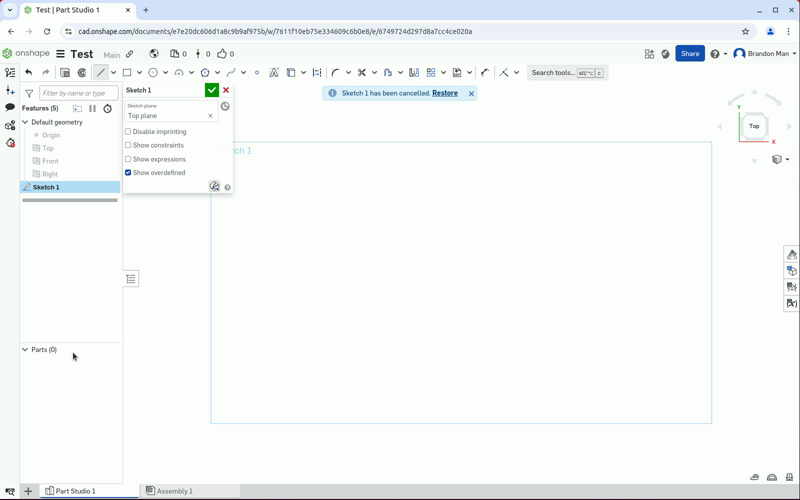
key_down(shift)
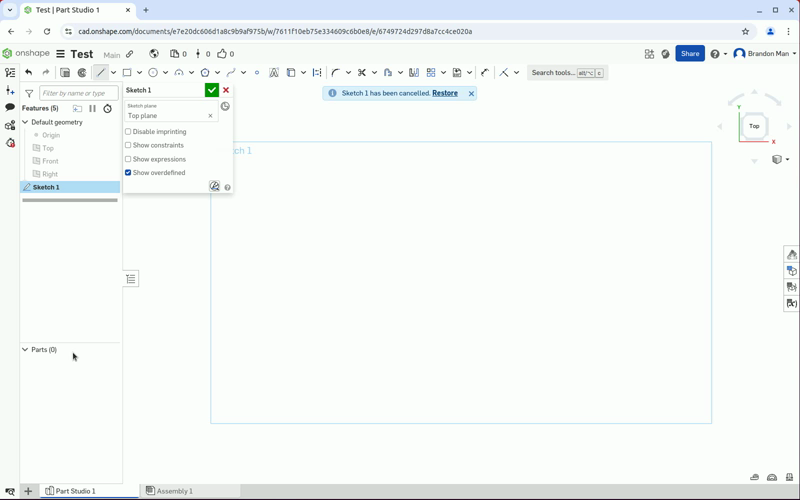
mouse_move(452, 219)
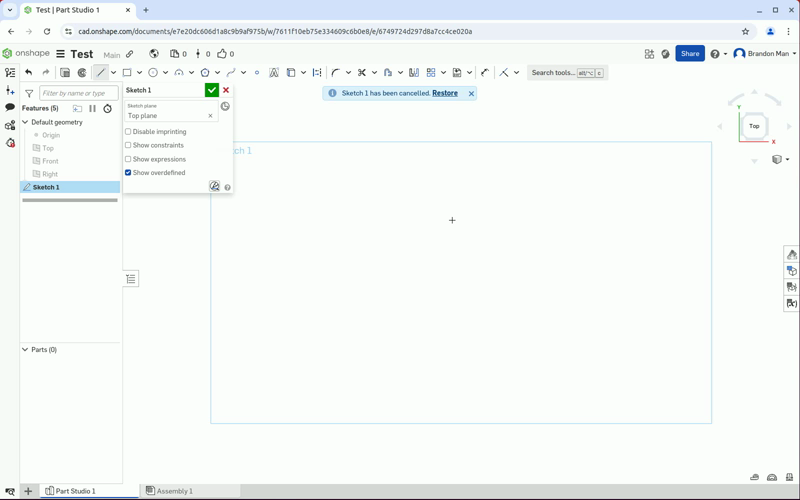
click(452, 219)
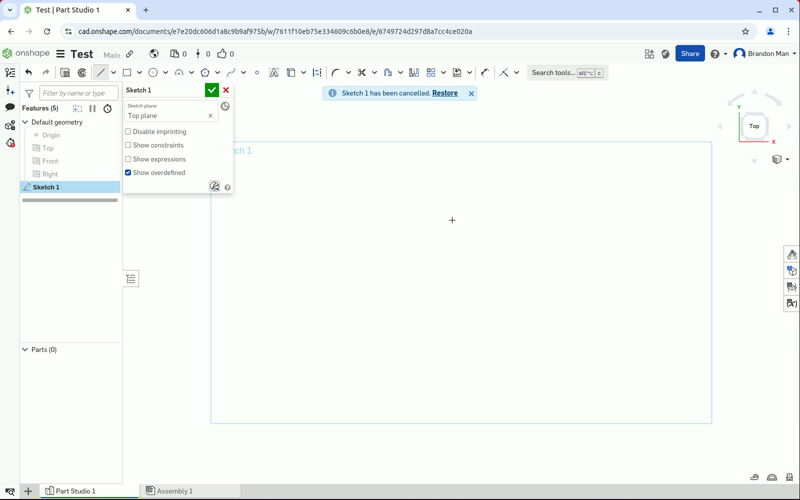
key_up(shift)
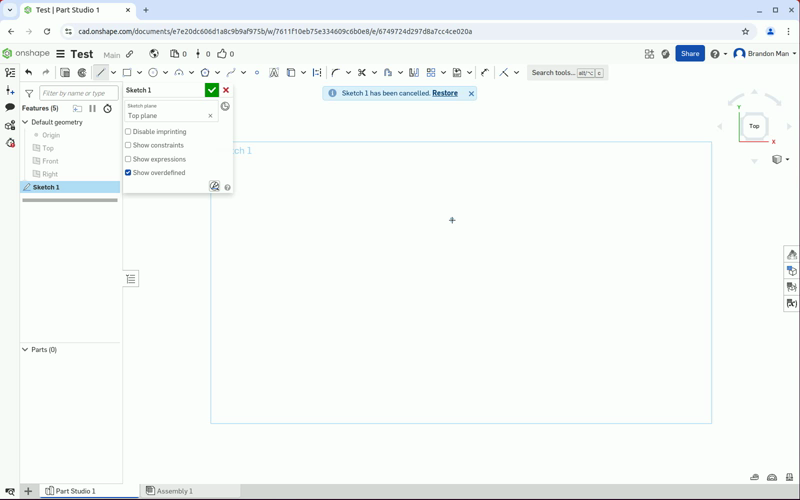
key_down(shift)
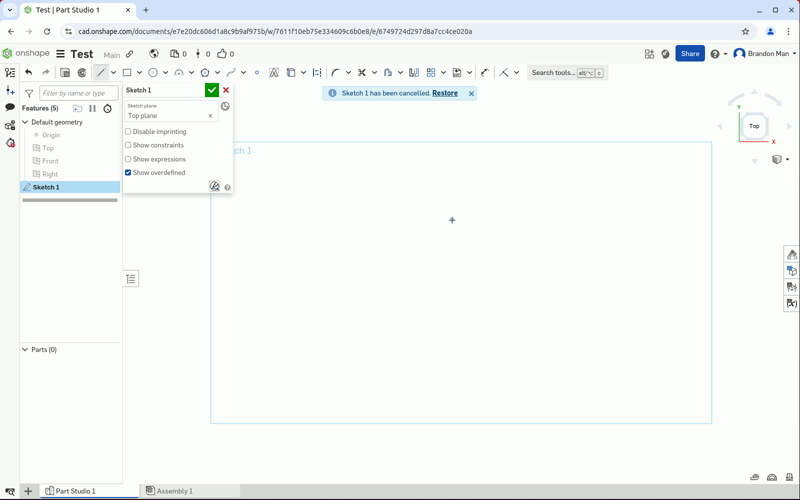
mouse_move(482, 219)
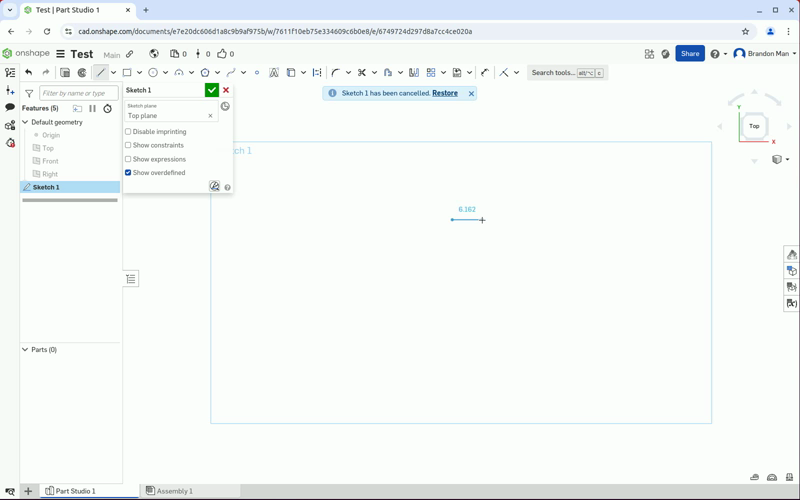
mouse_move(461, 212)
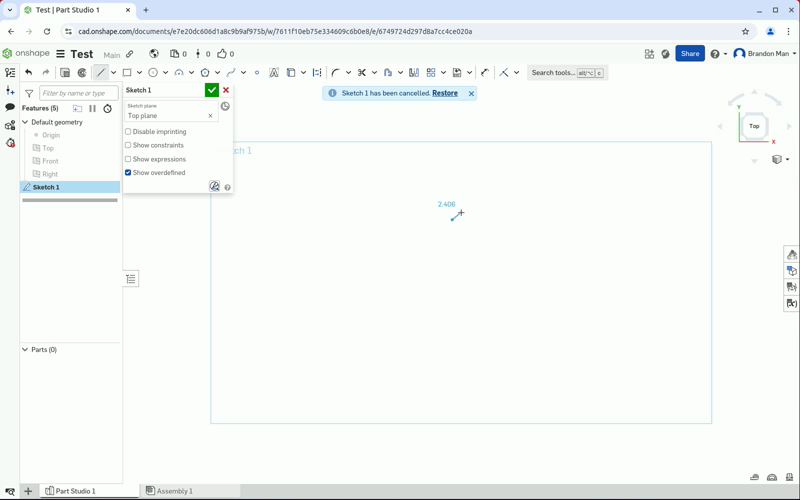
click(461, 212)
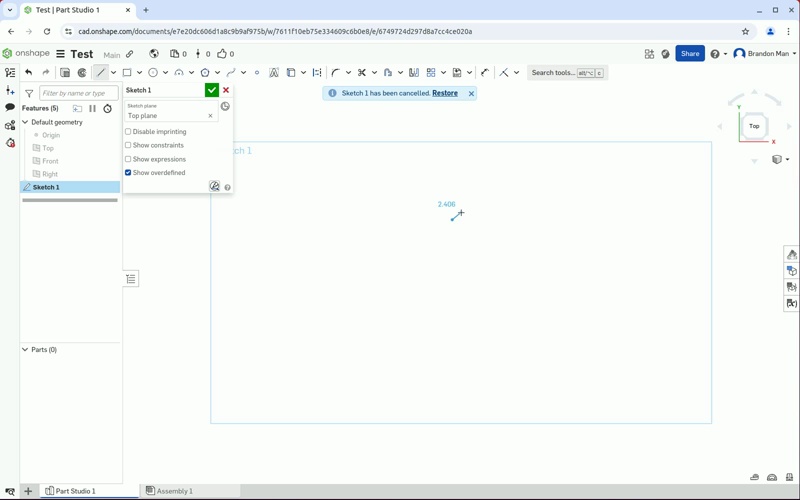
key_up(shift)
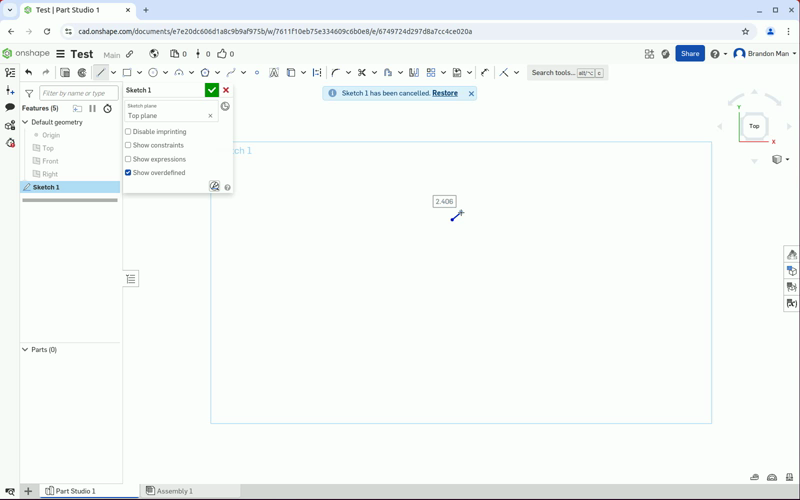
key_down(shift)
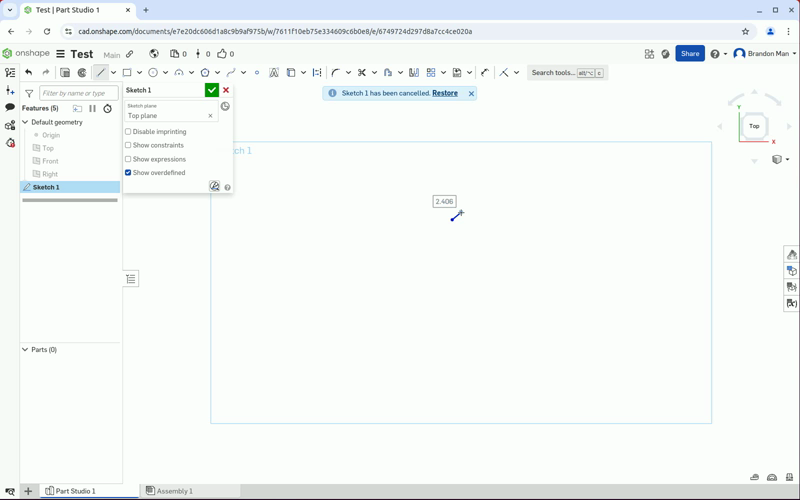
mouse_move(491, 212)
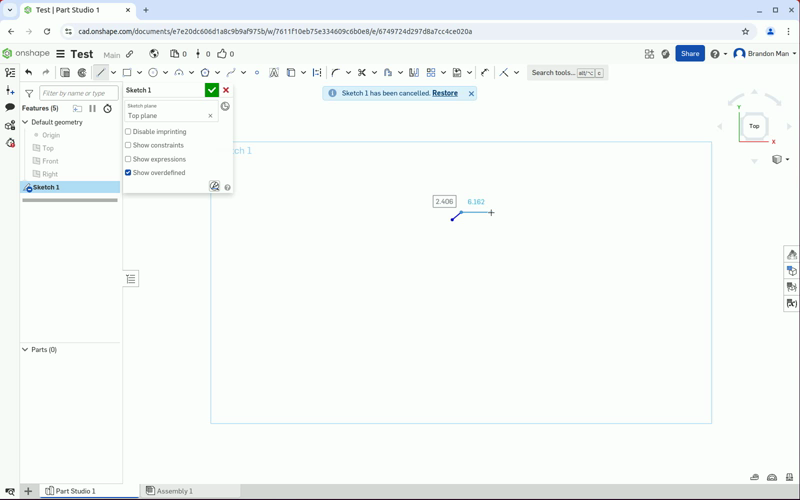
mouse_move(461, 227)
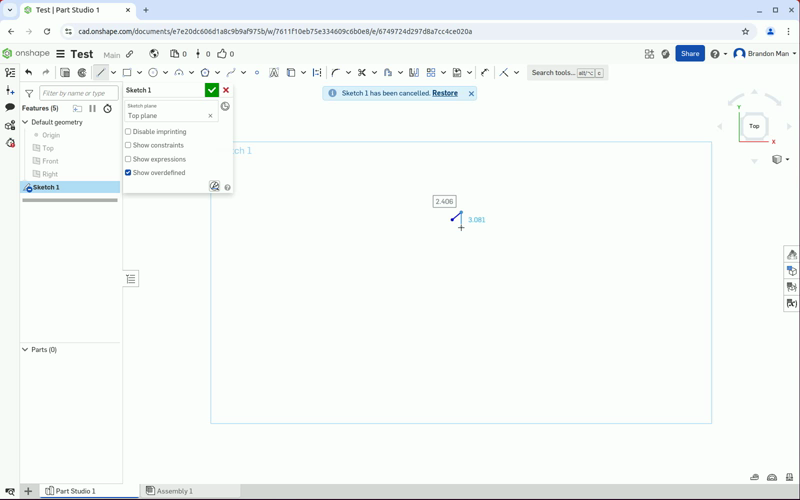
click(461, 227)
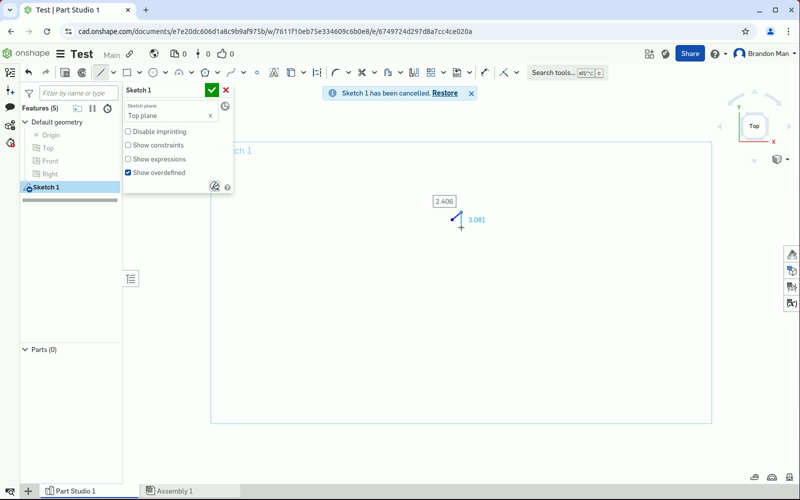
key_up(shift)
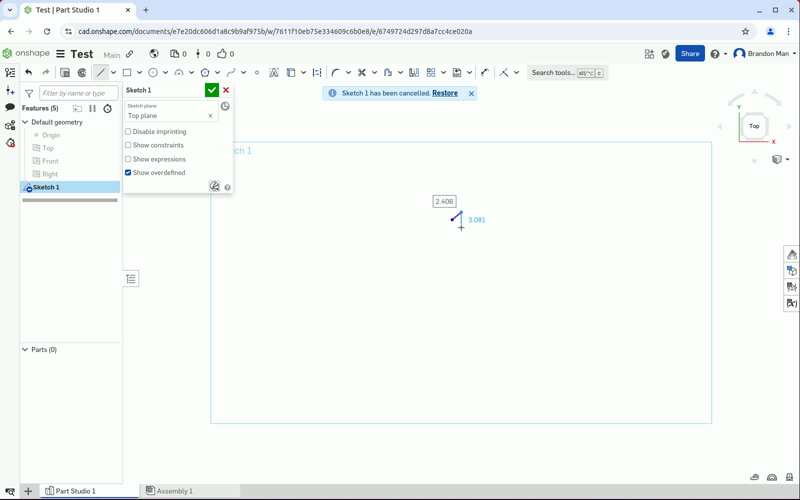
key(esc)
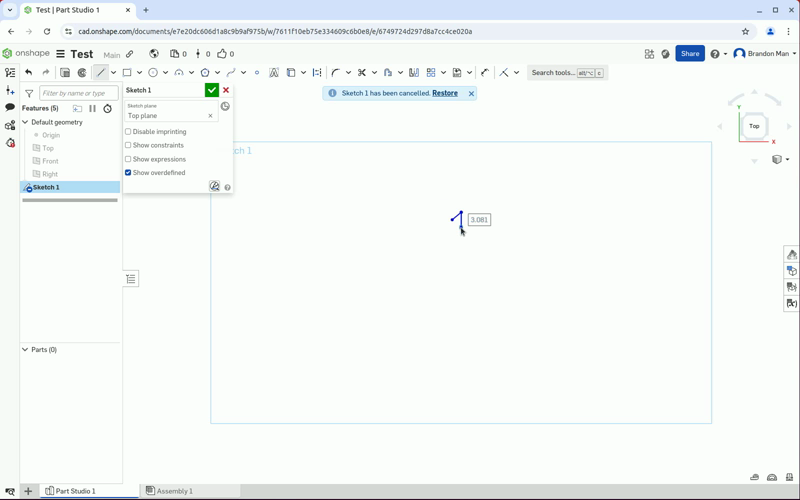
key(a)
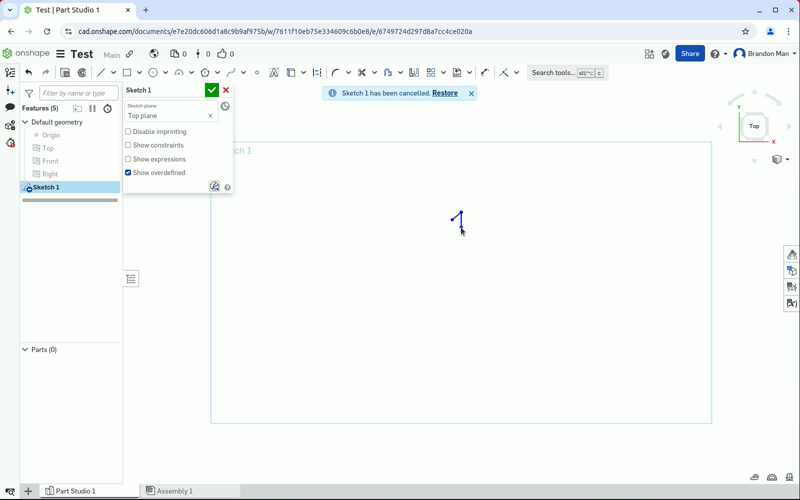
mouse_move(461, 227)
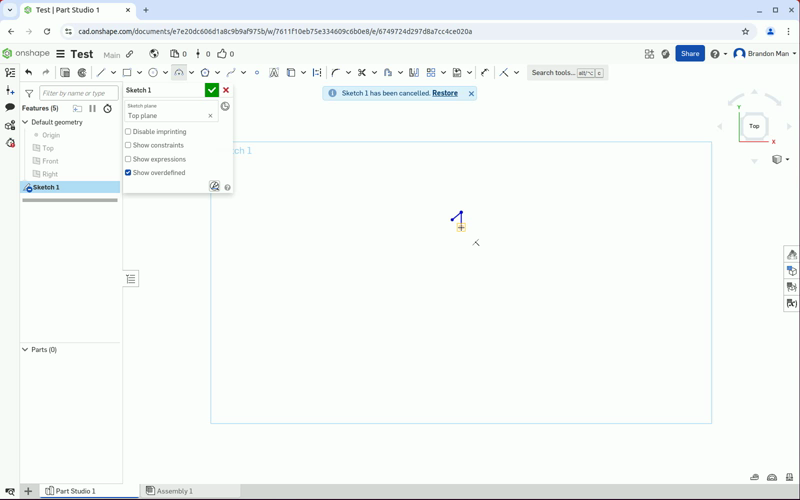
click(461, 227)
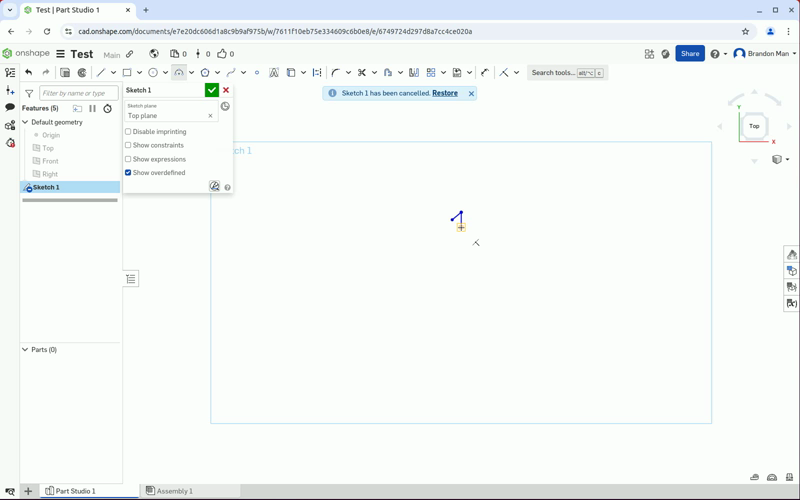
key_down(shift)
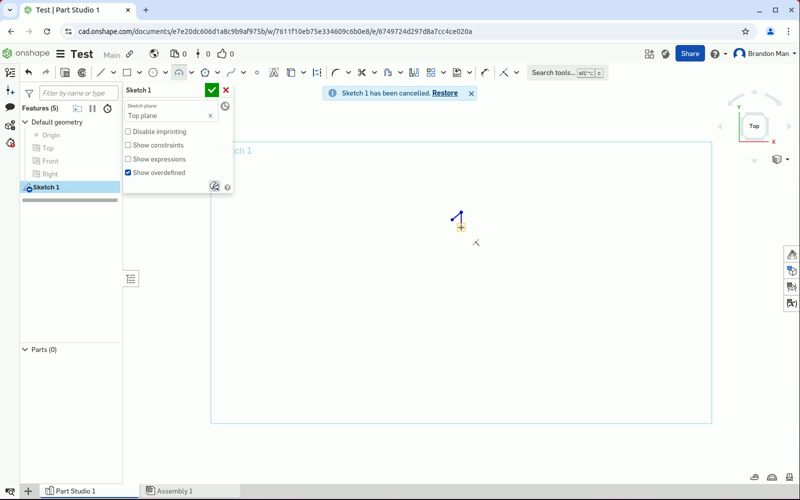
mouse_move(516, 281)
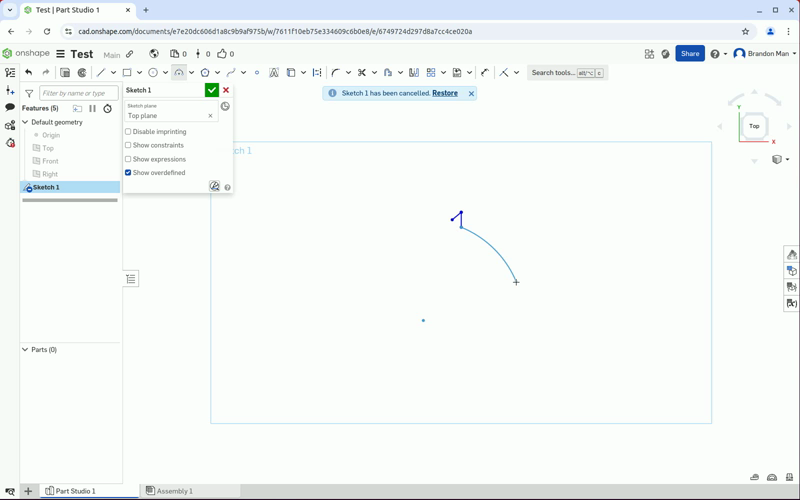
click(516, 281)
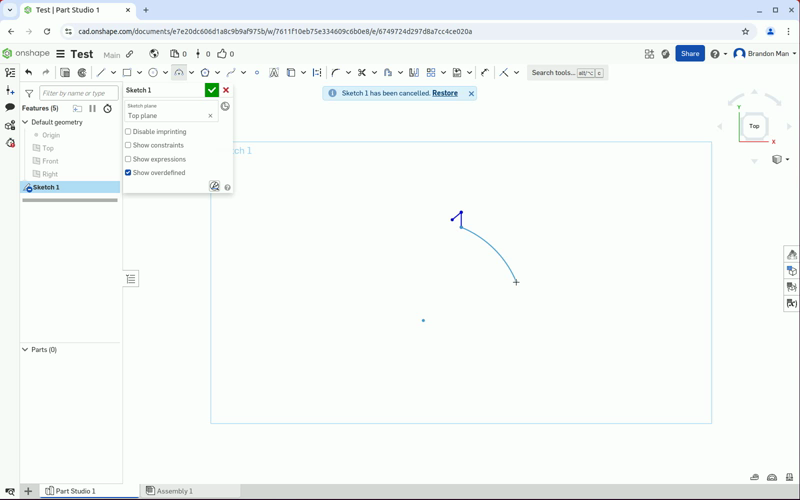
mouse_move(500, 243)
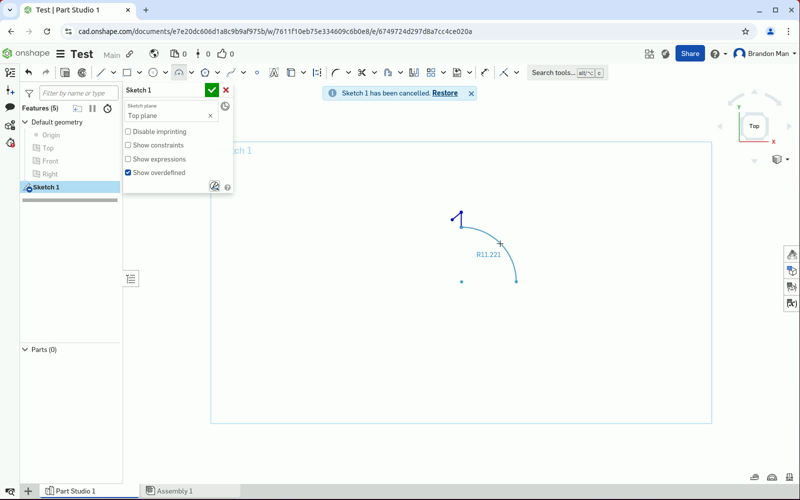
click(500, 243)
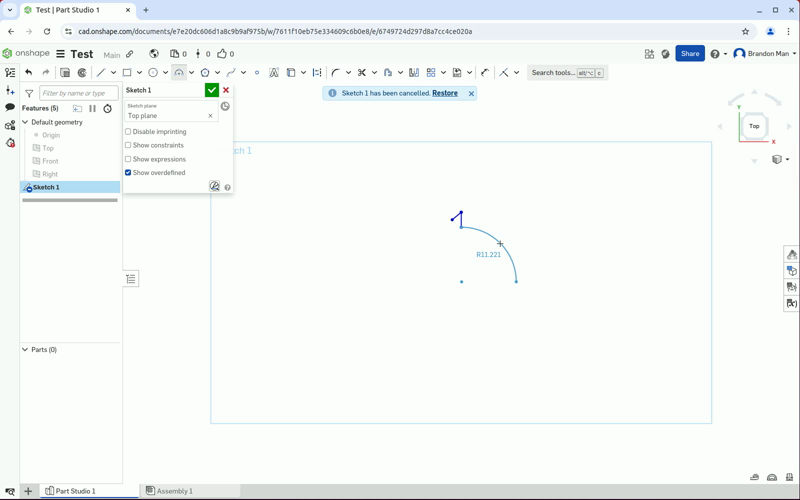
key_up(shift)
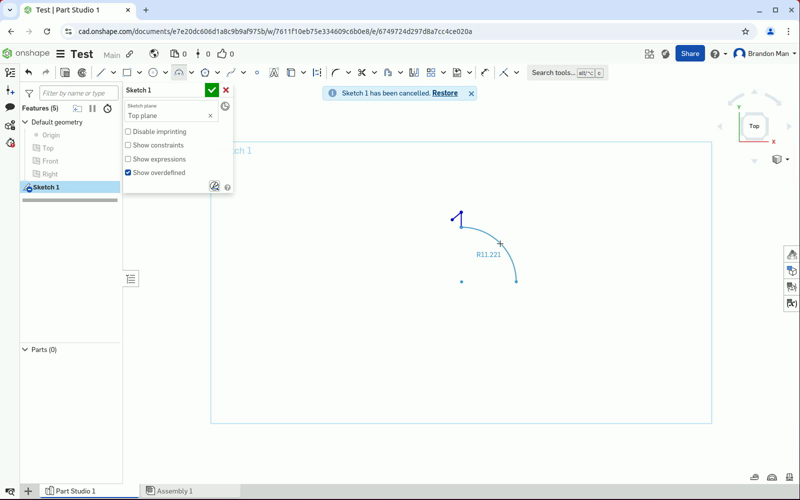
key(esc)
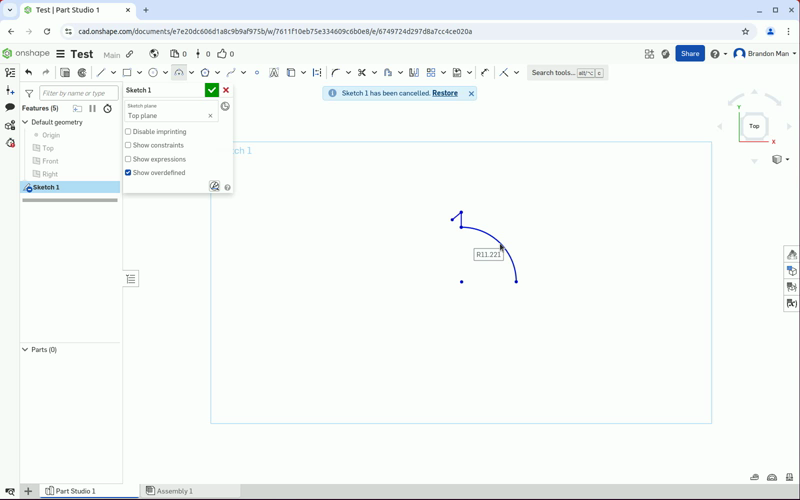
key(l)
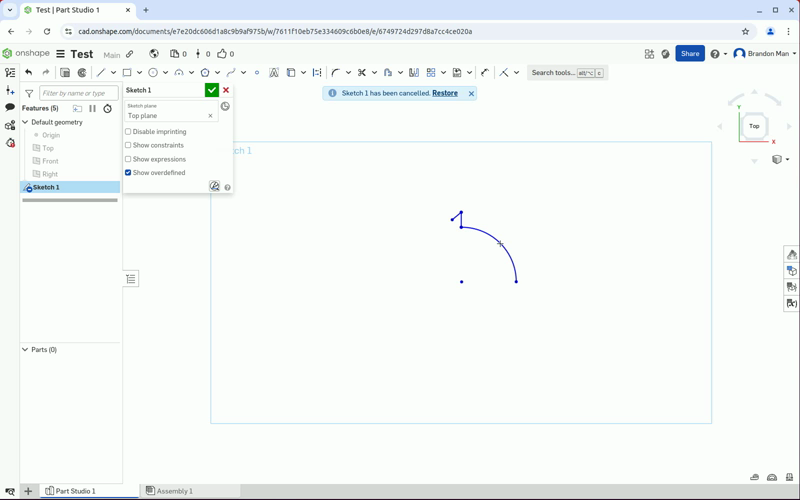
mouse_move(516, 281)
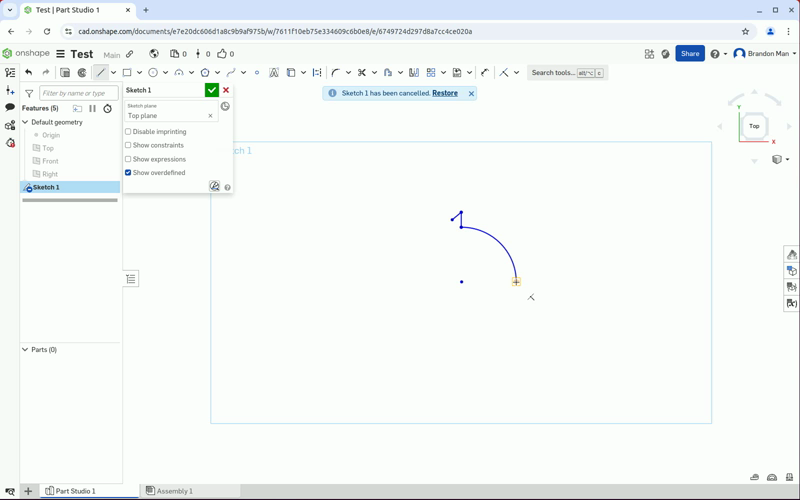
click(516, 281)
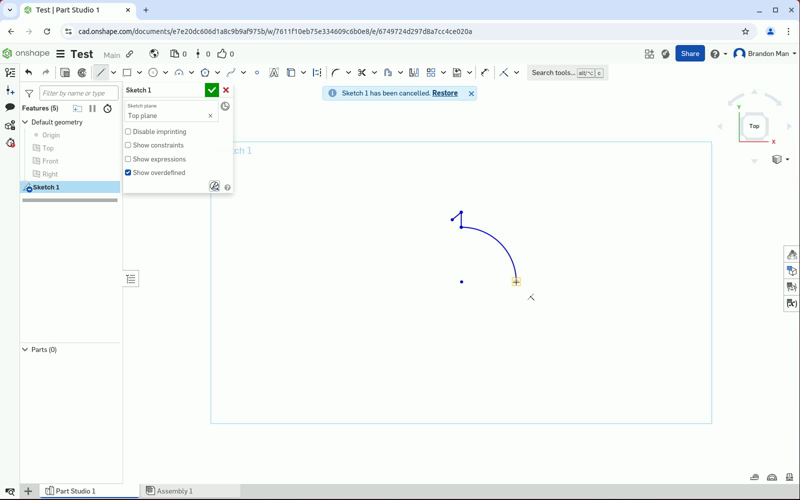
key_down(shift)
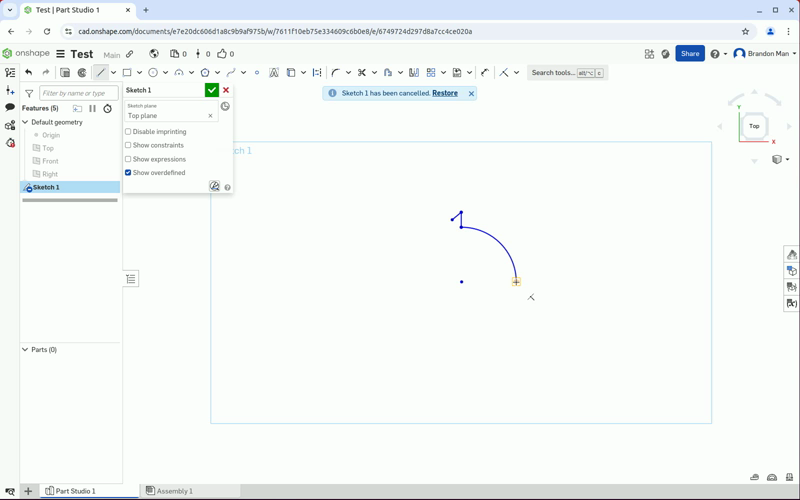
mouse_move(546, 281)
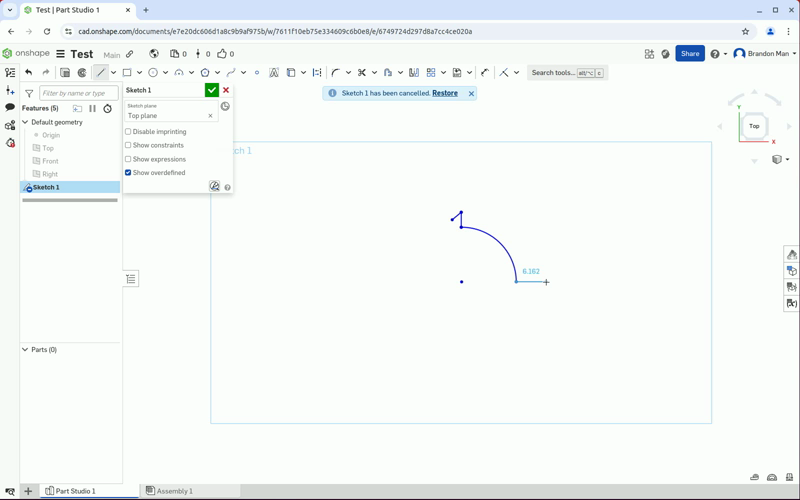
mouse_move(531, 281)
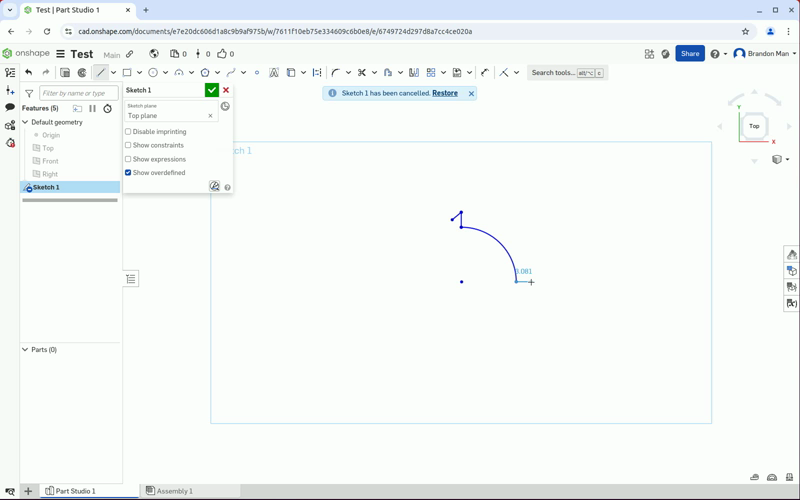
click(531, 281)
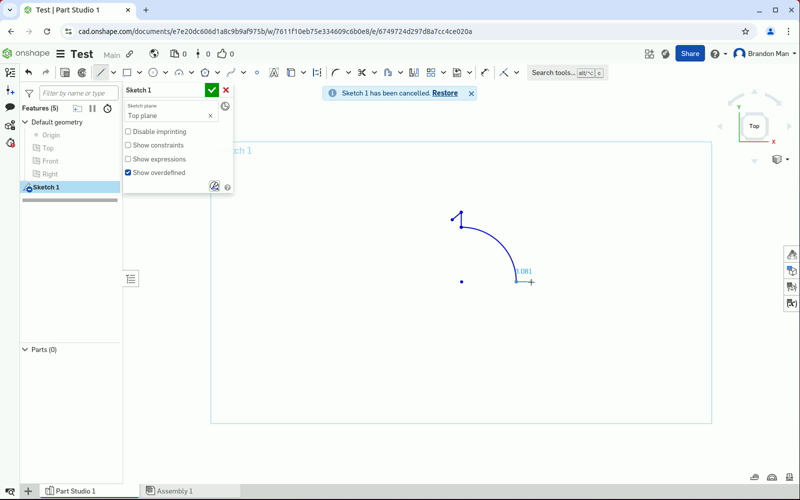
key_up(shift)
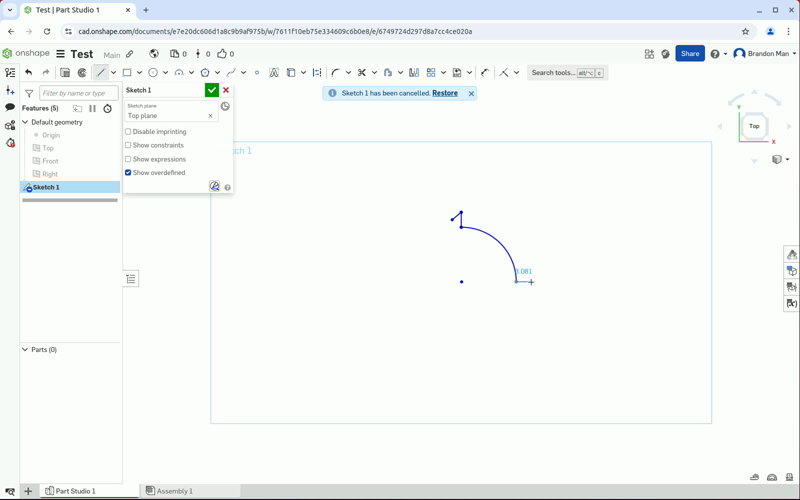
key_down(shift)
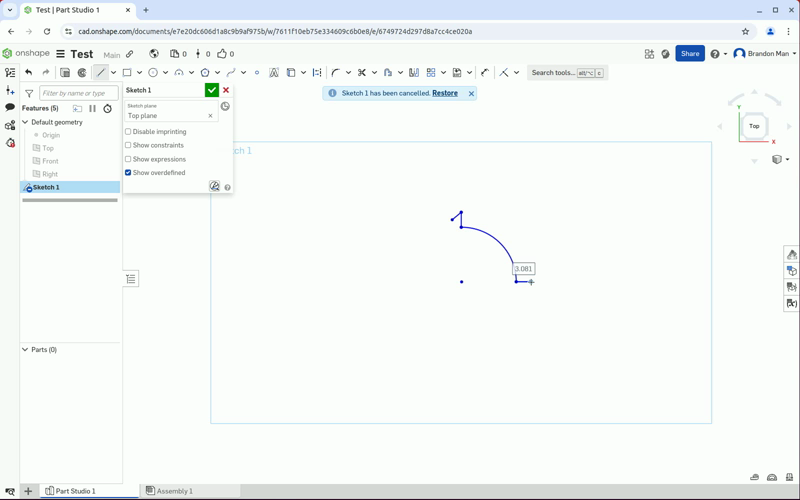
mouse_move(561, 281)
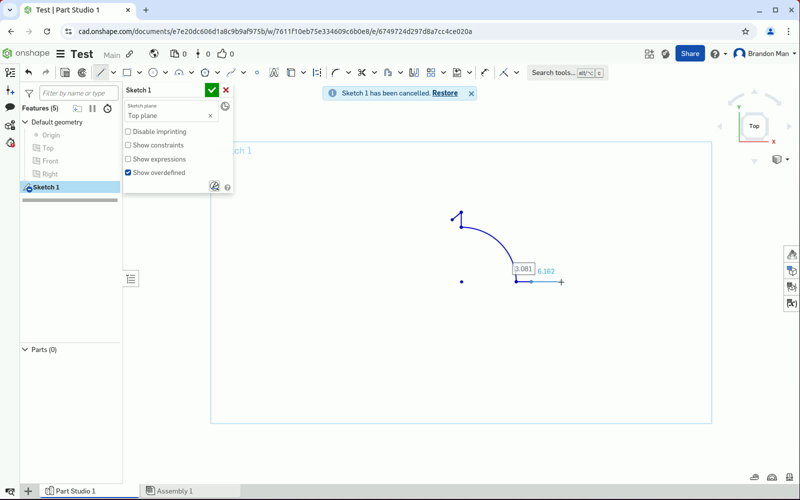
mouse_move(523, 274)
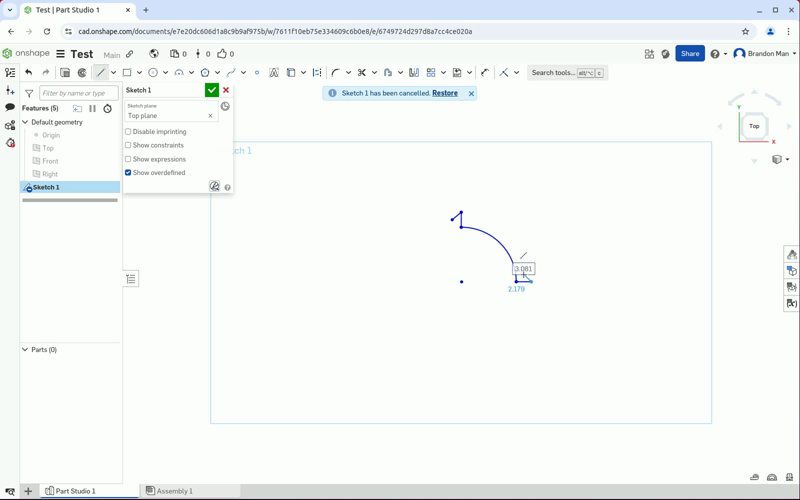
click(523, 274)
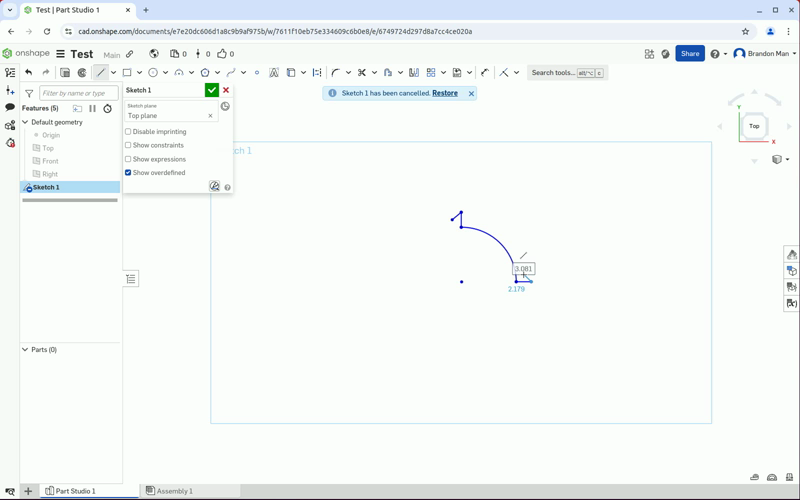
key_up(shift)
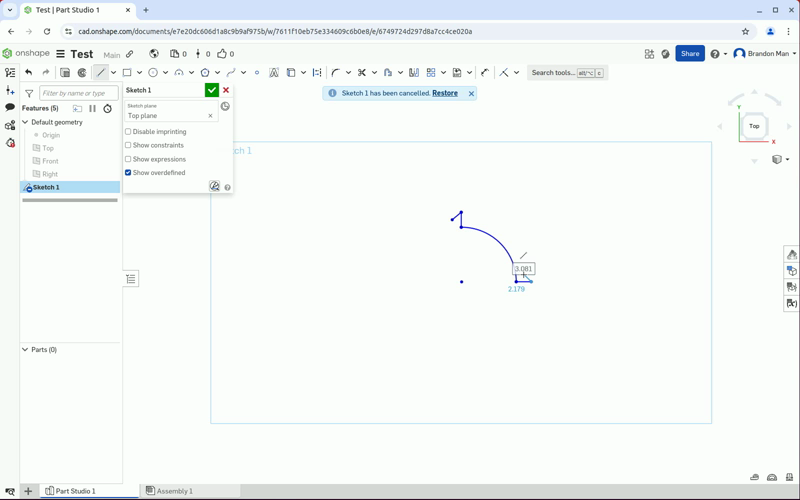
key_down(shift)
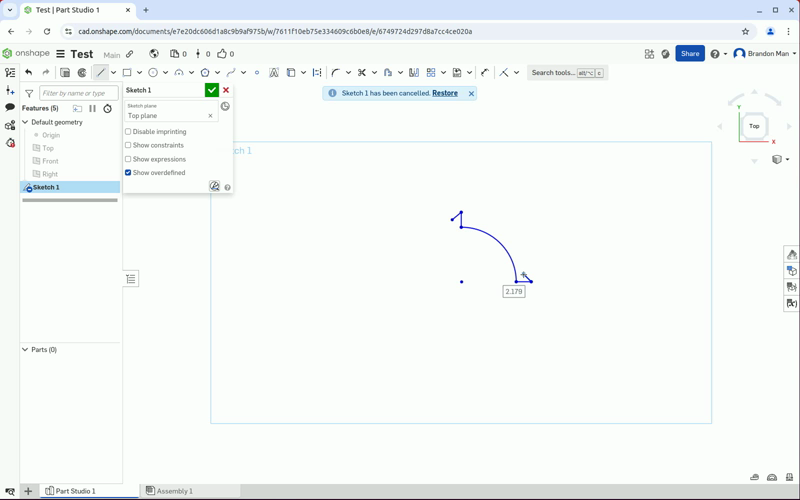
mouse_move(553, 274)
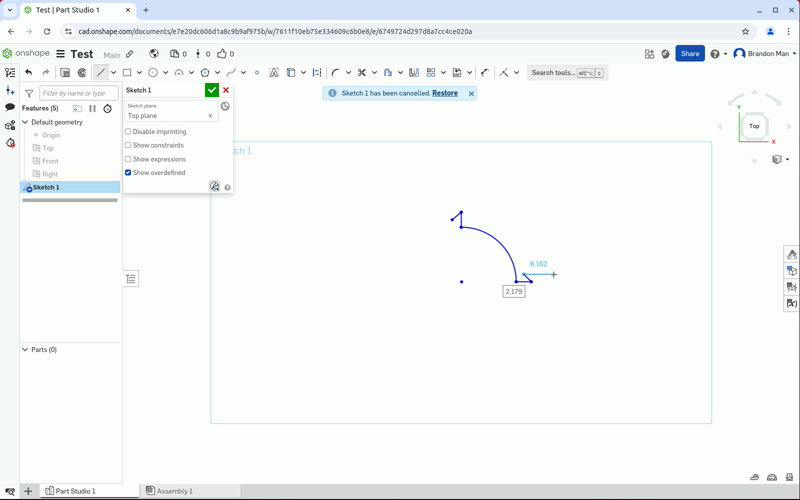
mouse_move(559, 274)
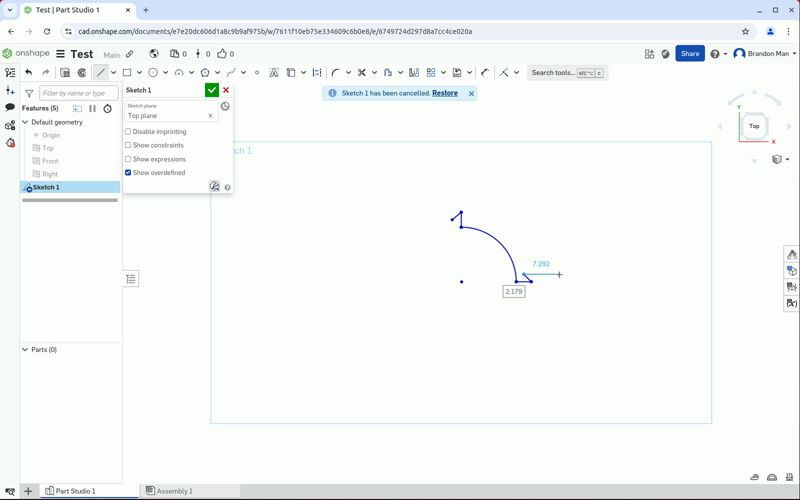
click(559, 274)
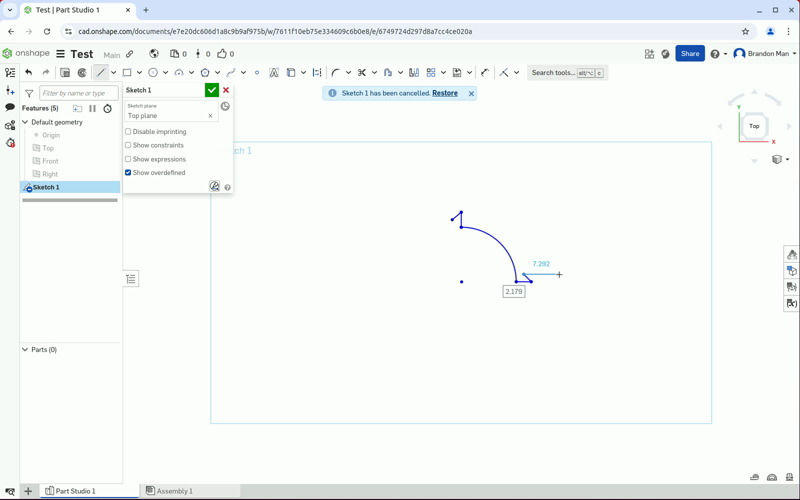
key_up(shift)
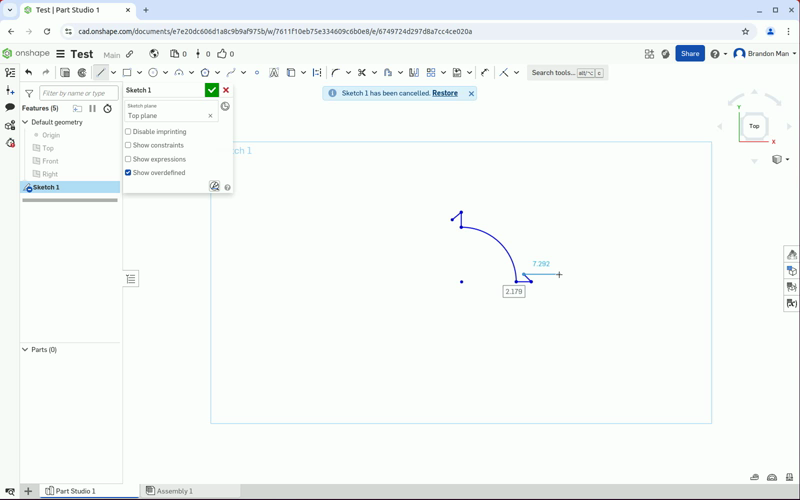
key_down(shift)
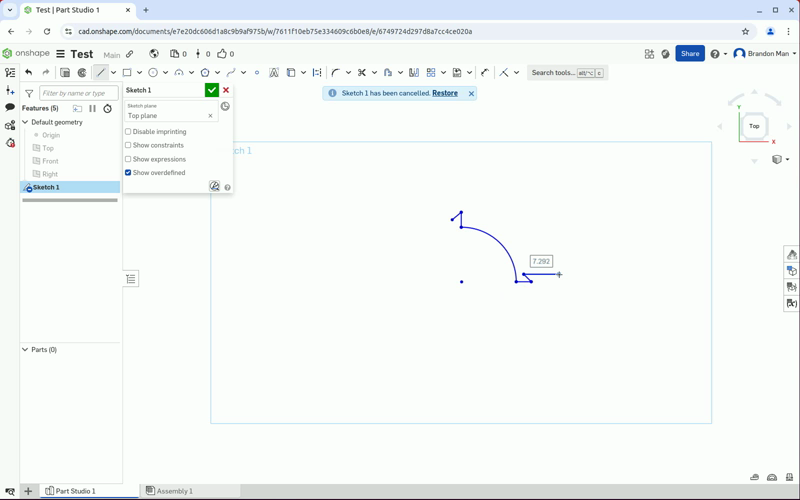
mouse_move(589, 274)
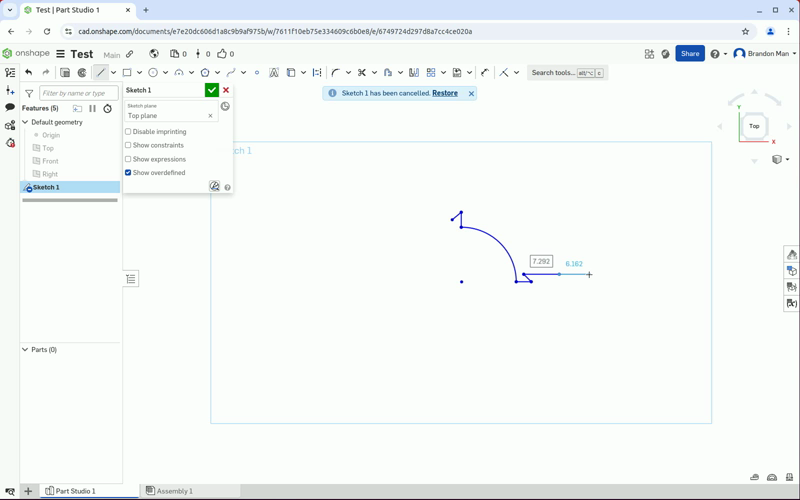
mouse_move(551, 281)
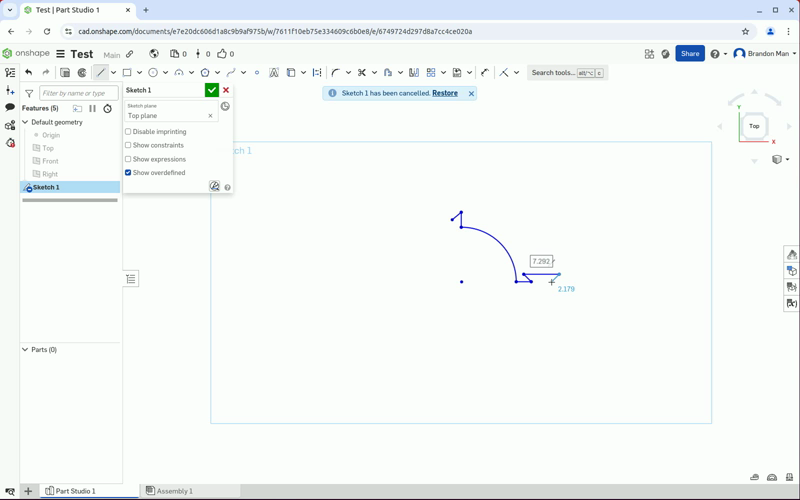
click(551, 281)
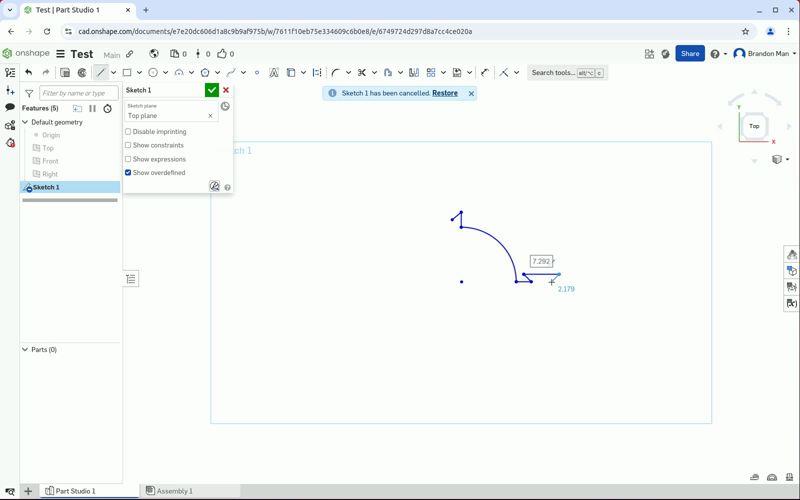
key_up(shift)
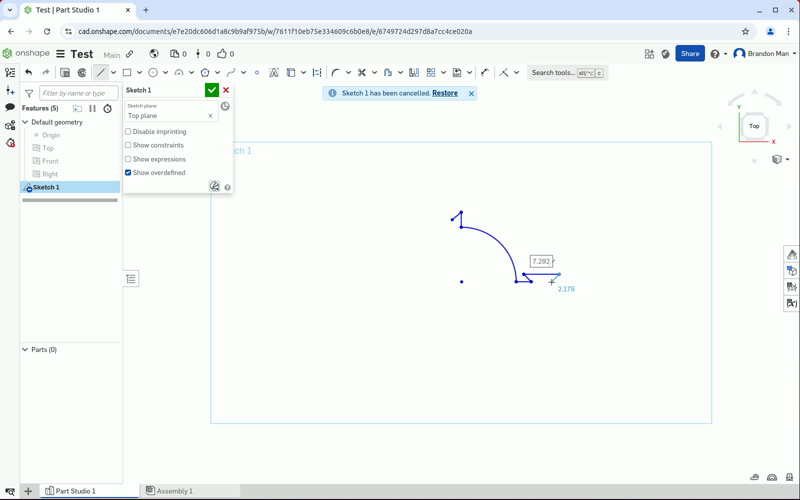
key_down(shift)
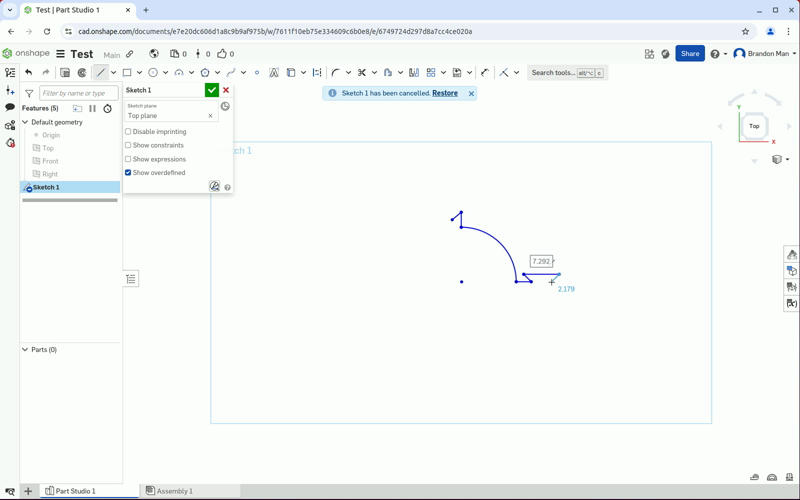
mouse_move(581, 281)
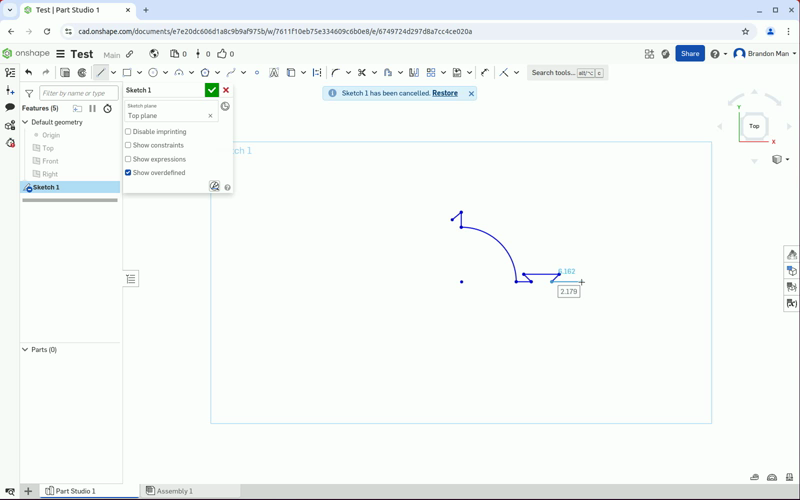
mouse_move(573, 281)
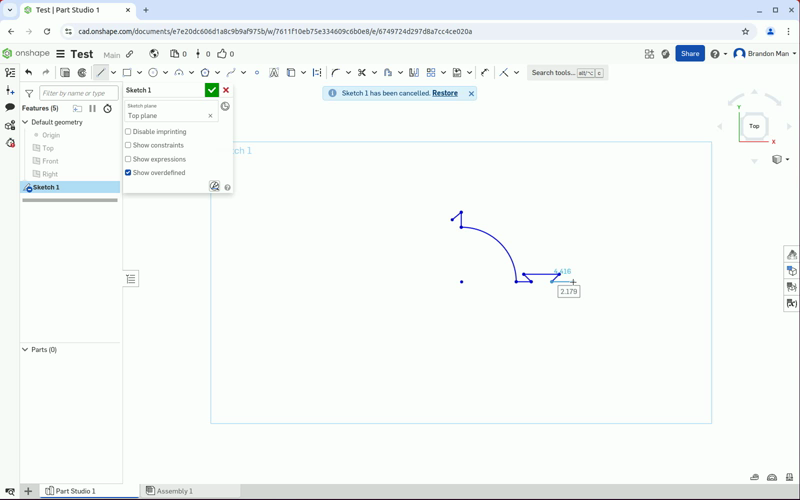
click(573, 281)
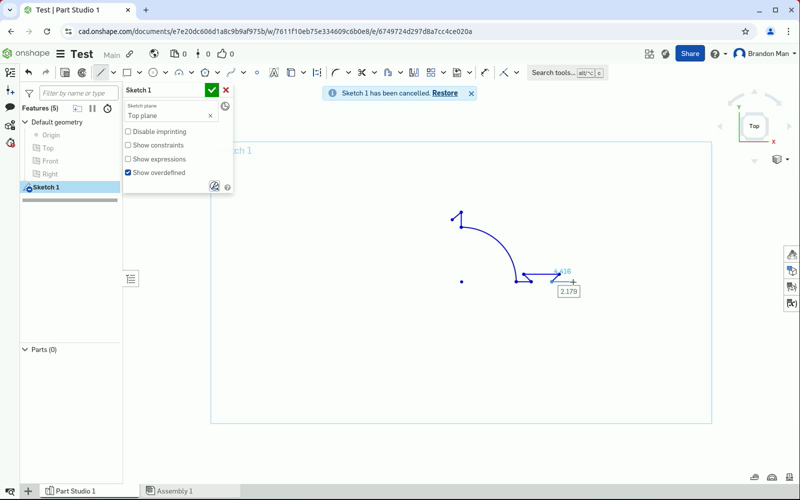
key_up(shift)
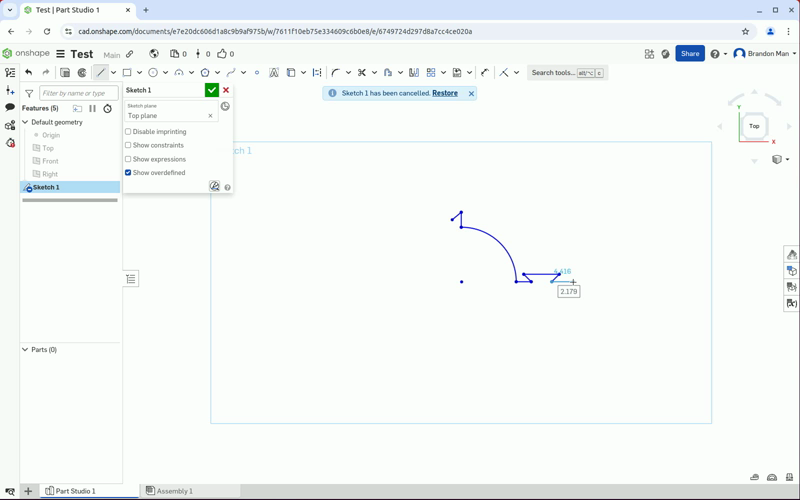
key(esc)
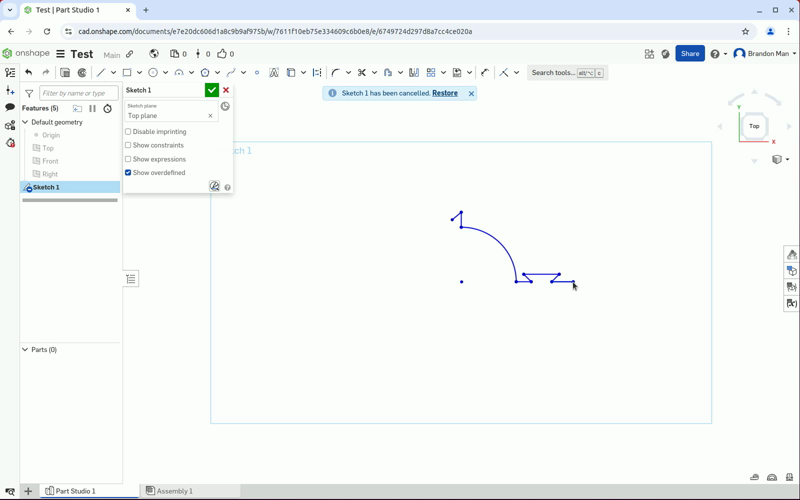
key(a)
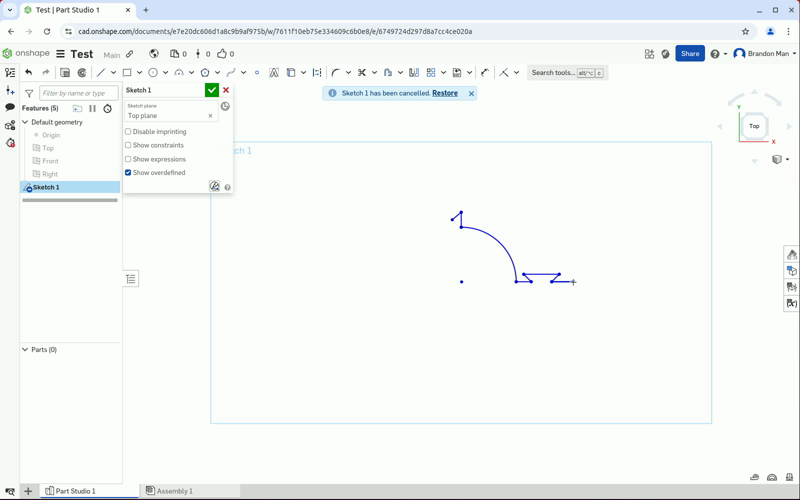
mouse_move(573, 281)
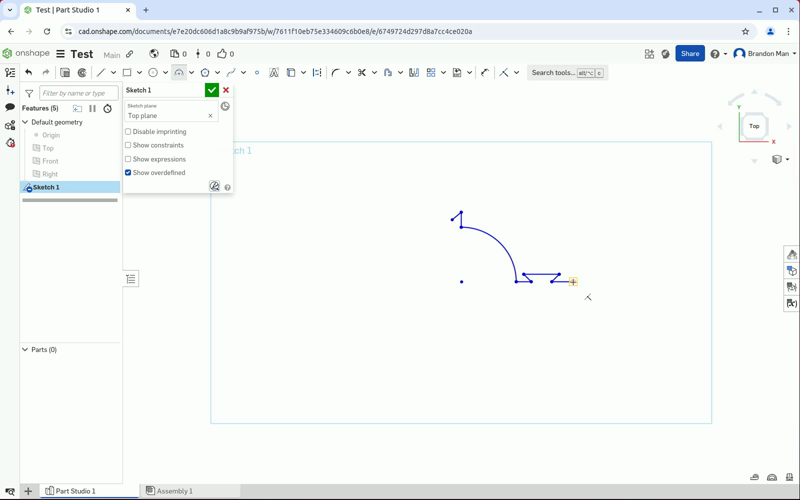
click(573, 281)
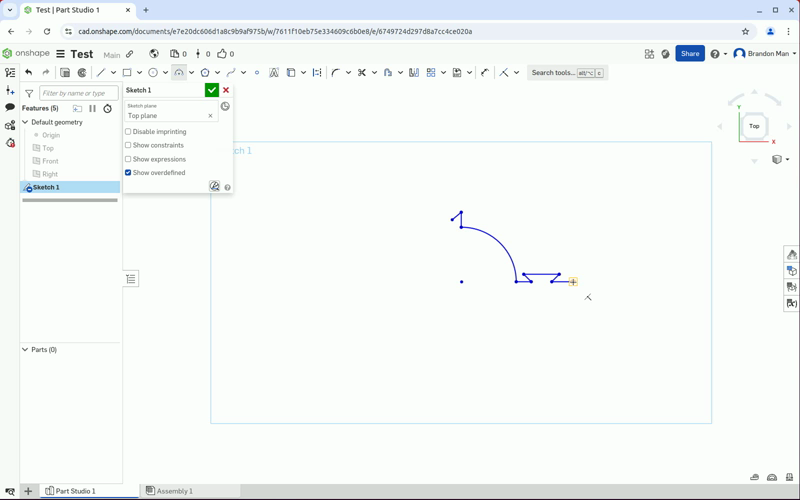
key_down(shift)
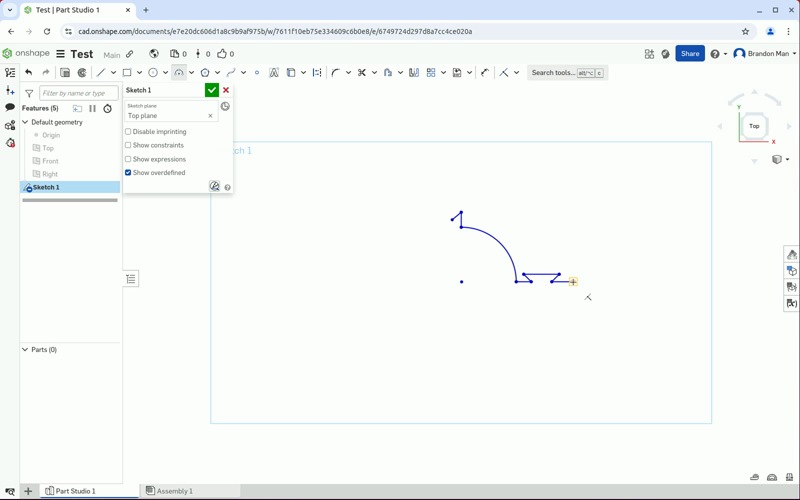
mouse_move(461, 170)
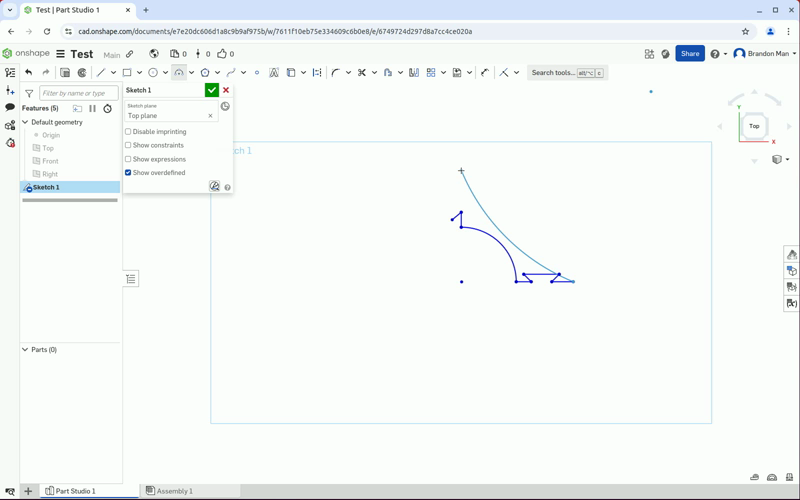
click(461, 170)
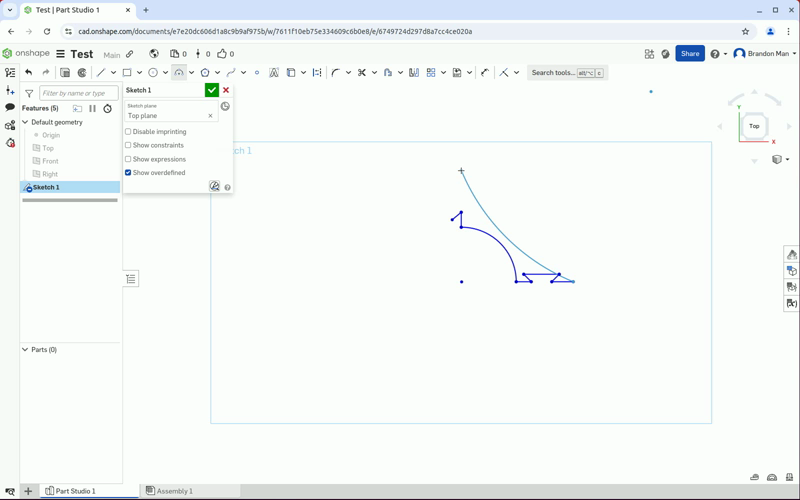
mouse_move(540, 202)
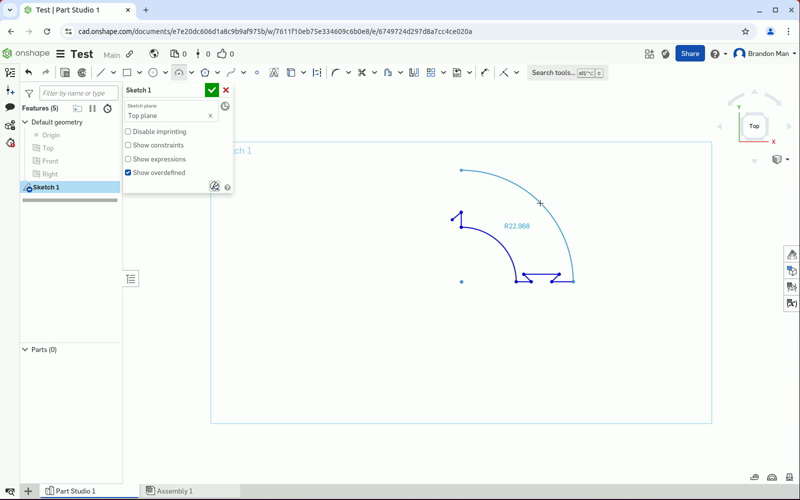
click(540, 202)
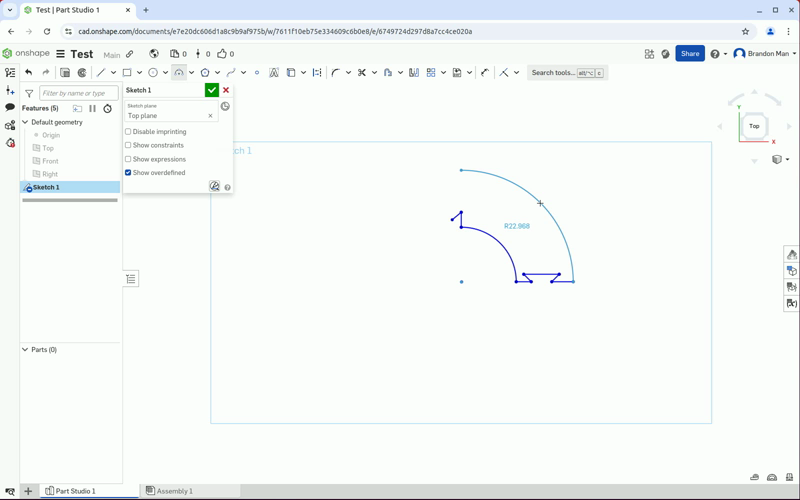
key_up(shift)
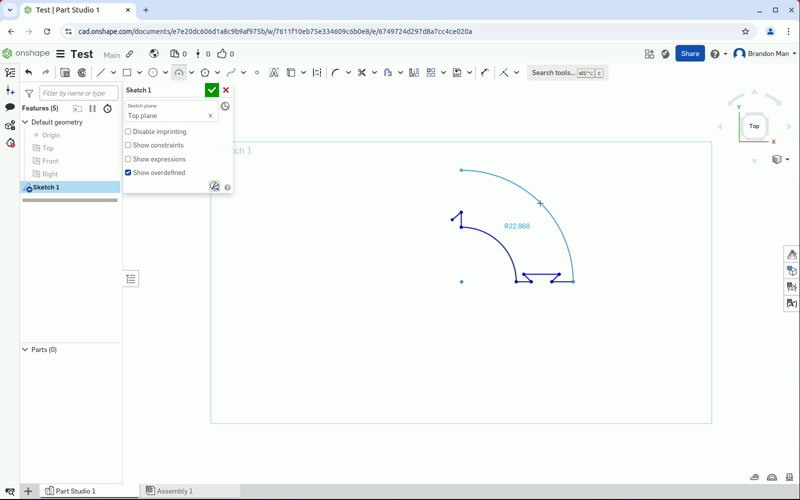
key(esc)
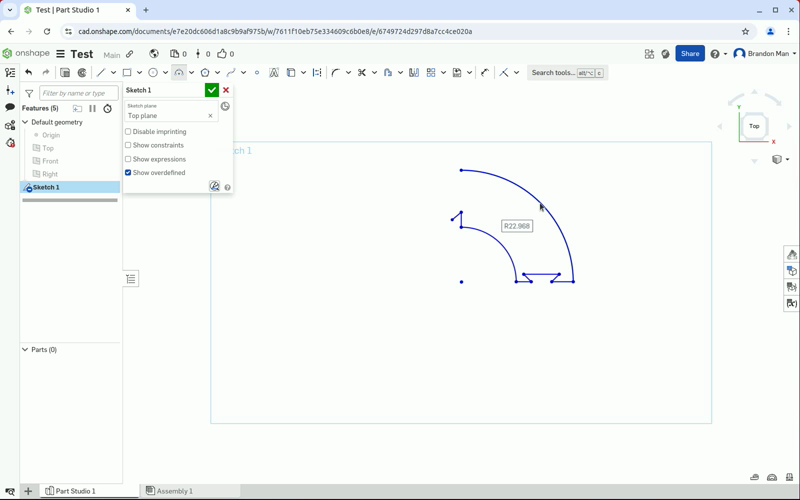
key(l)
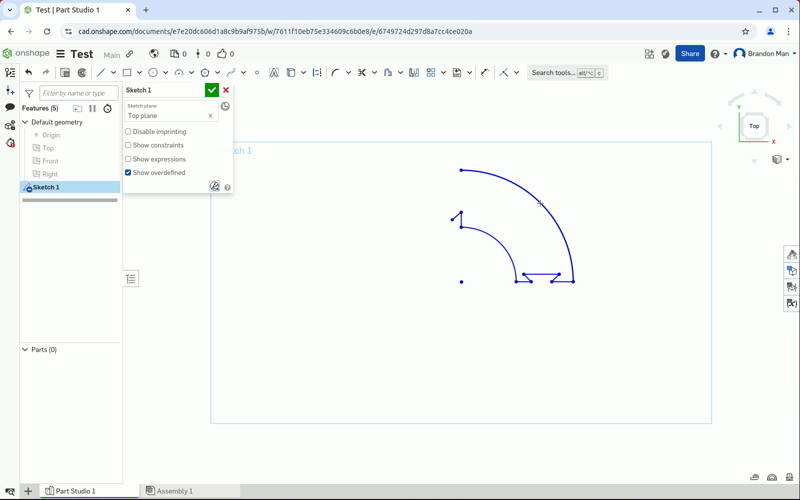
mouse_move(461, 170)
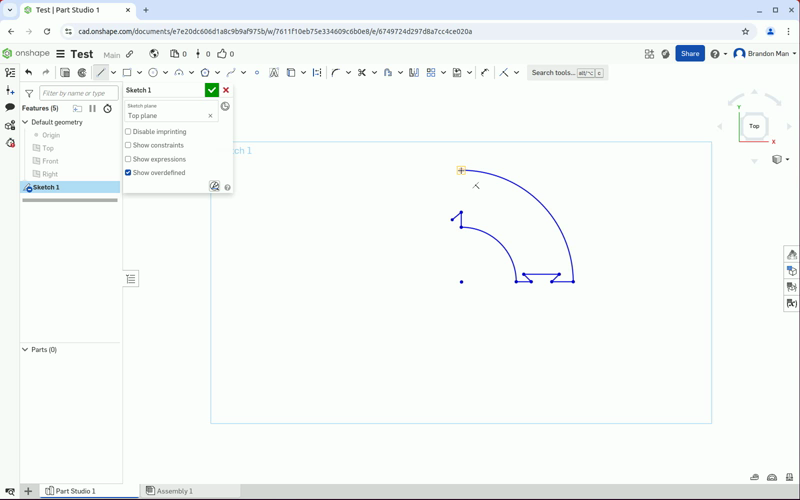
click(461, 170)
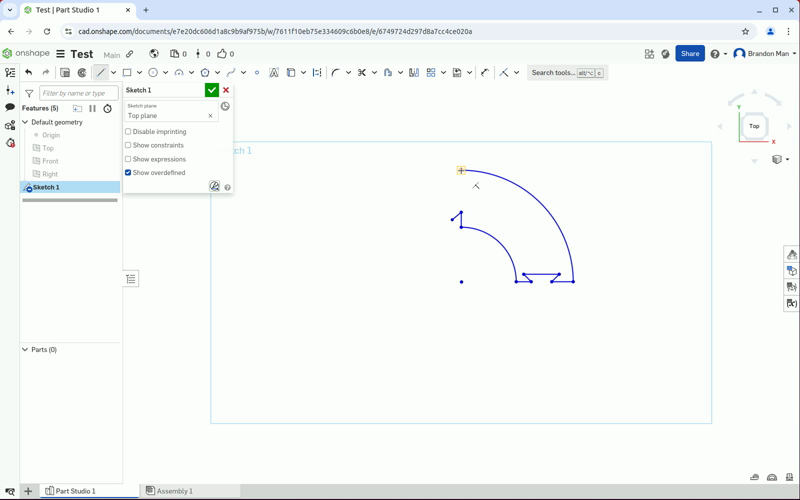
key_down(shift)
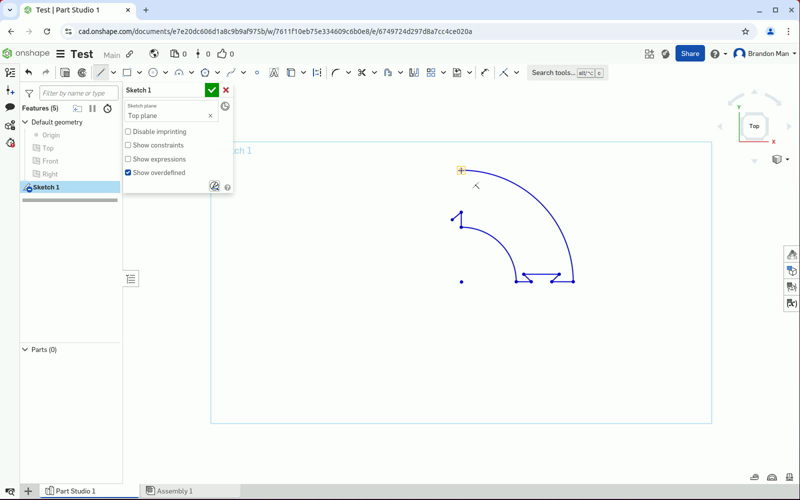
mouse_move(491, 170)
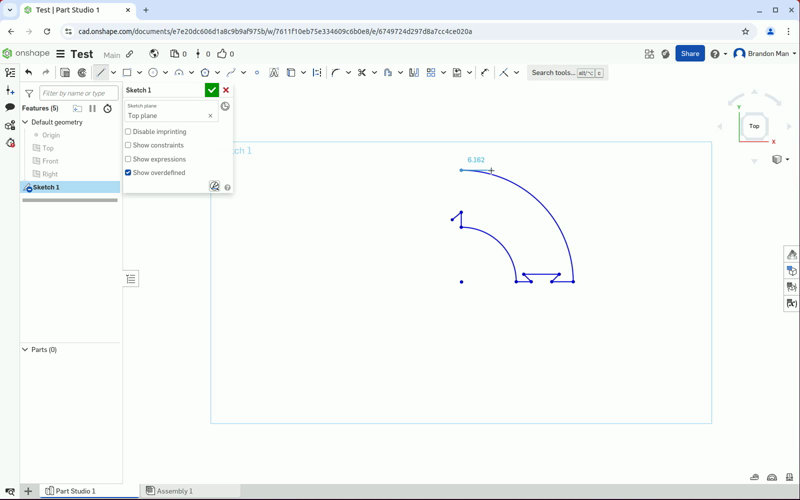
mouse_move(461, 191)
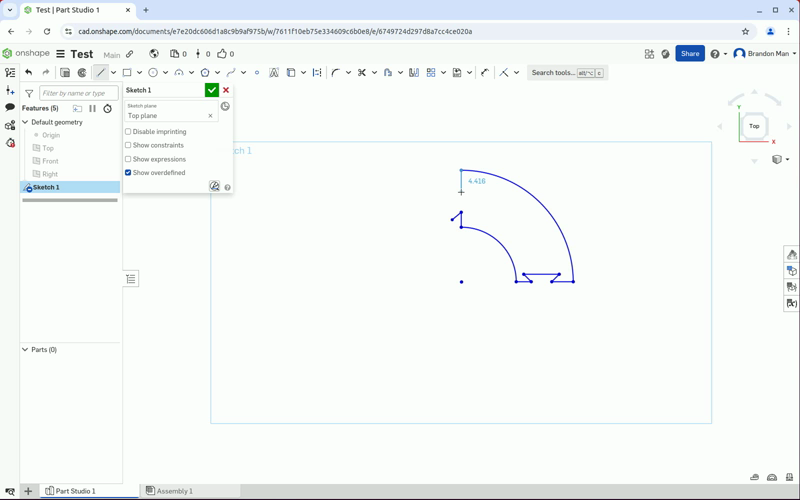
click(461, 191)
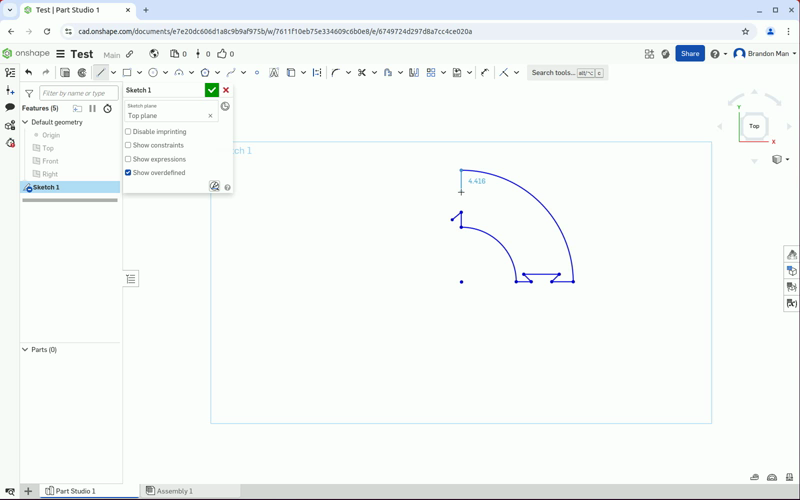
key_up(shift)
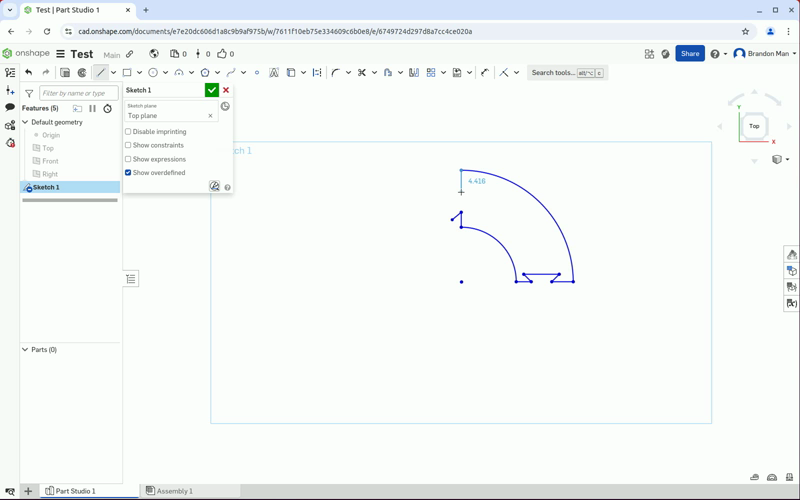
key_down(shift)
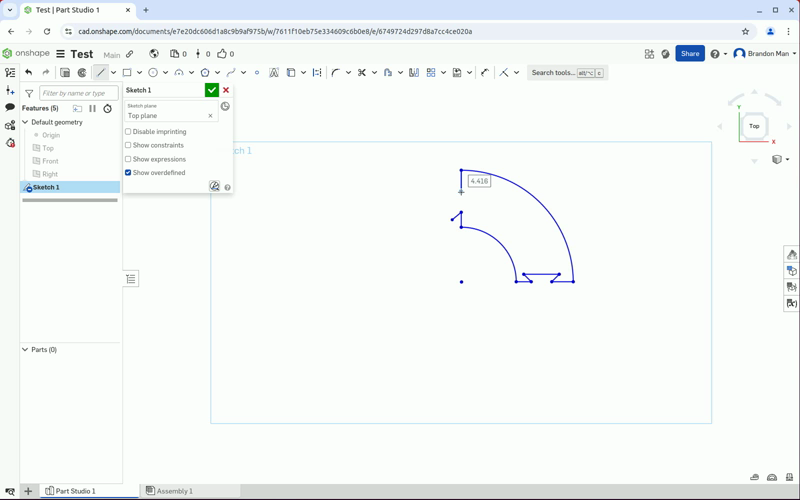
mouse_move(491, 191)
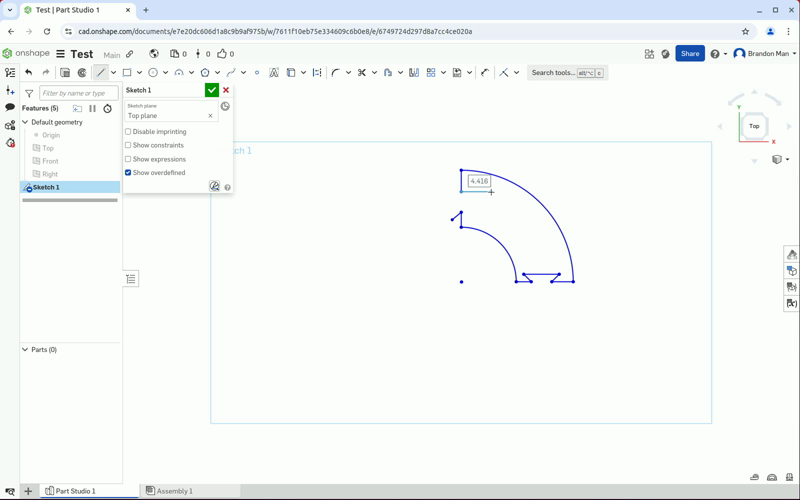
mouse_move(452, 184)
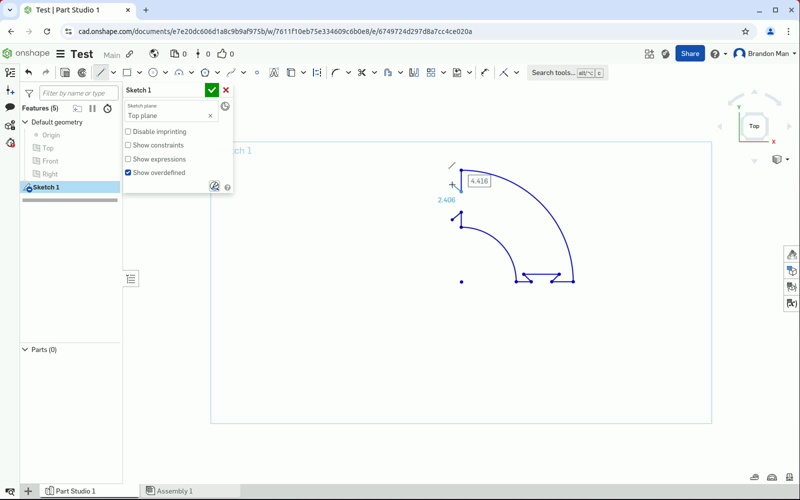
click(452, 184)
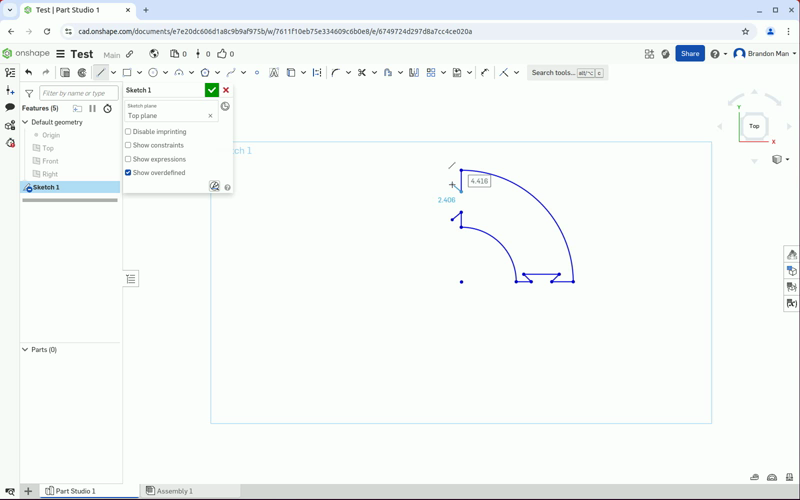
key_up(shift)
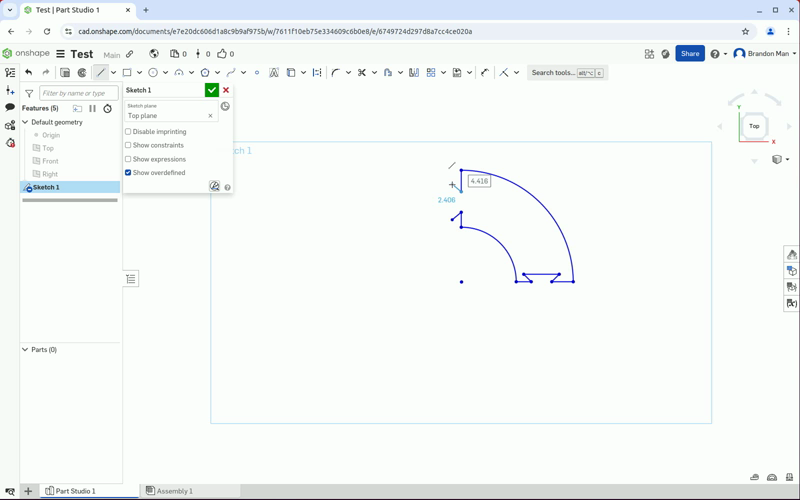
mouse_move(482, 184)
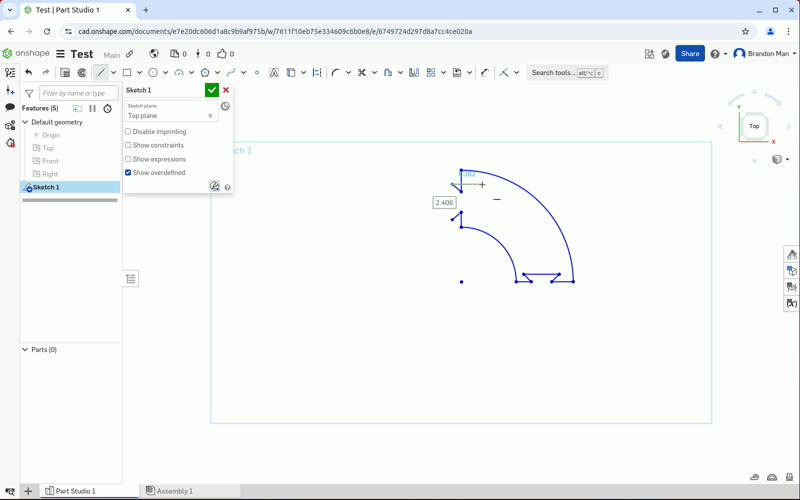
key_down(shift)
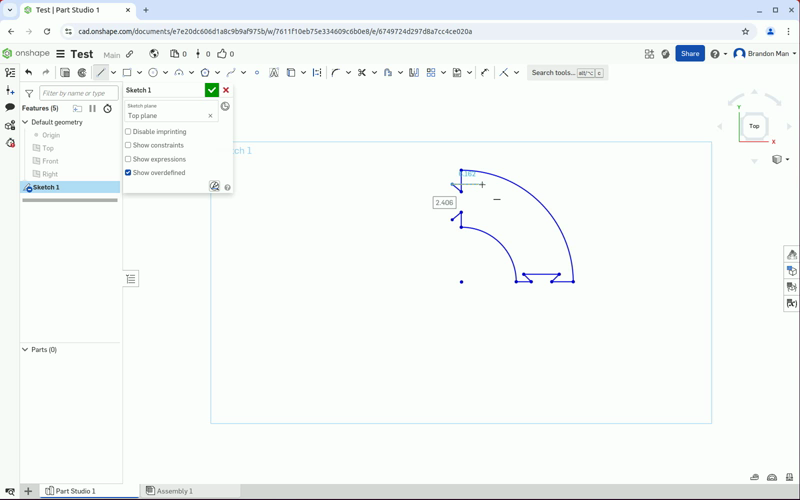
mouse_move(452, 219)
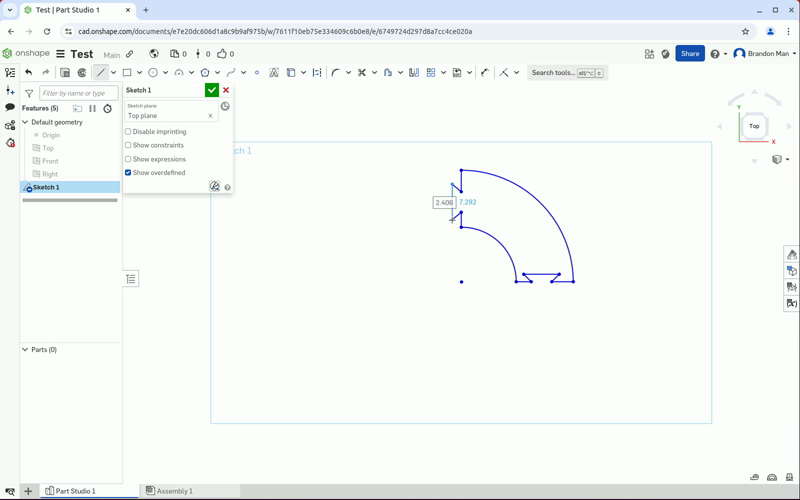
key_up(shift)
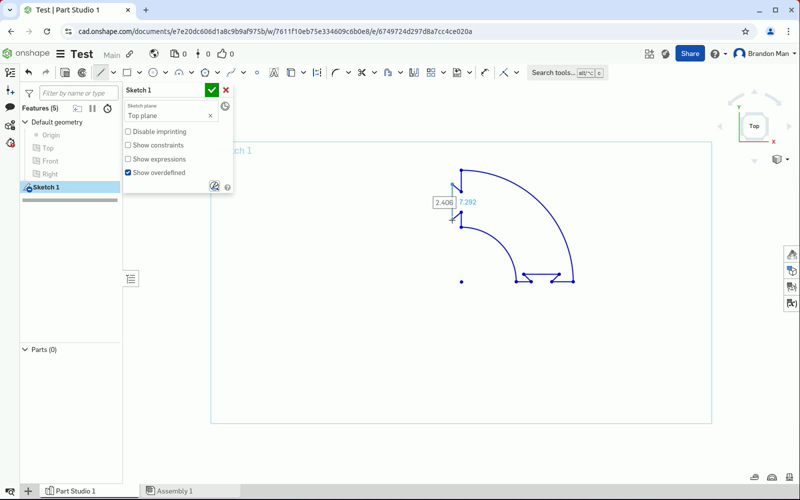
click(452, 219)
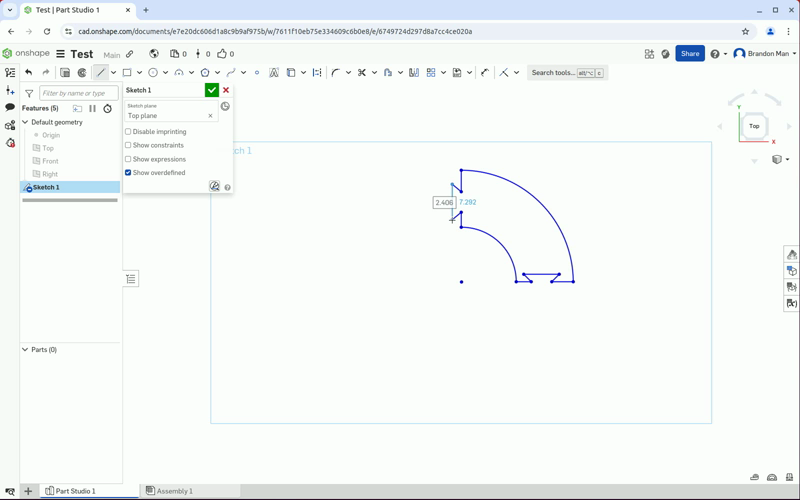
key(esc)
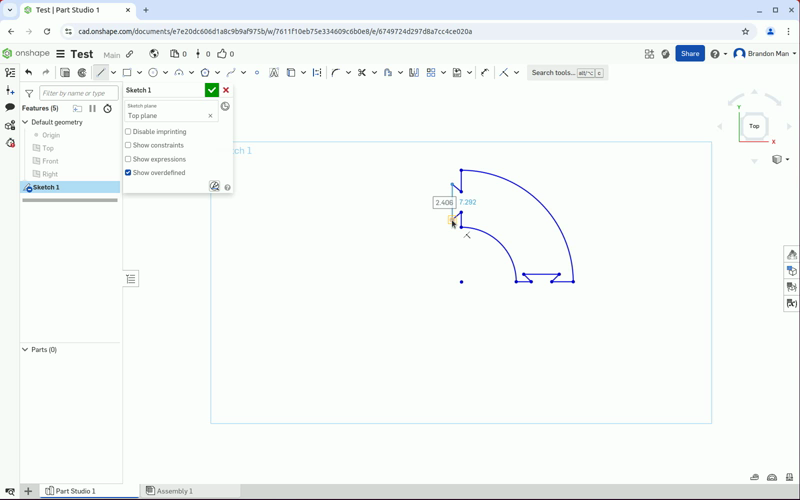
mouse_move(494, 229)
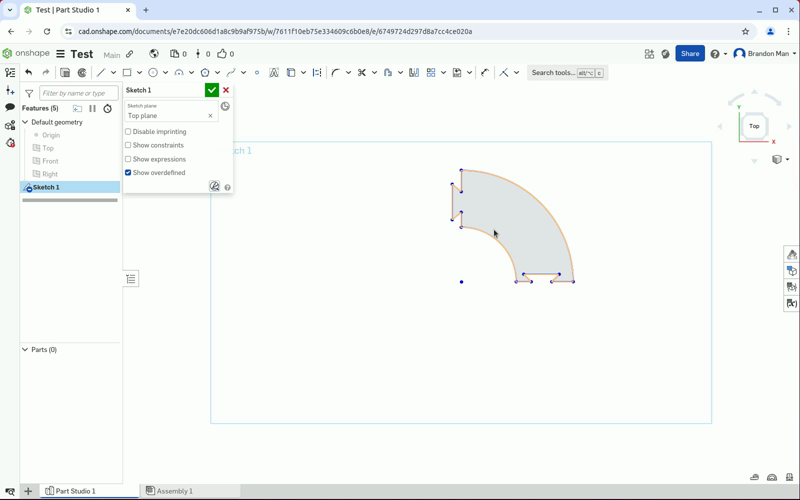
scroll(6)
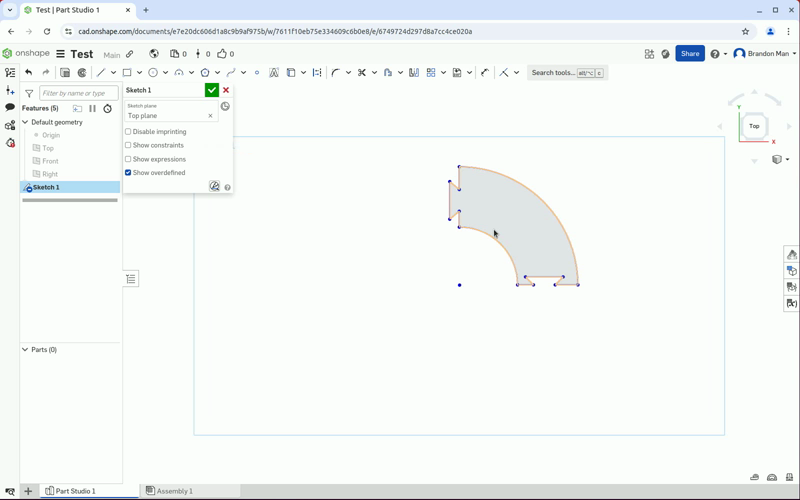
scroll(6)
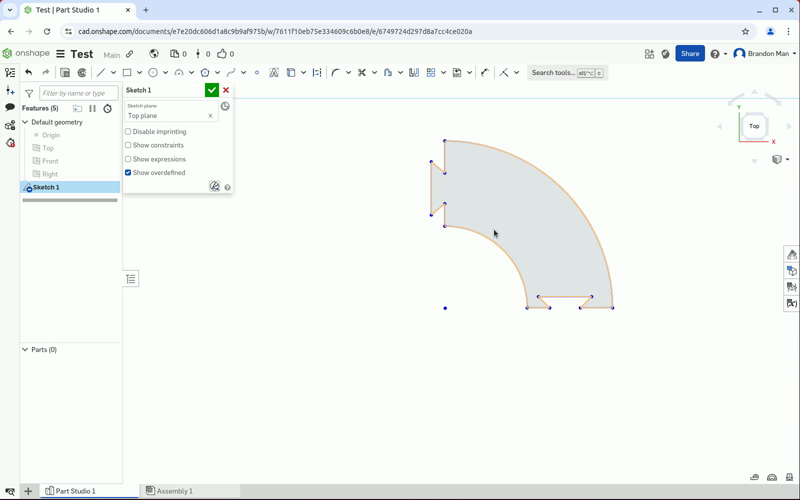
scroll(6)
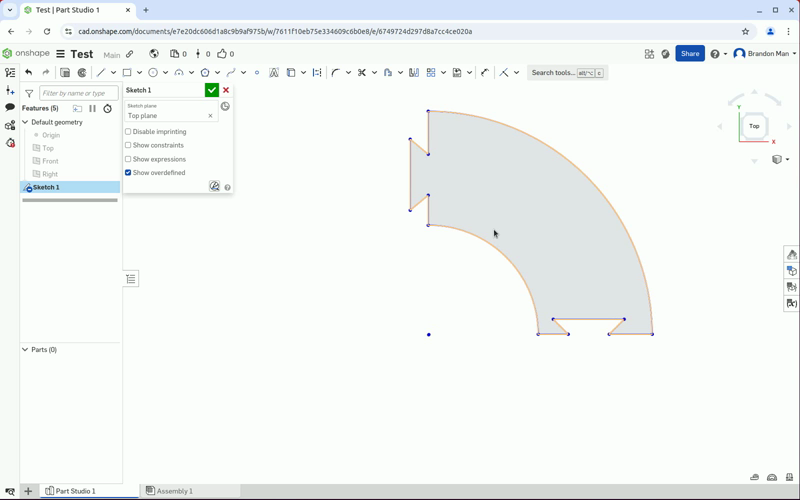
scroll(6)
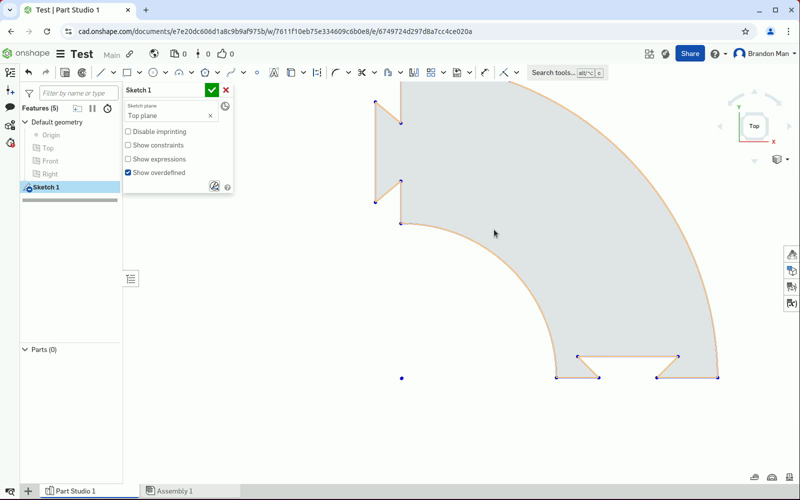
scroll(6)
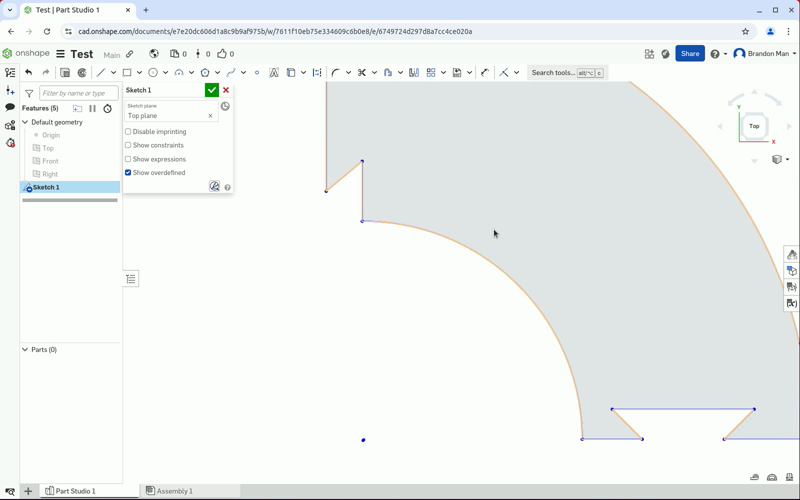
scroll(6)
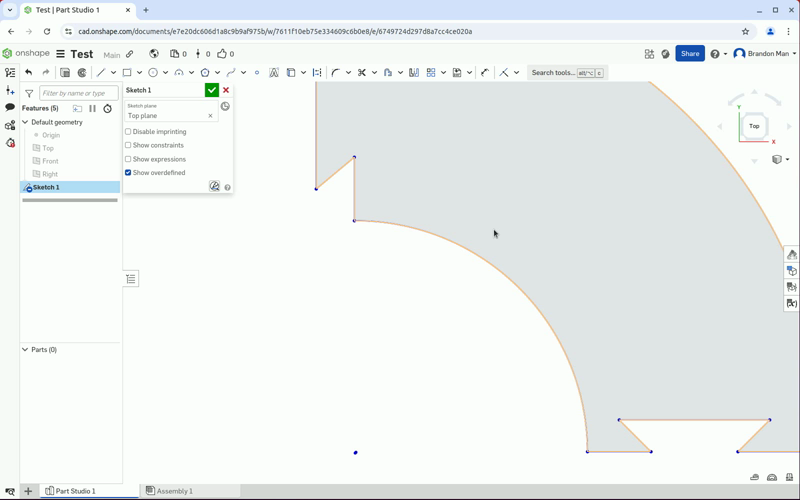
scroll(6)
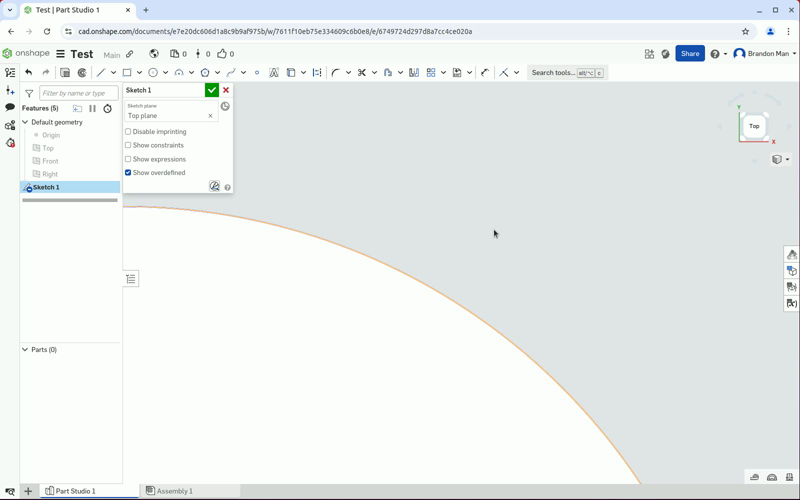
click(494, 229)
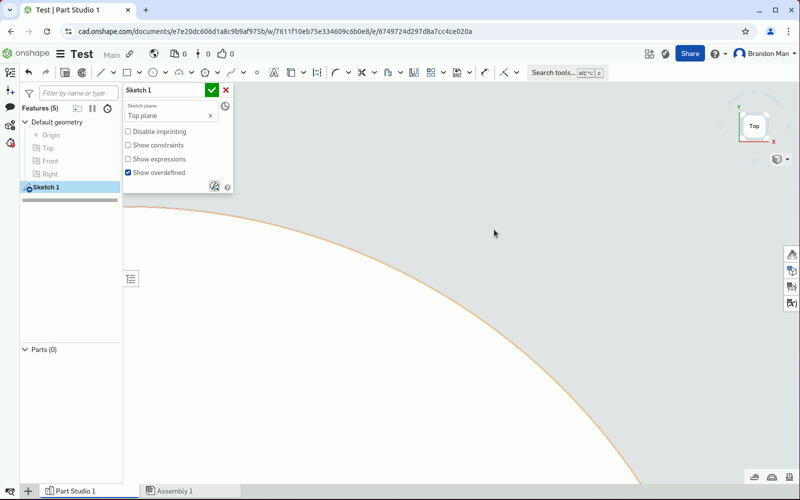
scroll(-6)
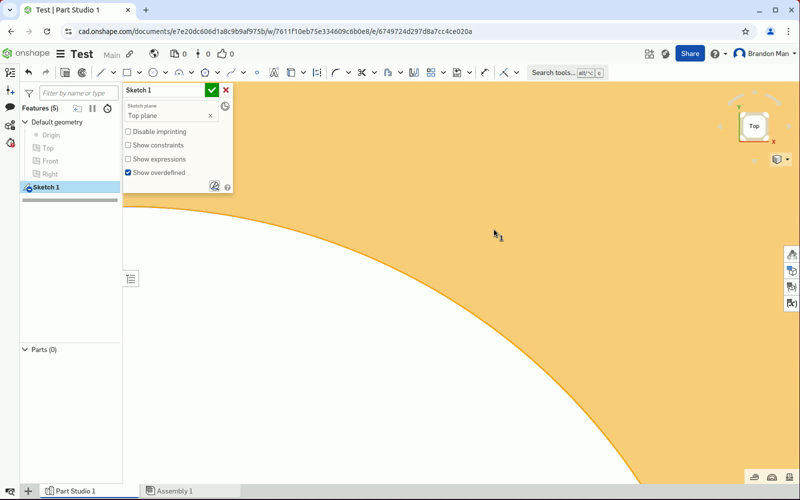
scroll(-6)
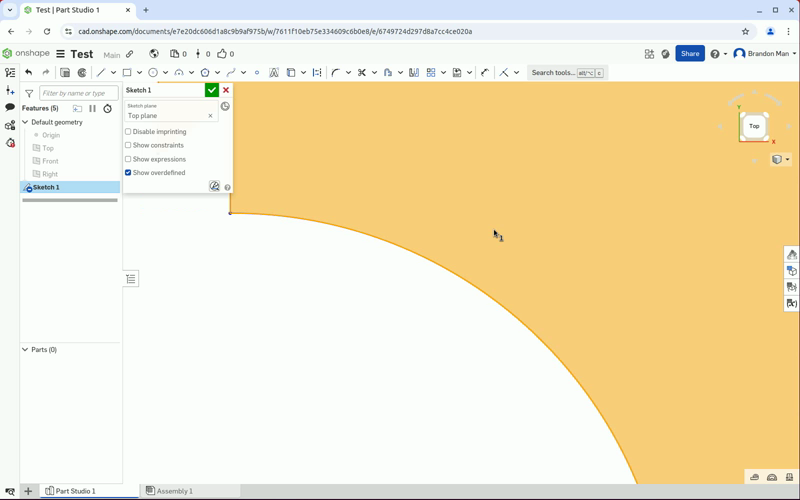
scroll(-6)
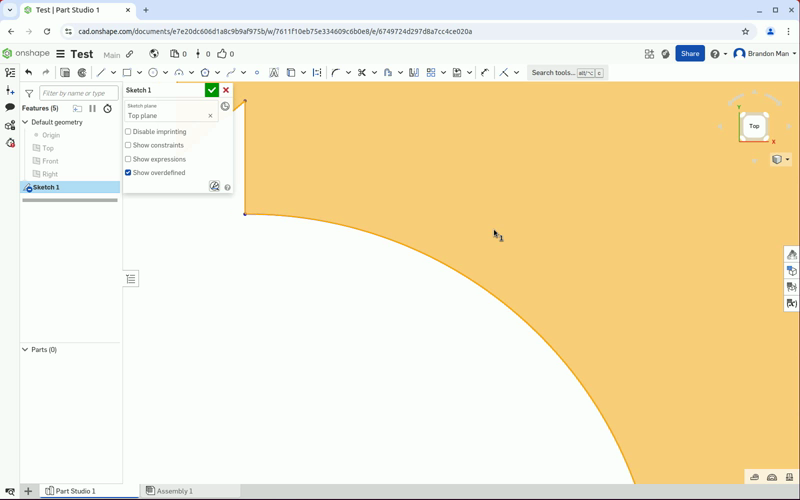
scroll(-6)
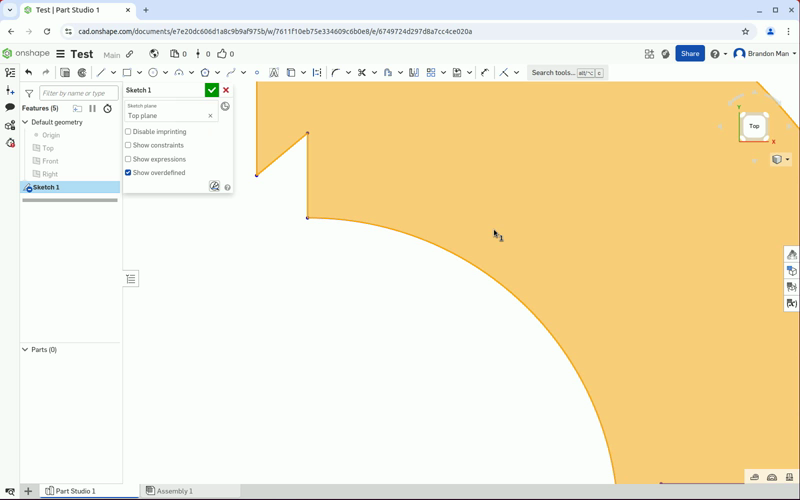
scroll(-6)
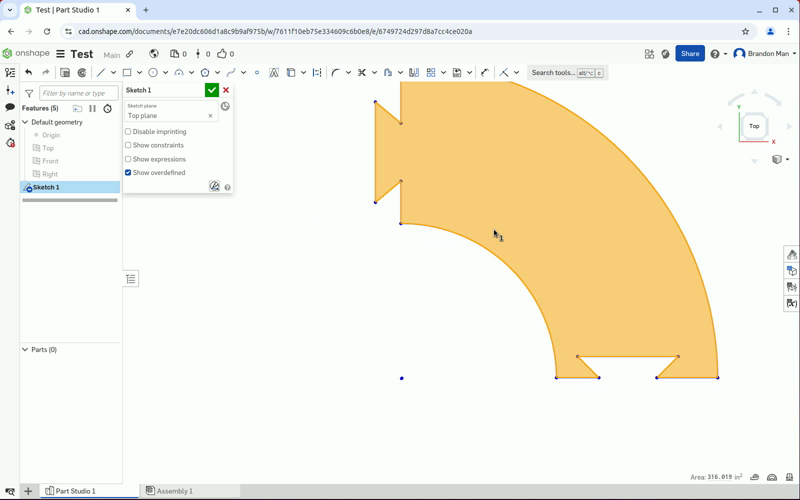
scroll(-6)
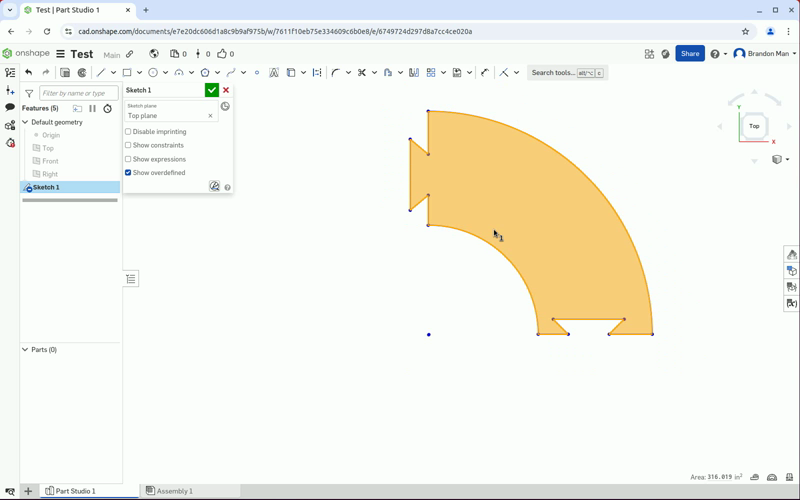
scroll(-6)
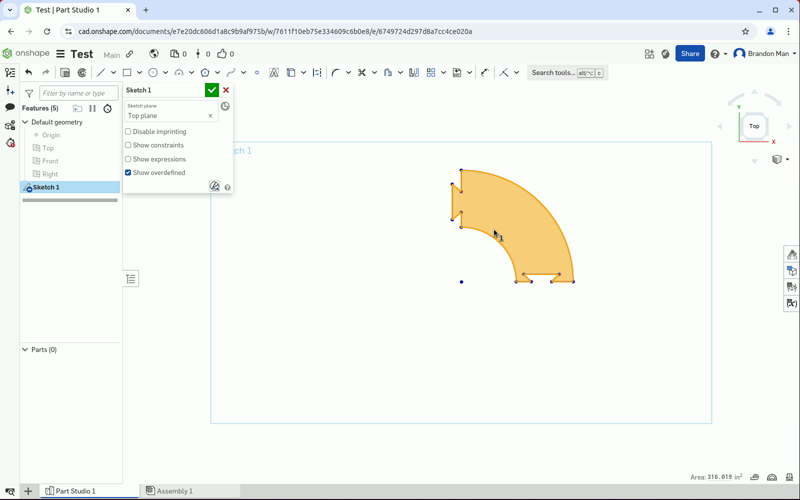
mouse_move(73, 352)
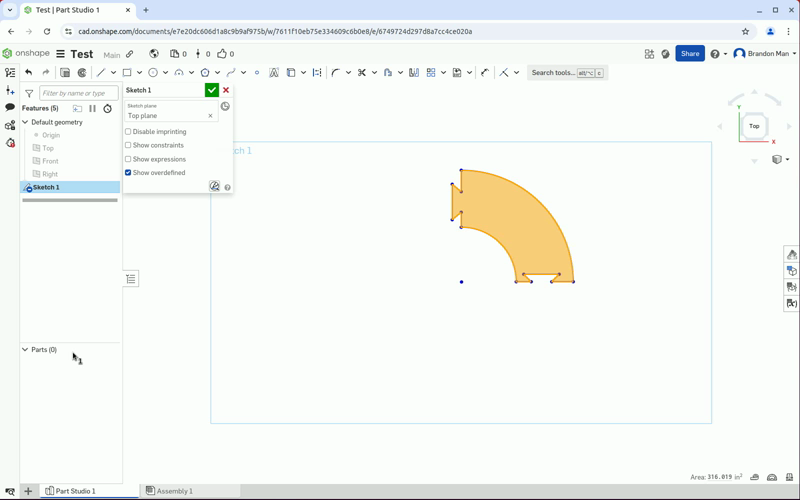
key(shift+y)
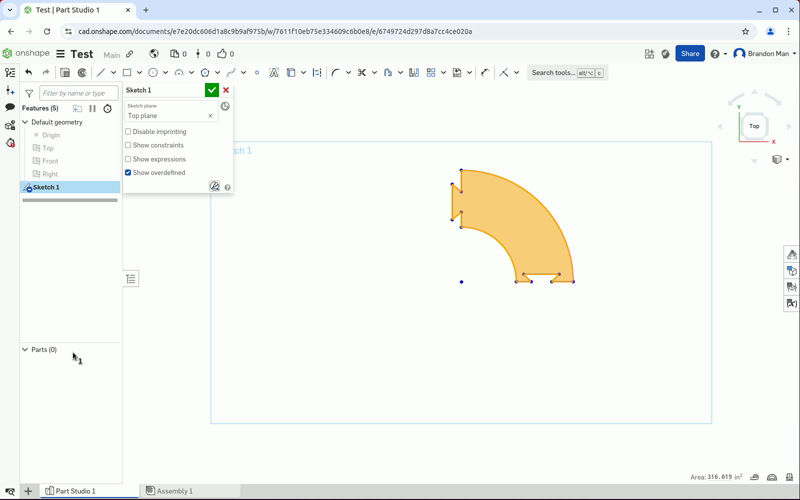
key(shift+e)
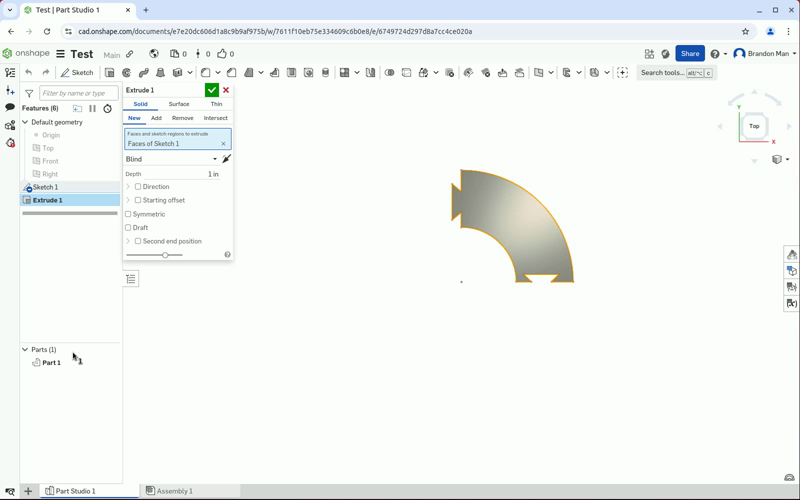
mouse_move(143, 106)
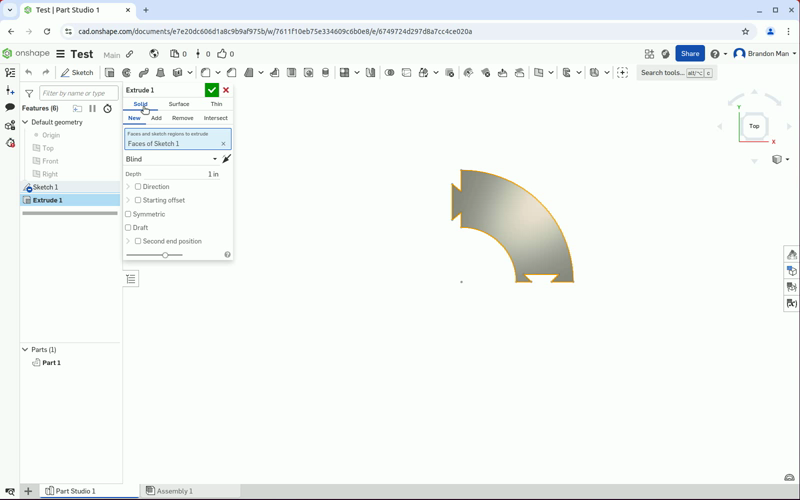
click(143, 106)
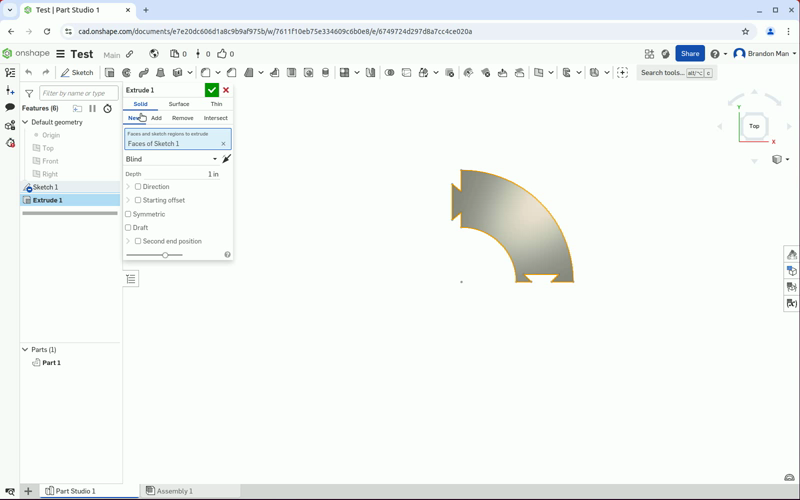
mouse_move(137, 120)
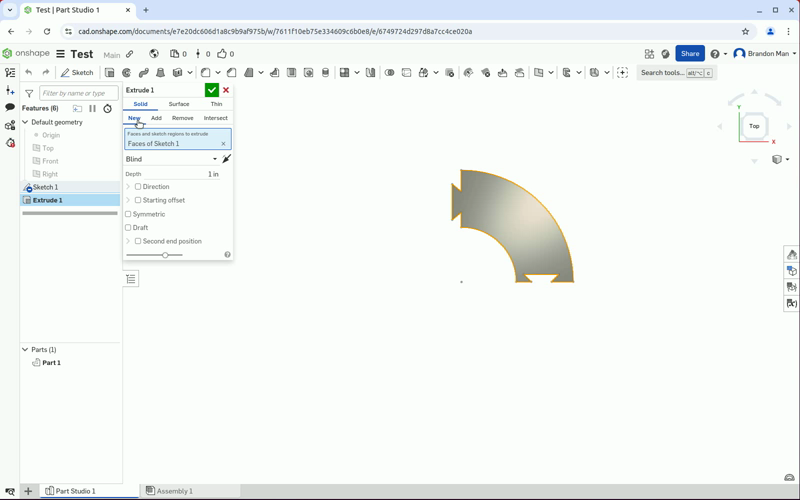
click(137, 120)
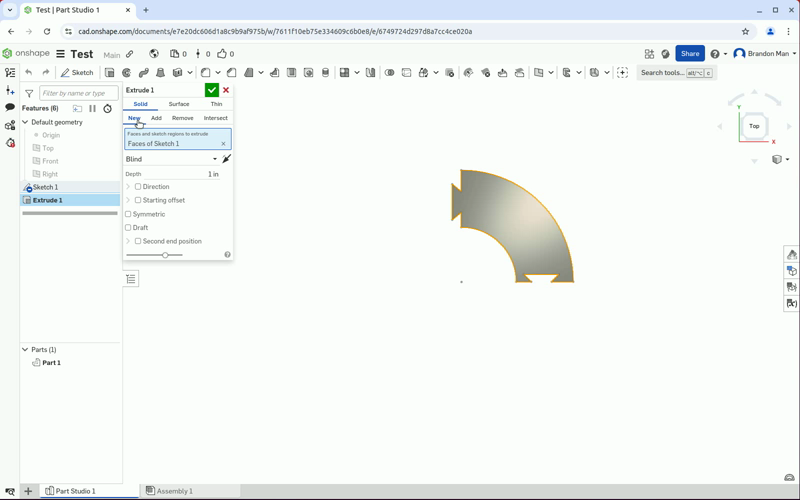
key(tab, 4)
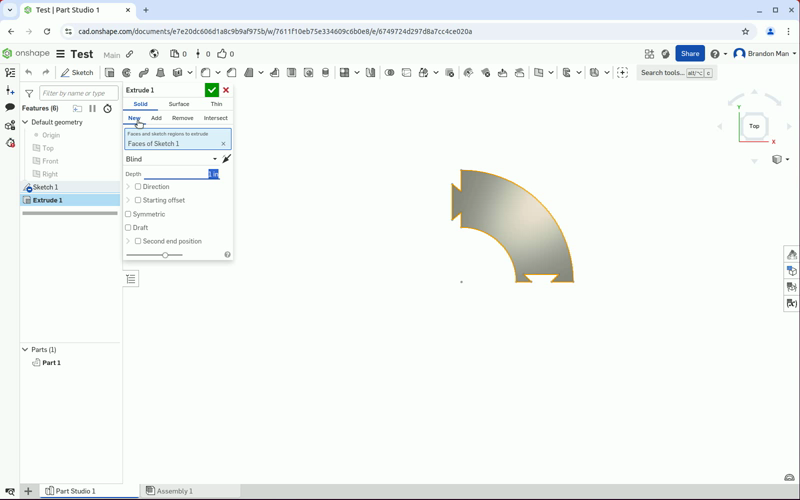
text(0.481)
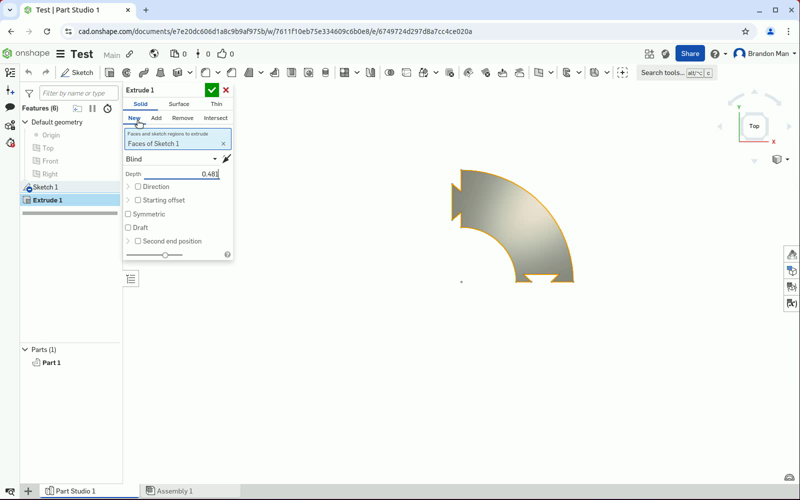
key(enter)
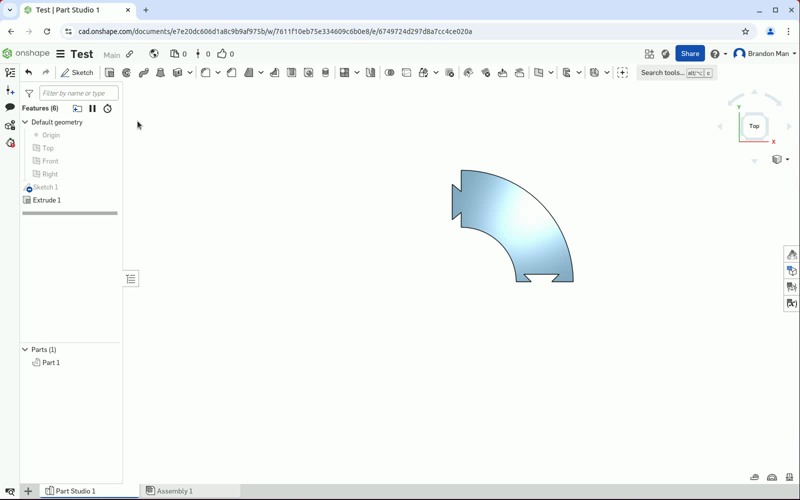
key(shift+h)
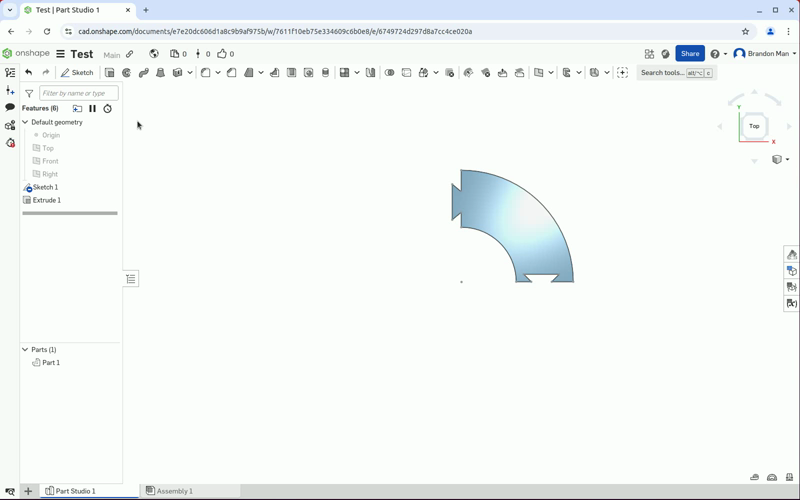
key(shift+h)
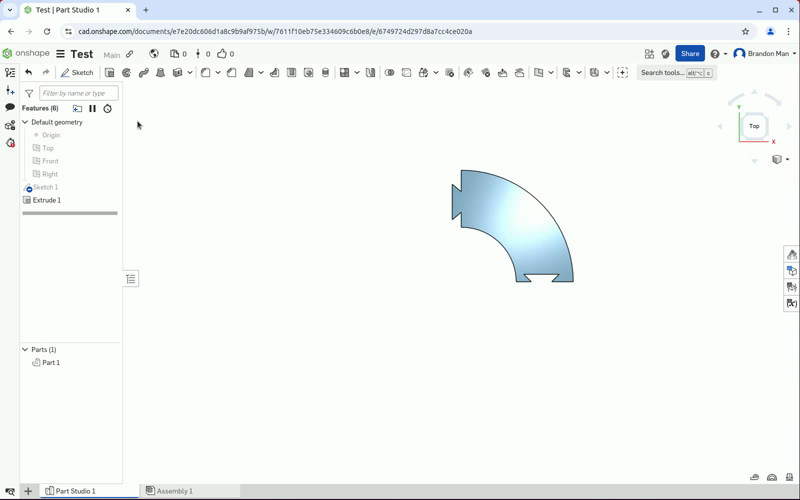
mouse_move(73, 189)
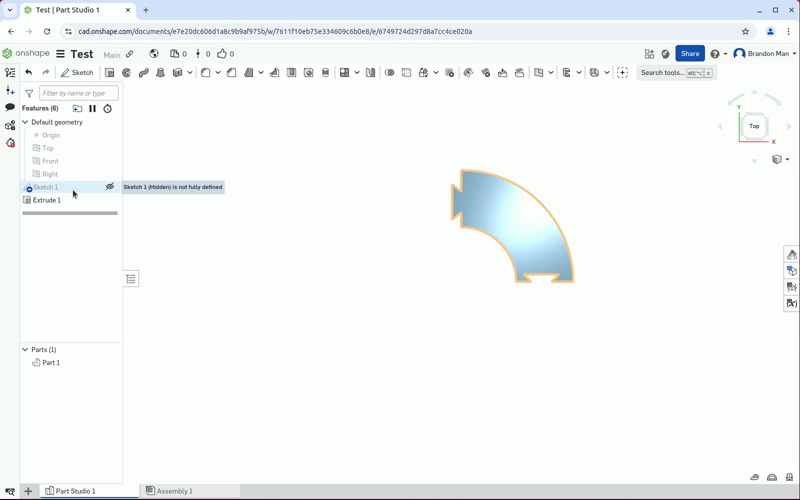
click(73, 189)
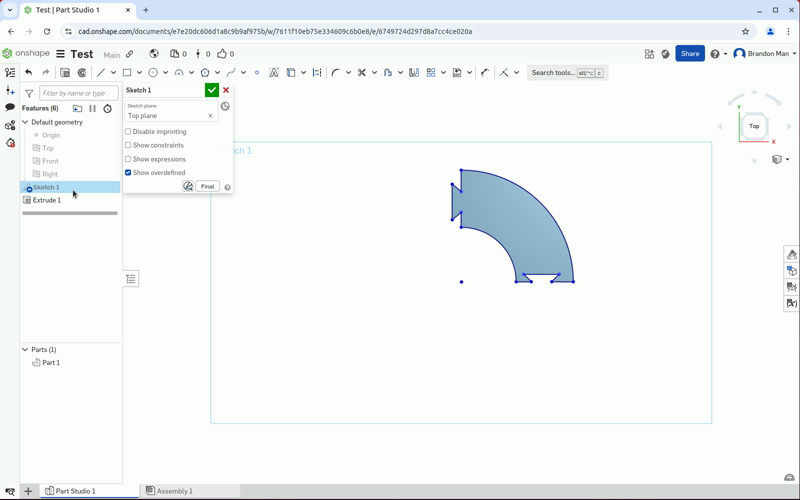
mouse_move(229, 92)
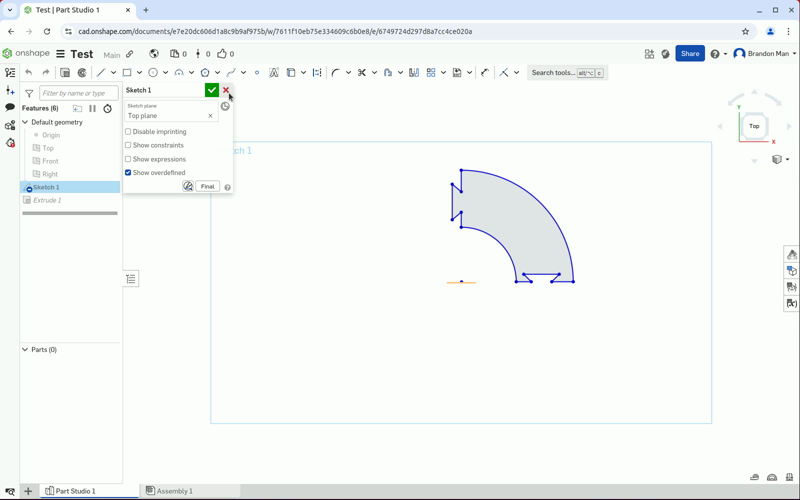
click(229, 92)
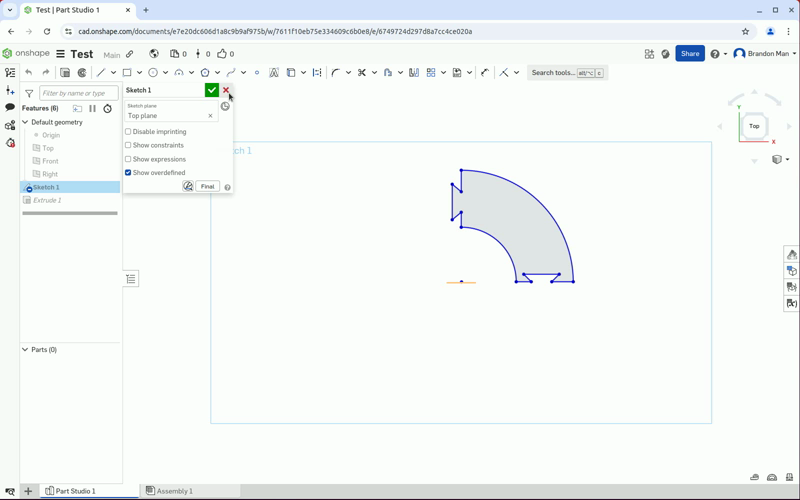
key(shift+s)
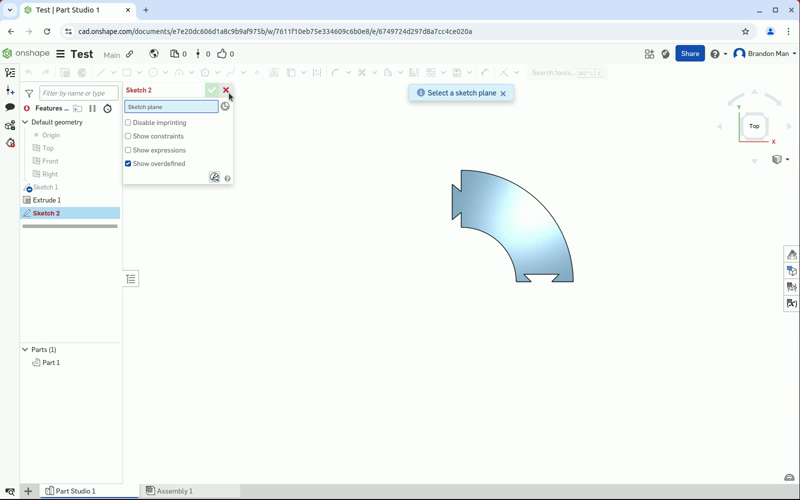
mouse_move(73, 150)
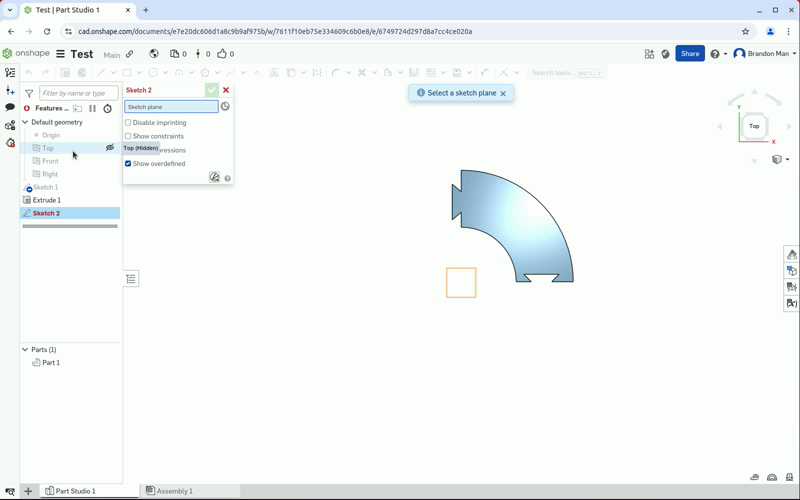
click(73, 150)
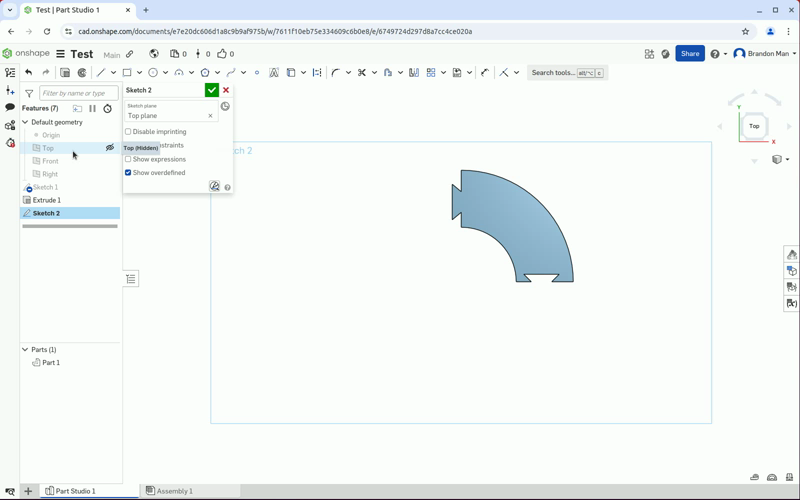
mouse_move(73, 352)
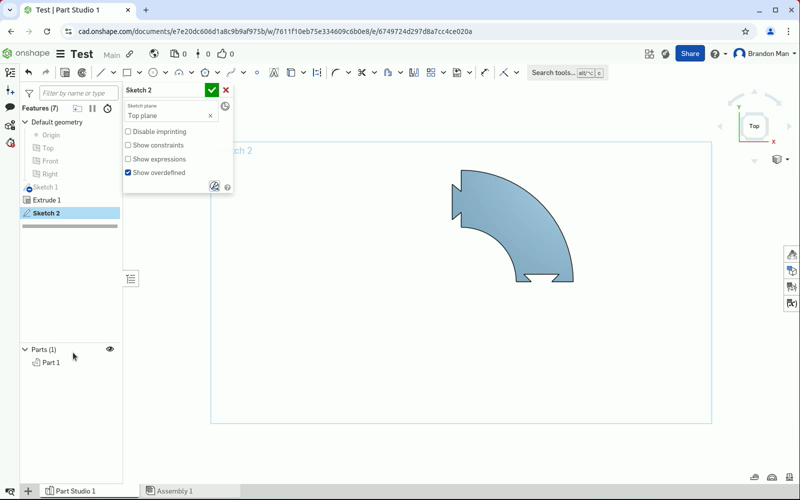
key(y)
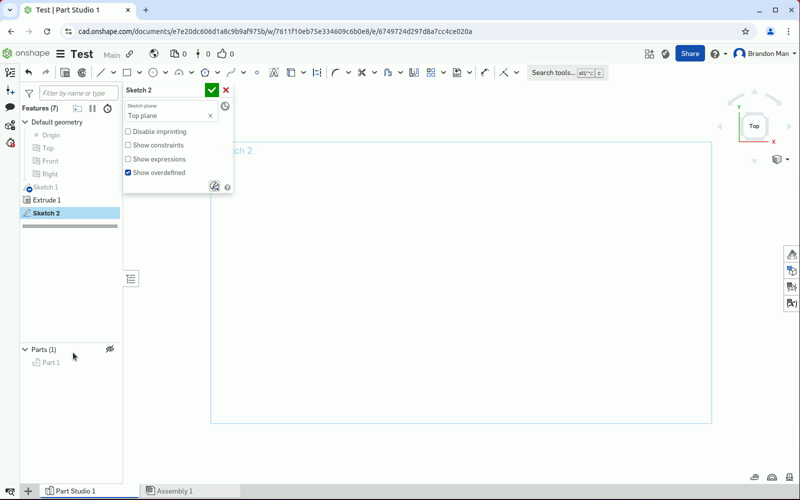
key(a)
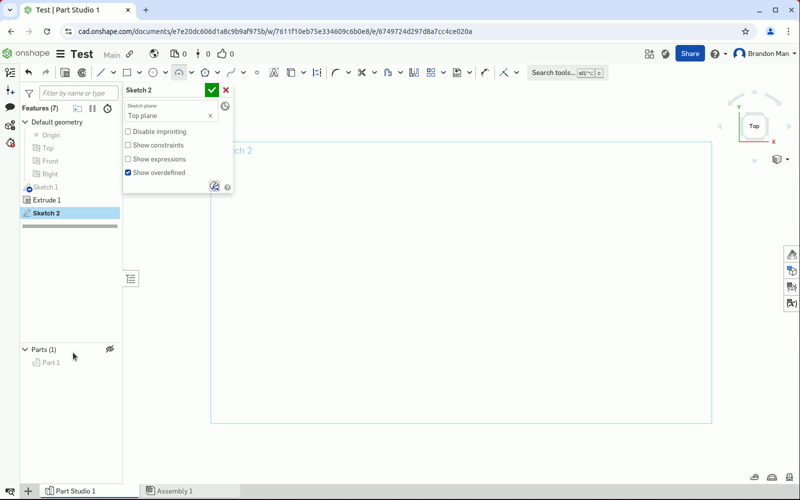
key_down(shift)
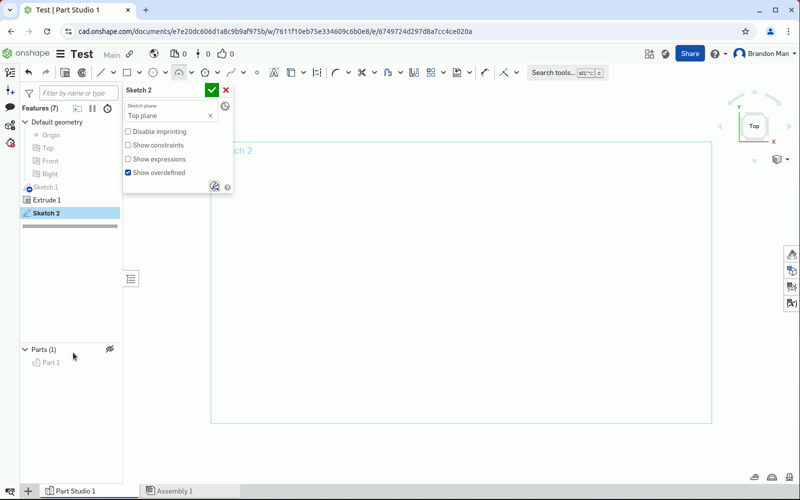
mouse_move(460, 233)
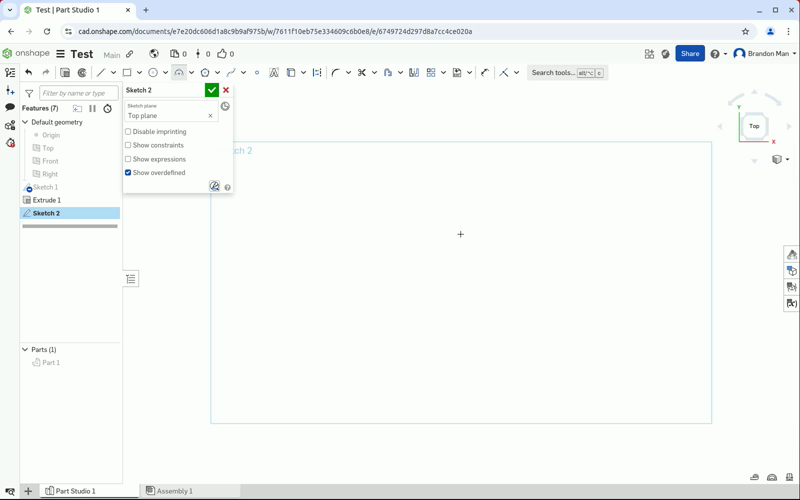
click(460, 233)
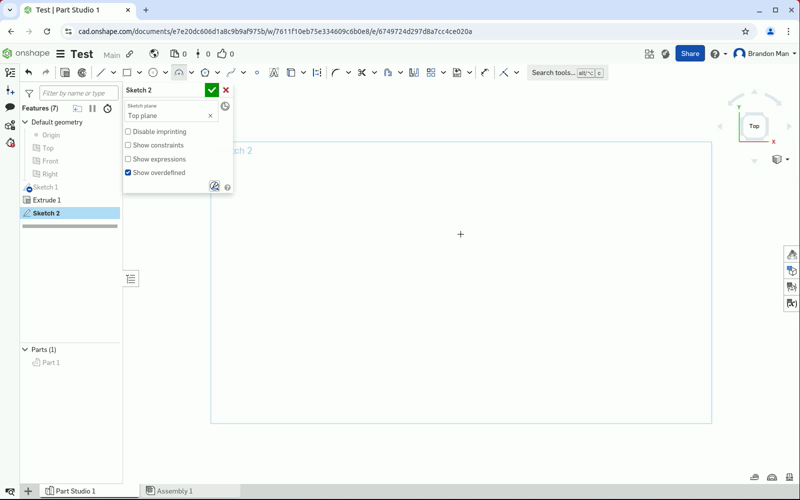
key_up(shift)
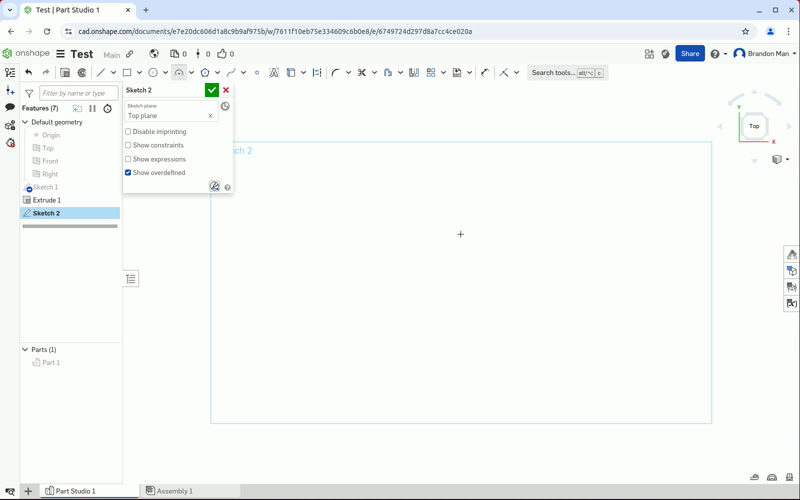
key_down(shift)
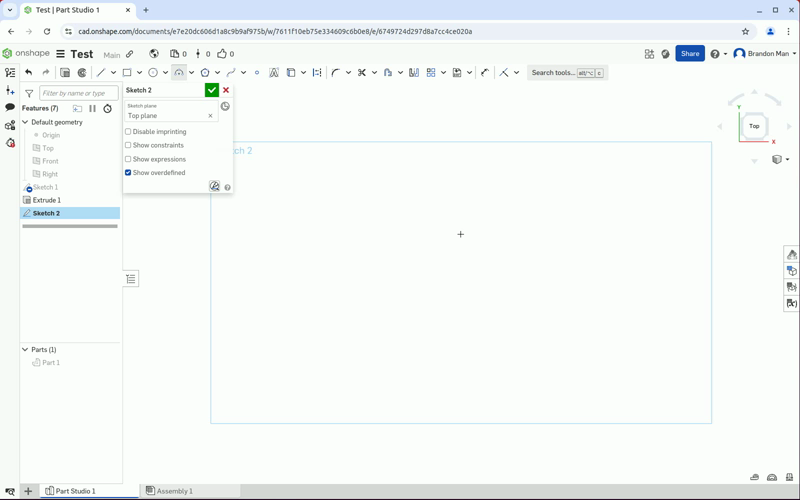
mouse_move(510, 283)
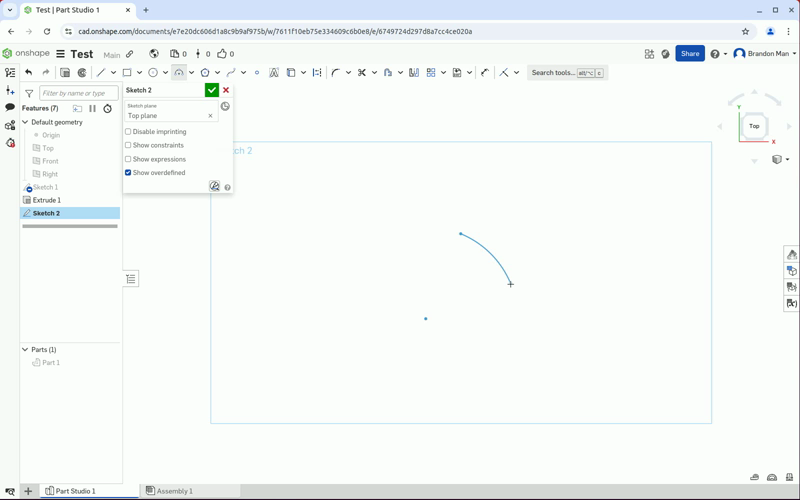
click(510, 283)
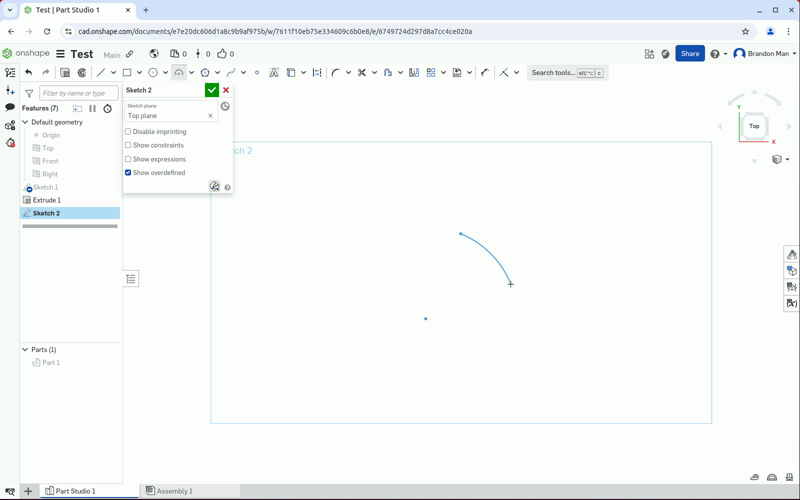
mouse_move(495, 248)
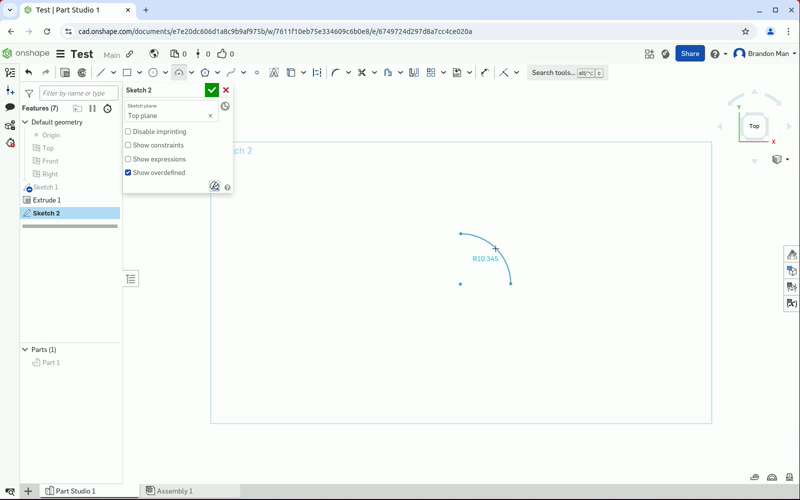
click(495, 248)
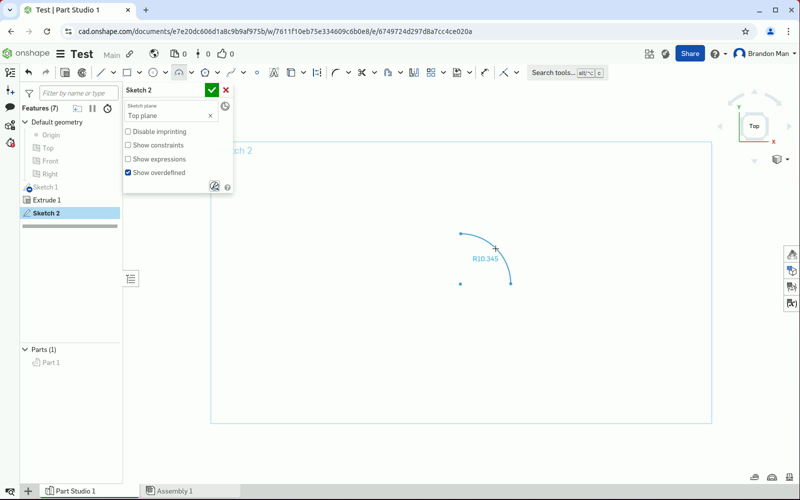
key_up(shift)
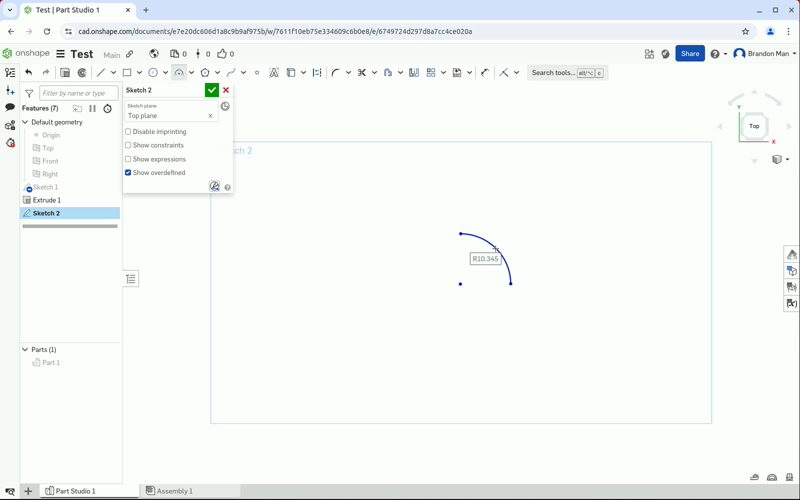
key(esc)
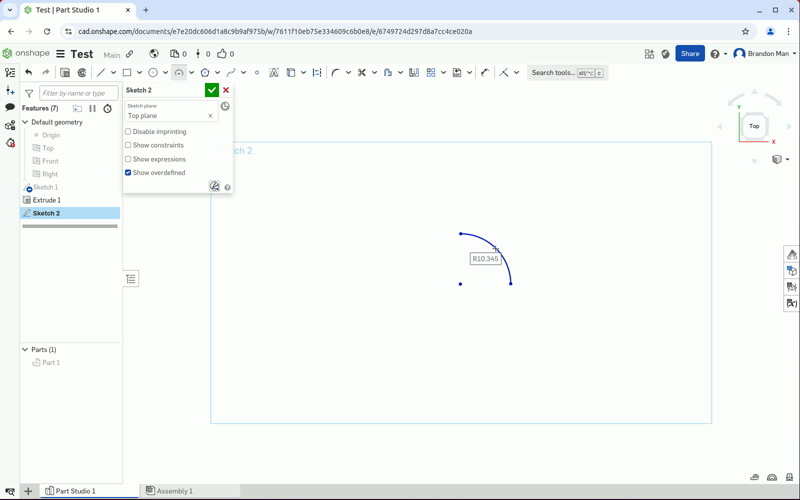
key(l)
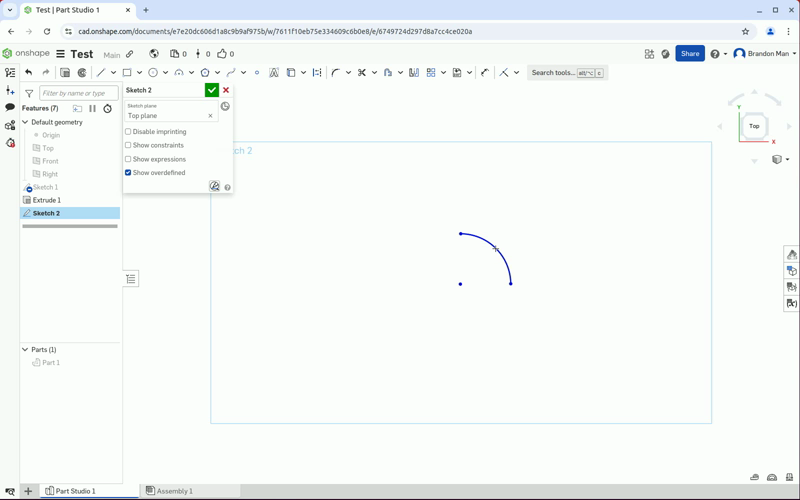
mouse_move(510, 283)
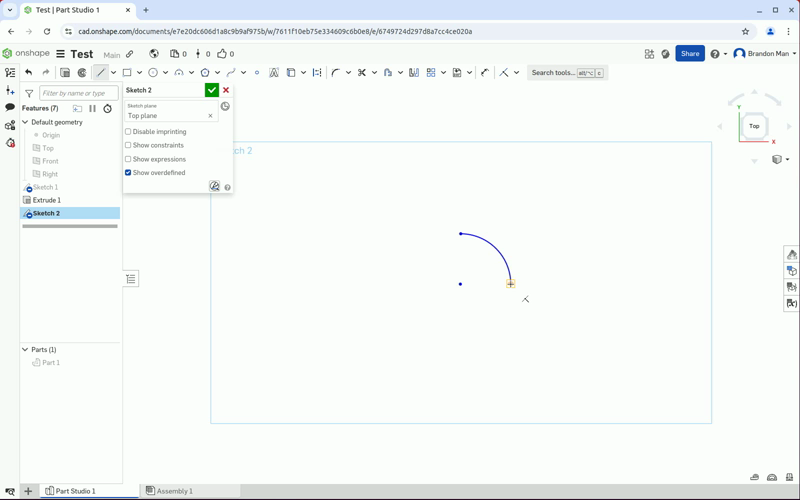
click(510, 283)
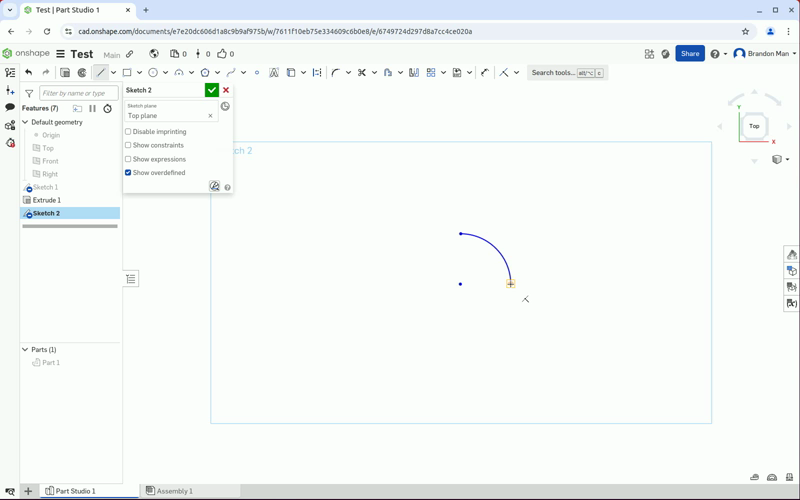
key_down(shift)
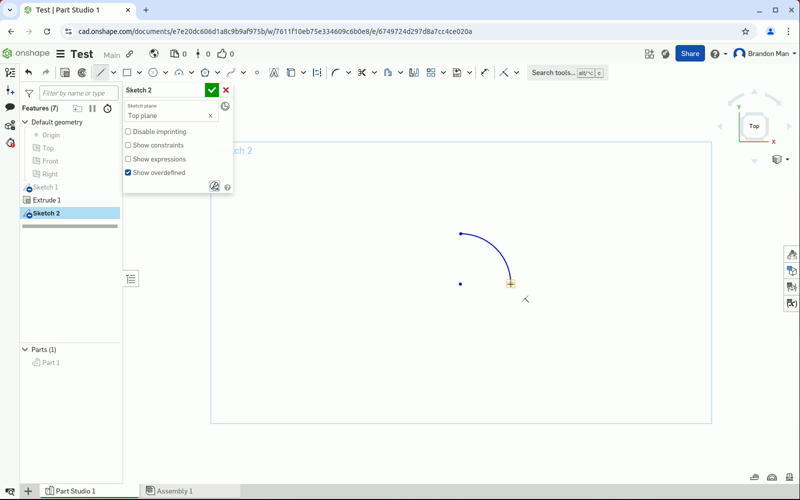
mouse_move(540, 283)
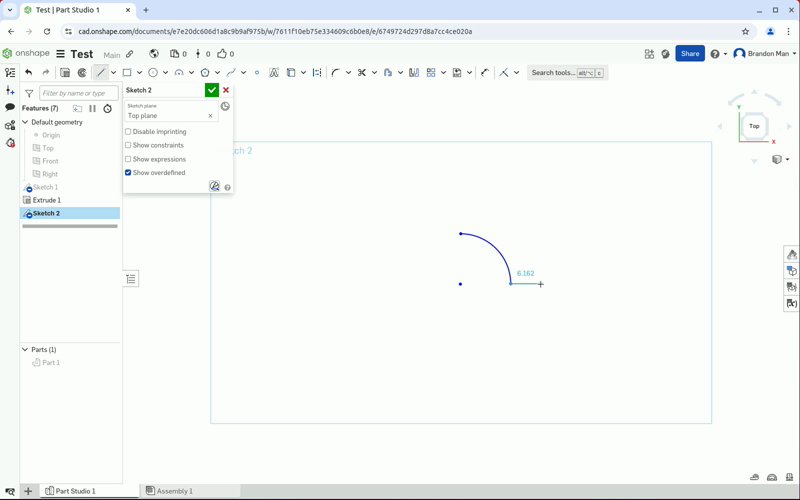
mouse_move(516, 283)
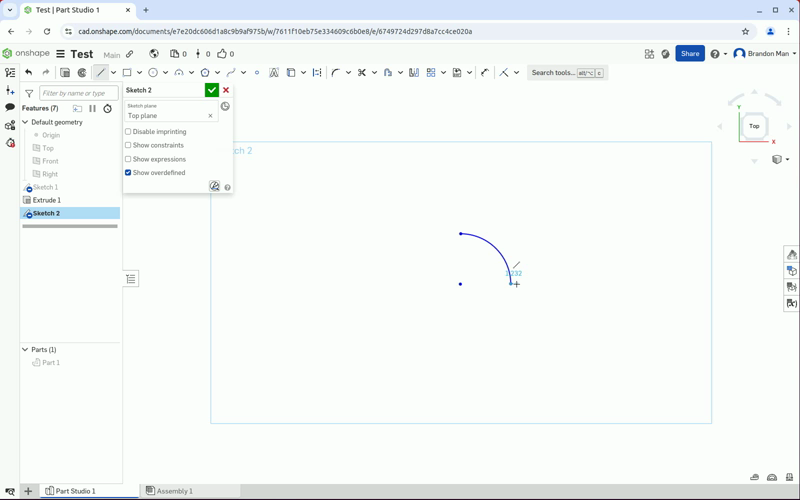
scroll(6)
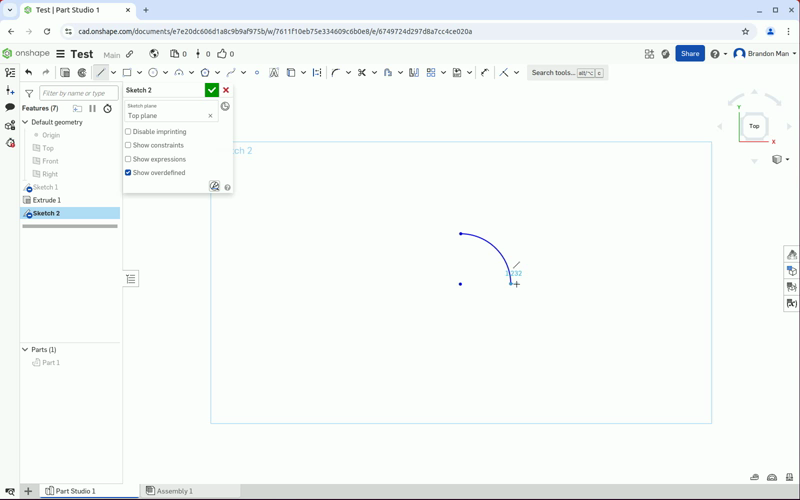
scroll(6)
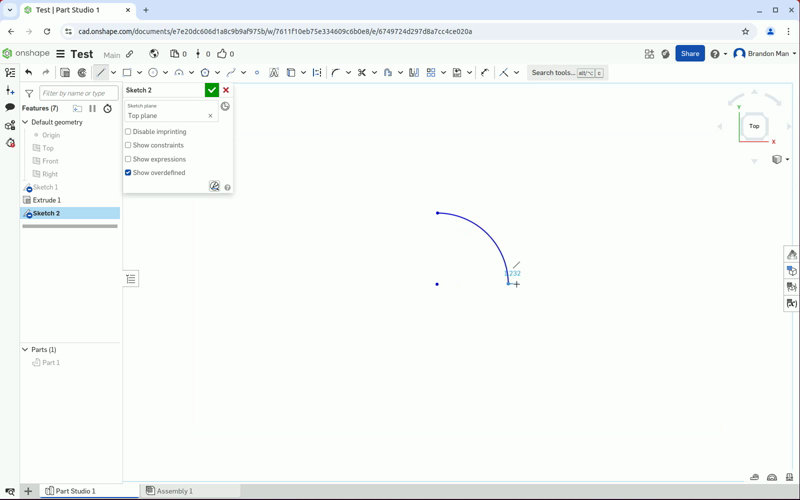
scroll(6)
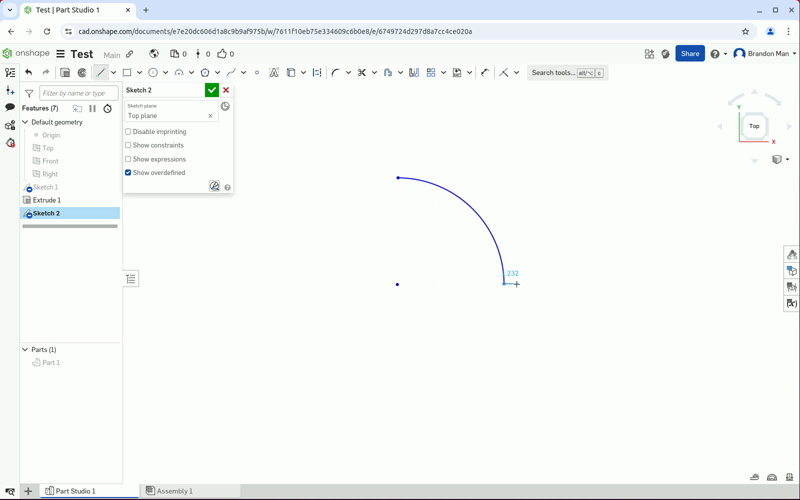
scroll(6)
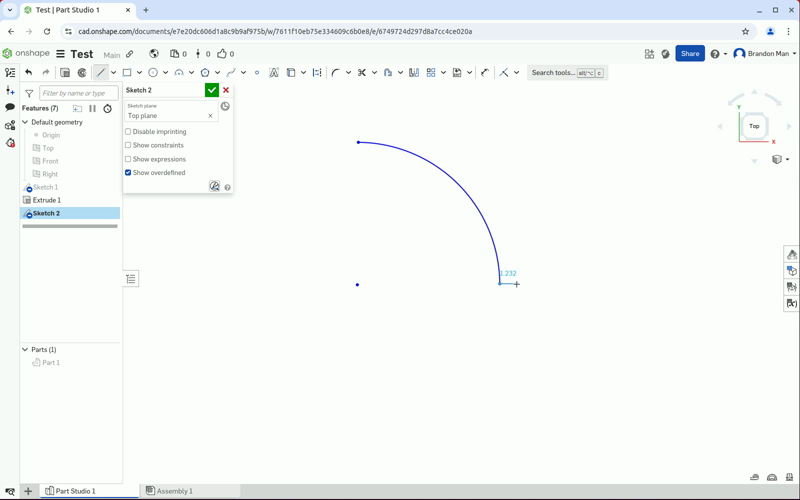
scroll(6)
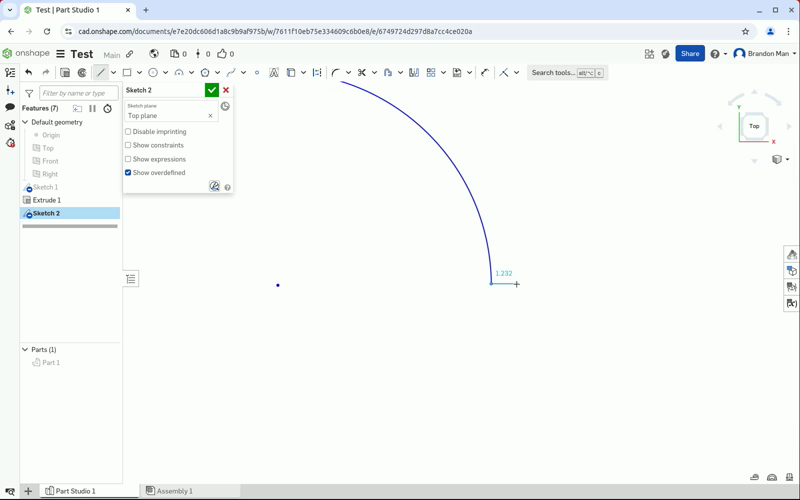
scroll(6)
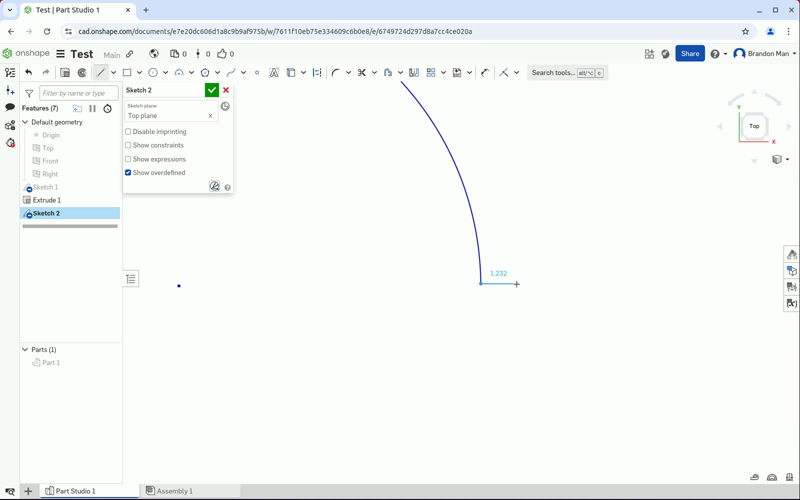
scroll(6)
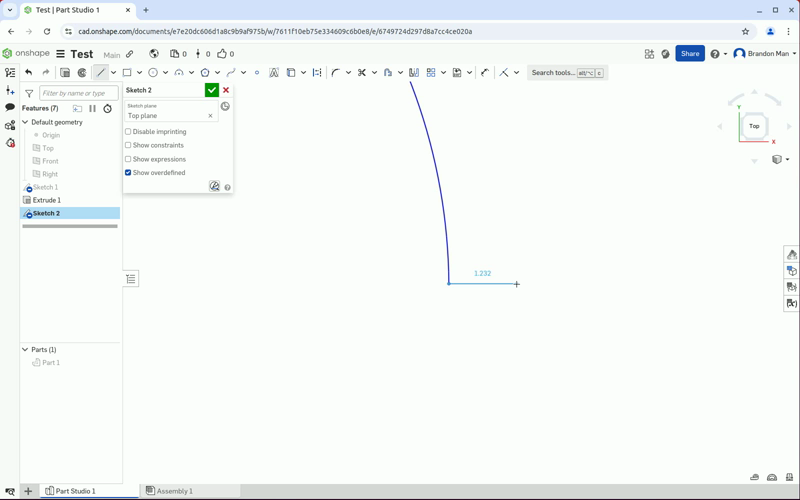
click(516, 283)
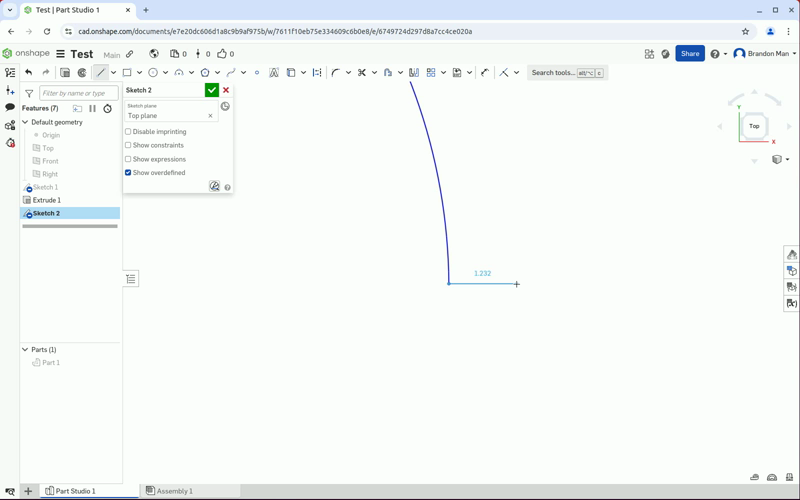
scroll(-6)
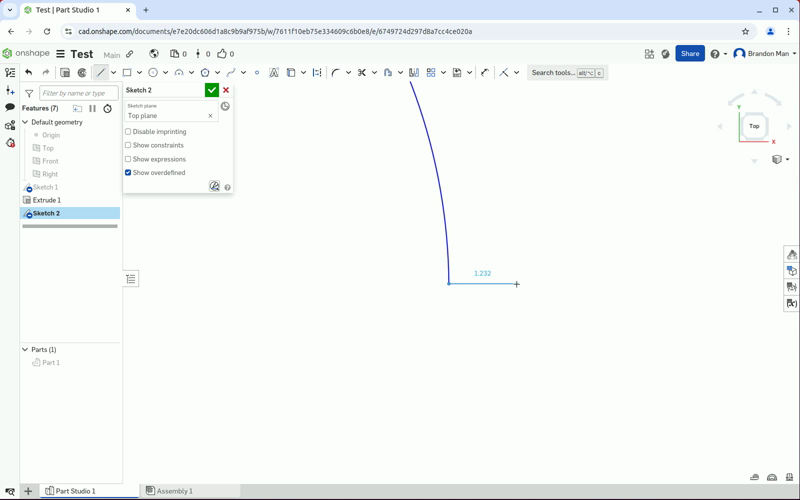
scroll(-6)
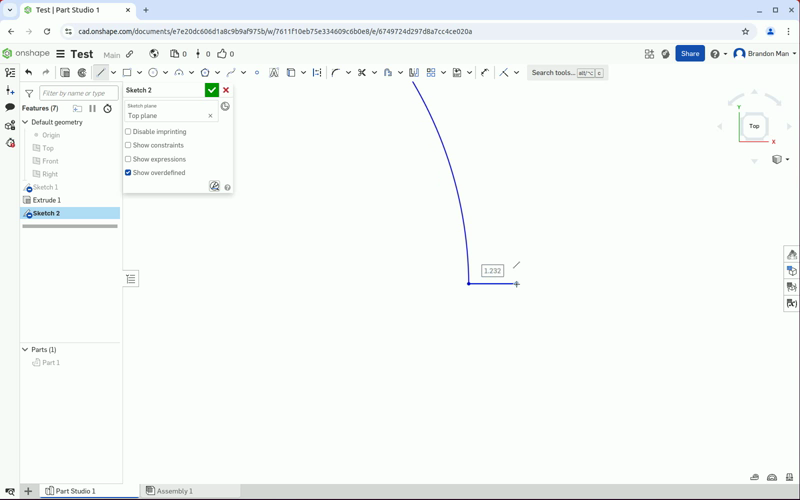
scroll(-6)
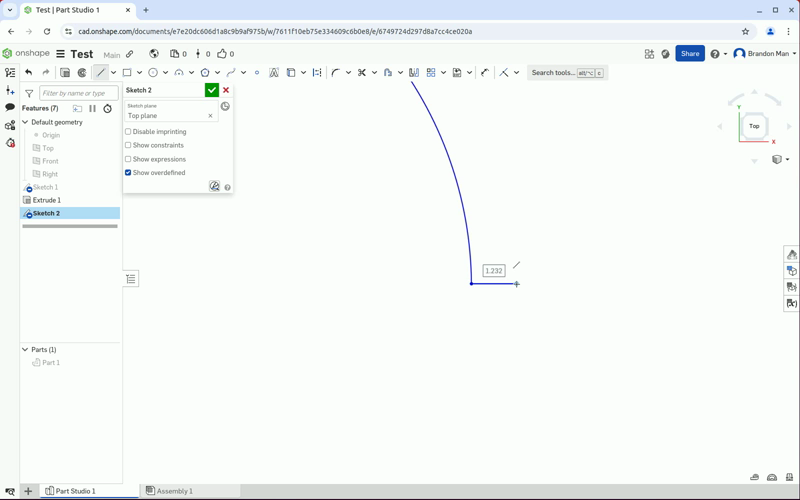
scroll(-6)
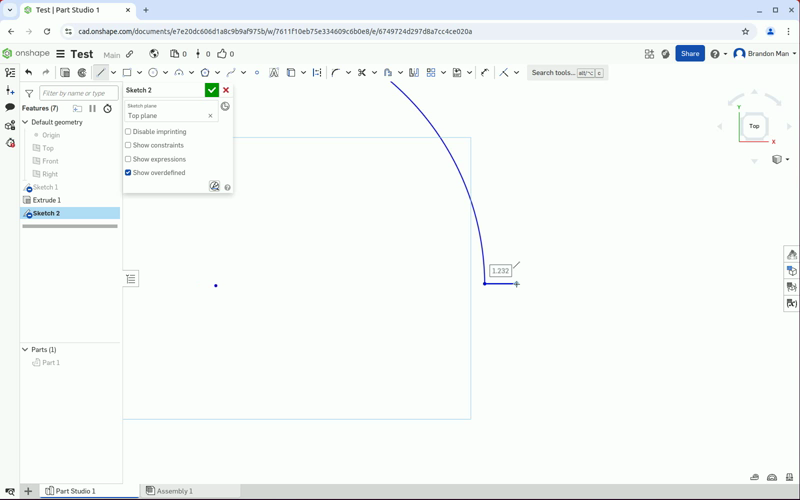
scroll(-6)
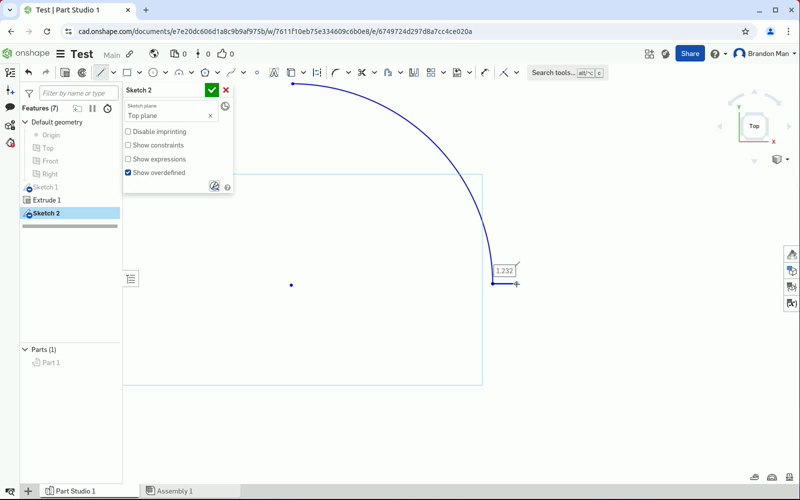
scroll(-6)
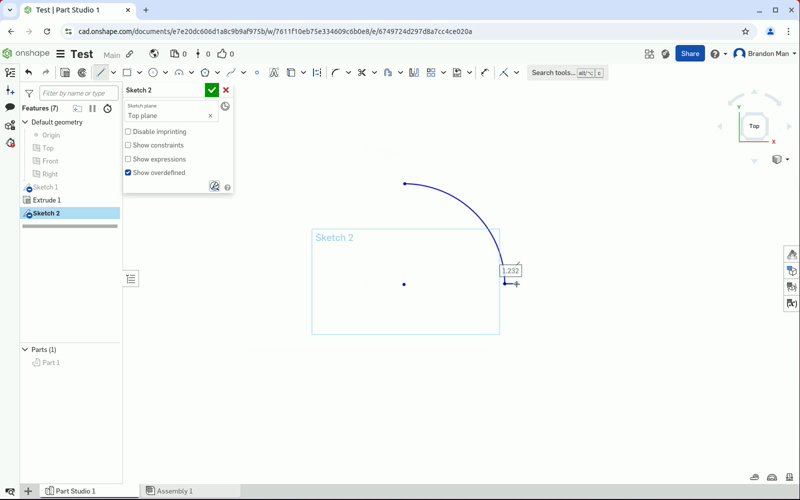
scroll(-6)
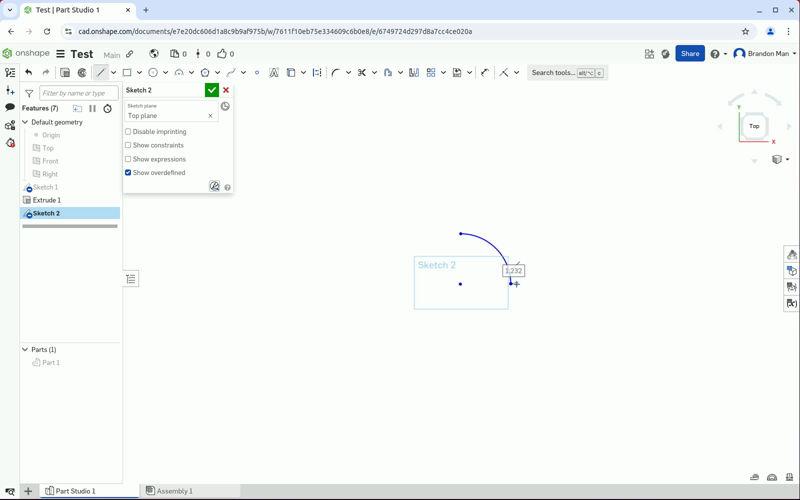
key_up(shift)
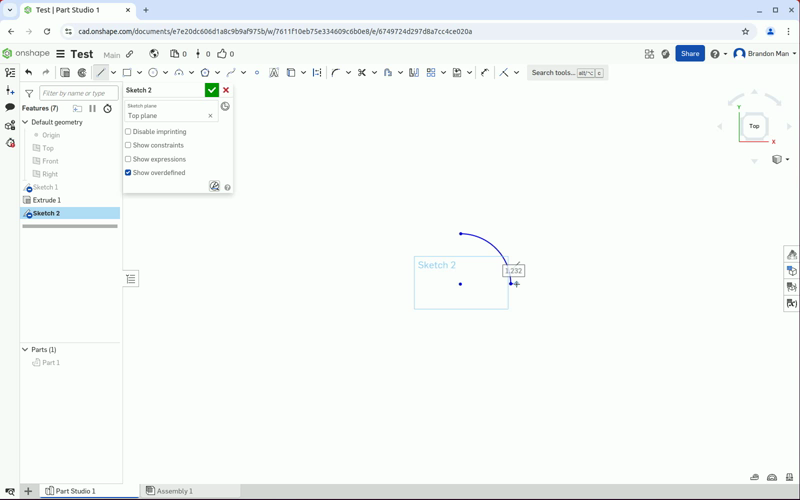
key(esc)
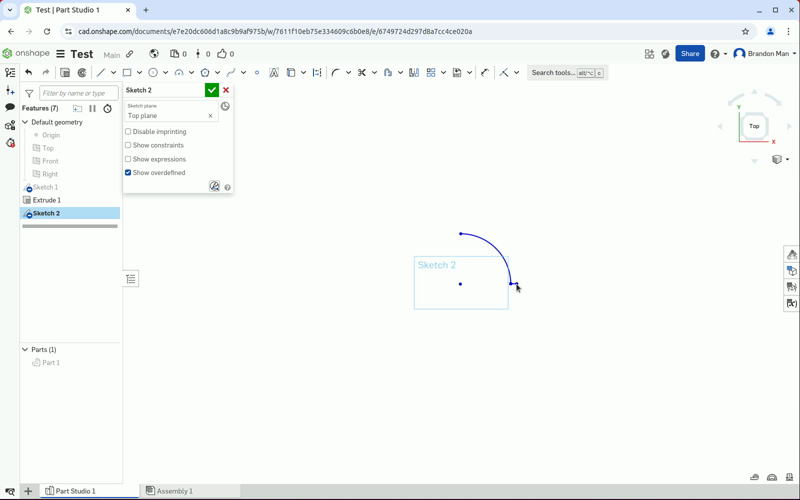
key(a)
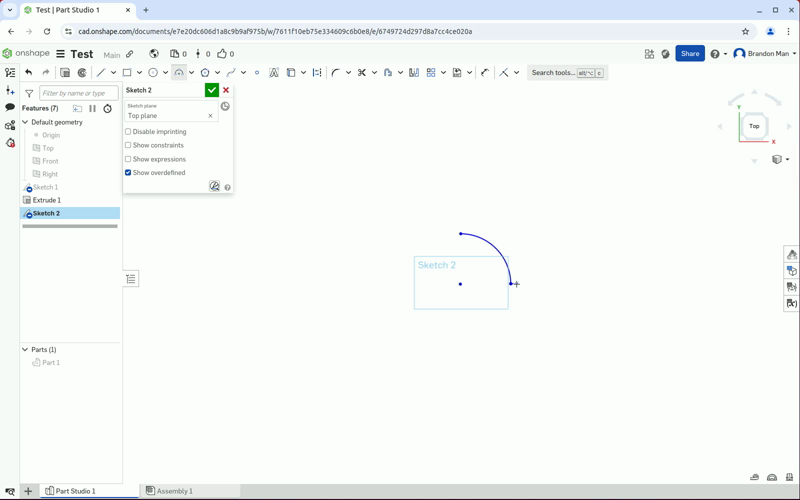
mouse_move(516, 283)
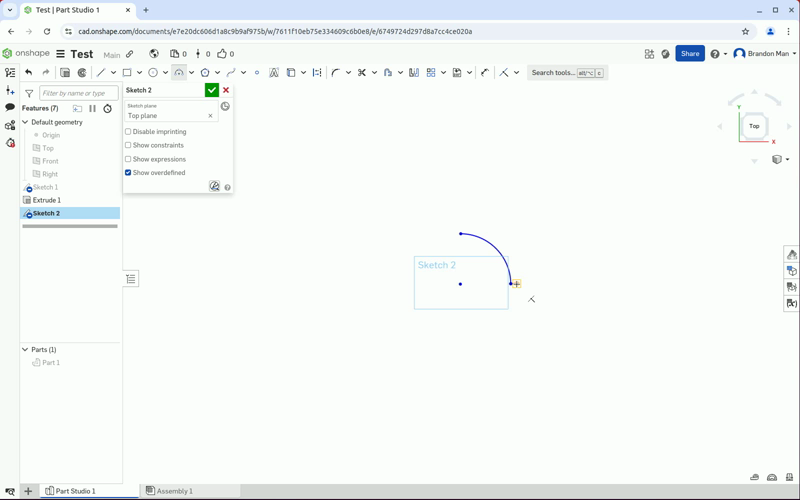
click(516, 283)
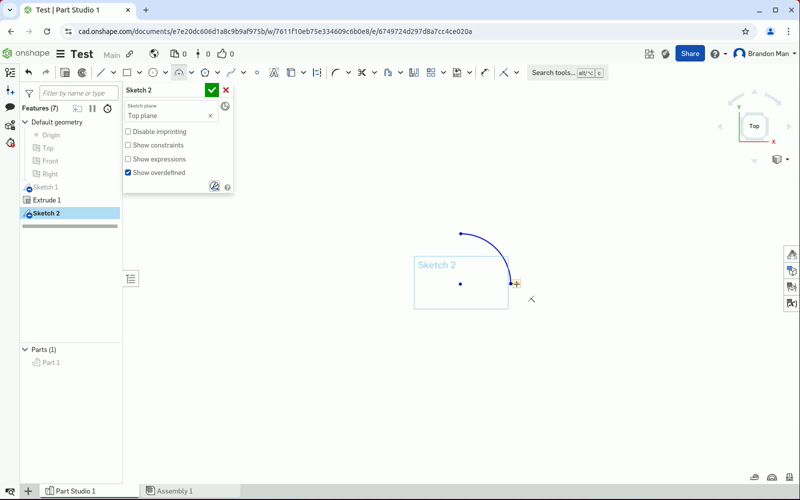
key_down(shift)
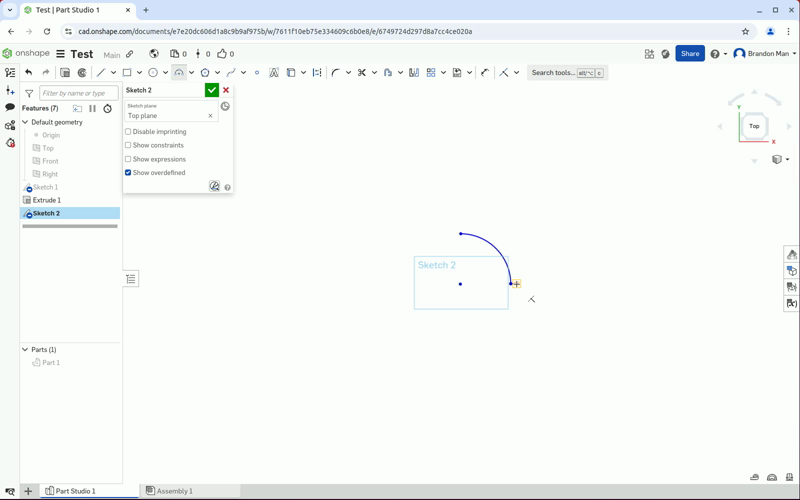
mouse_move(460, 227)
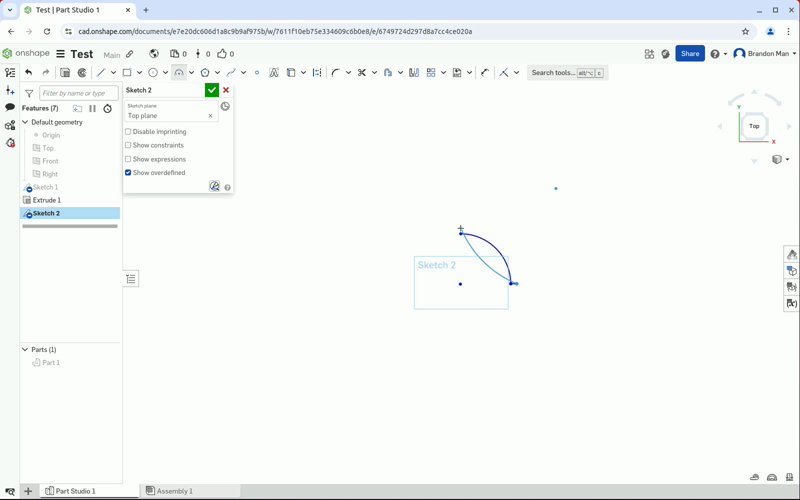
click(460, 227)
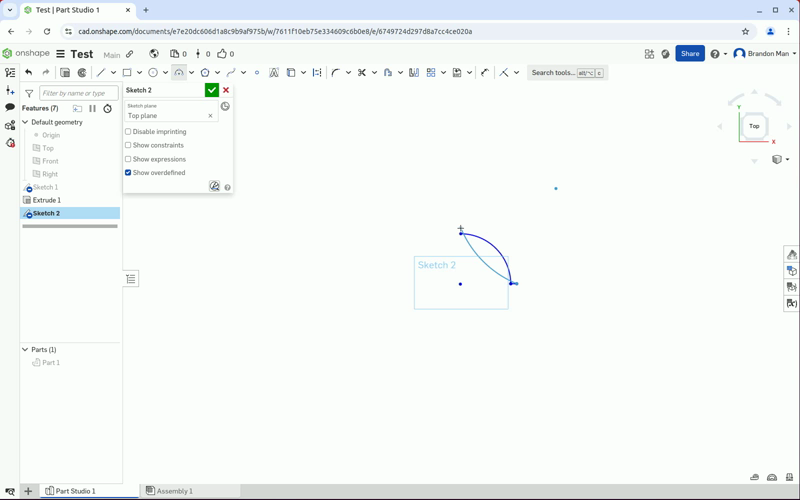
mouse_move(500, 244)
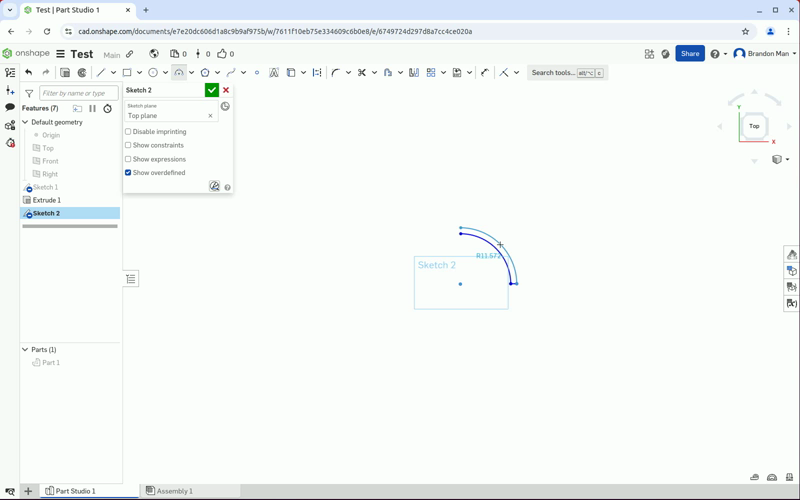
click(500, 244)
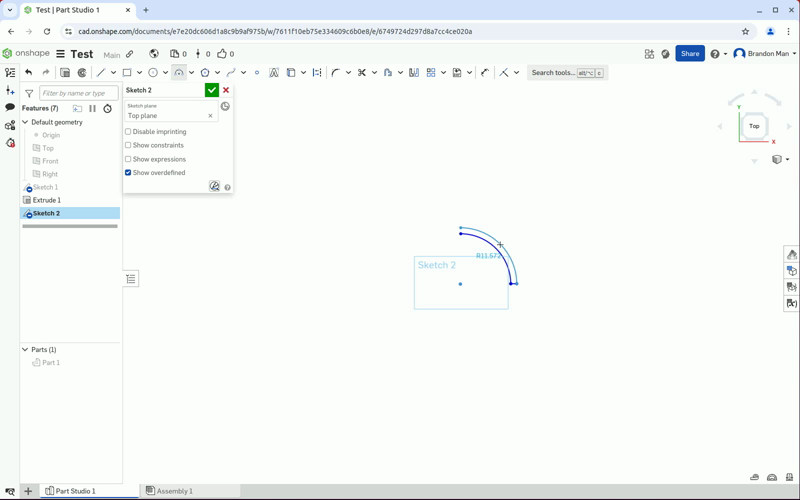
key_up(shift)
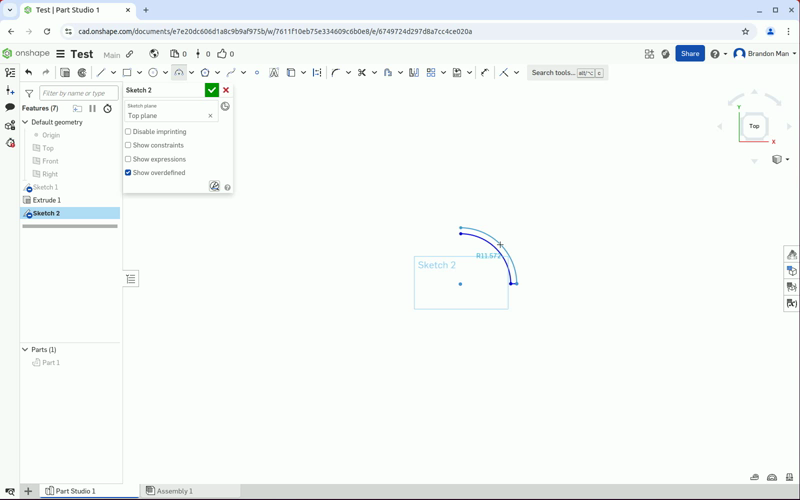
key(esc)
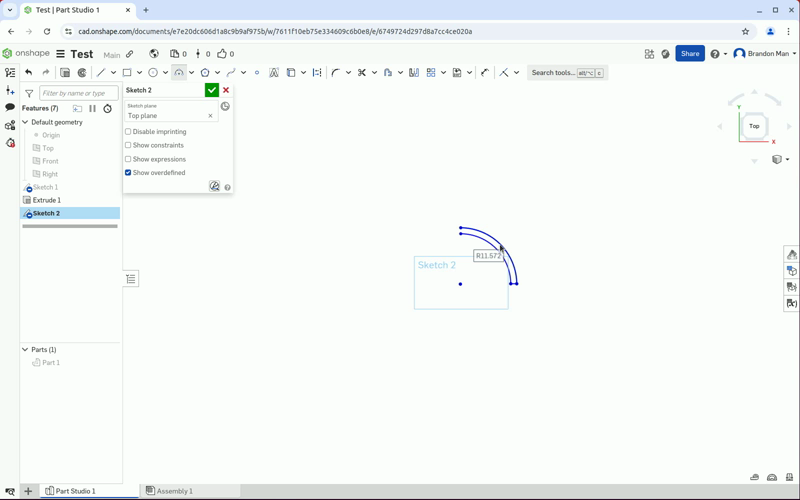
key(l)
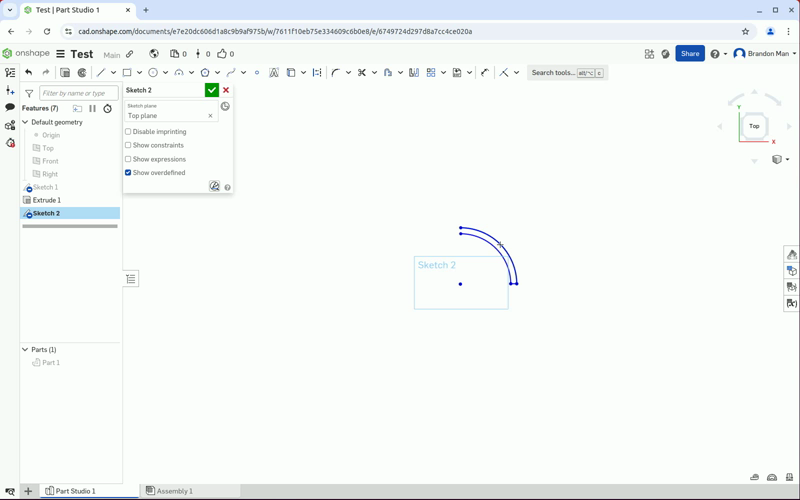
mouse_move(460, 227)
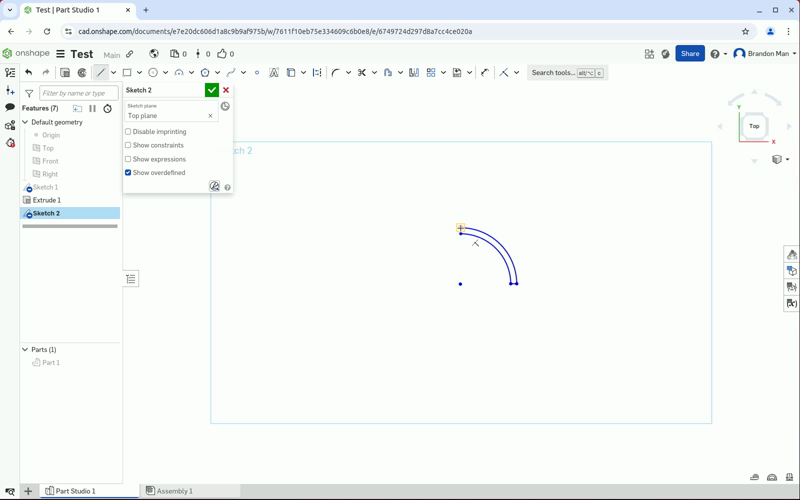
click(460, 227)
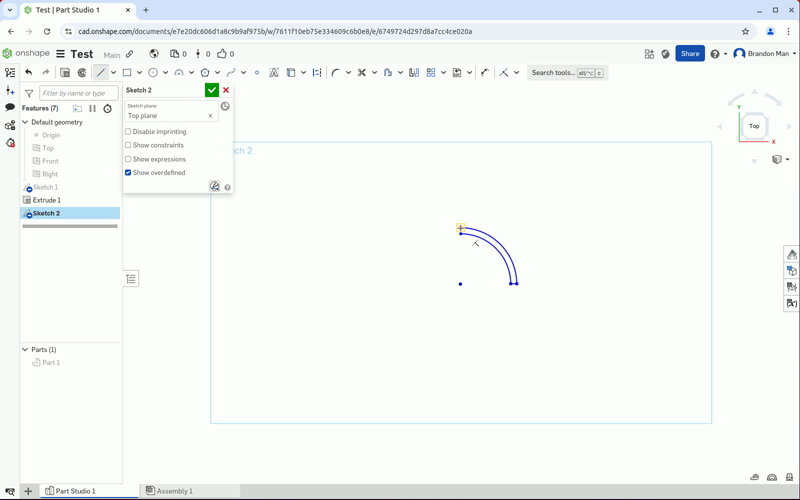
mouse_move(490, 227)
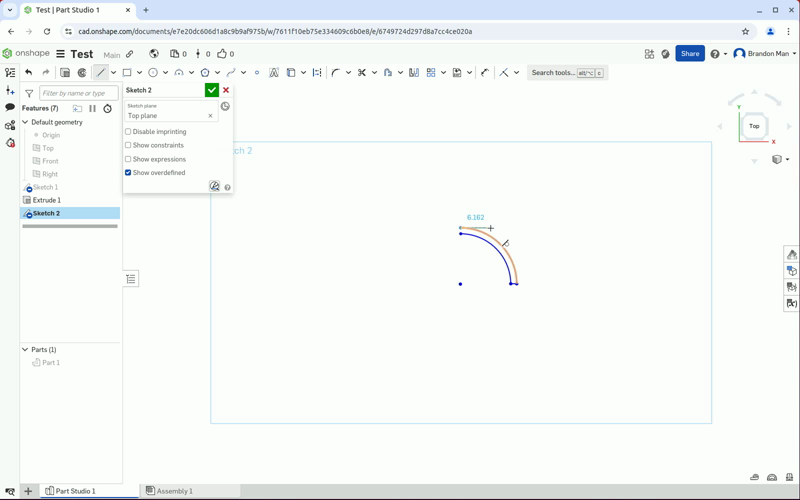
key_down(shift)
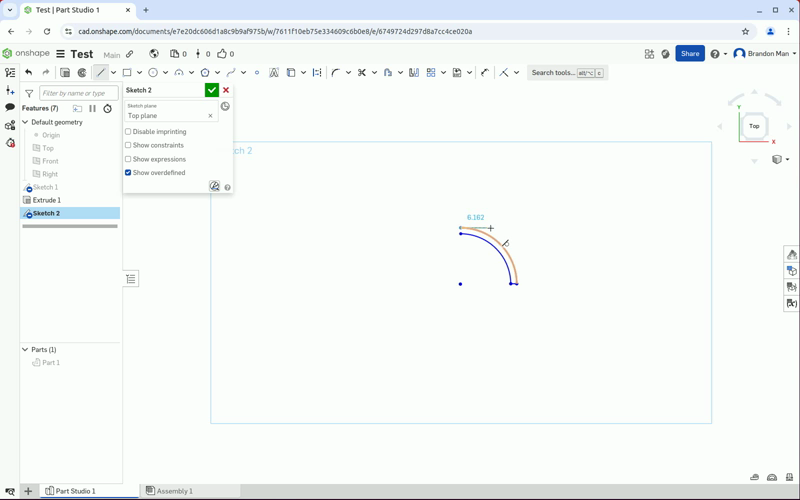
mouse_move(460, 233)
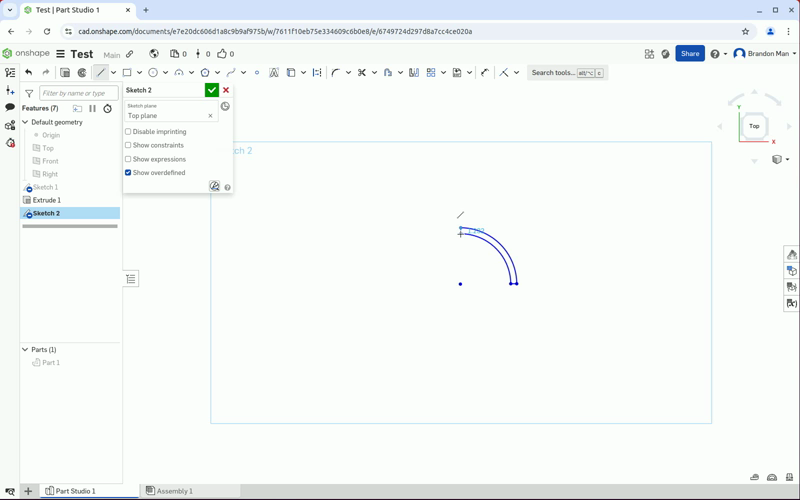
scroll(6)
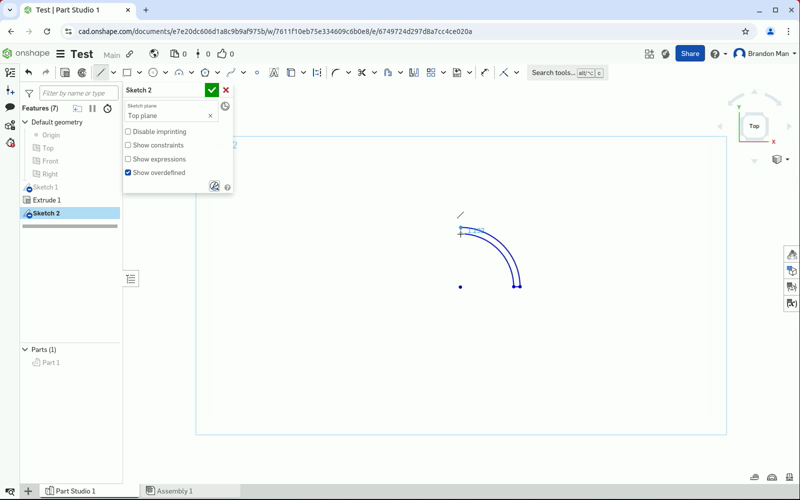
scroll(6)
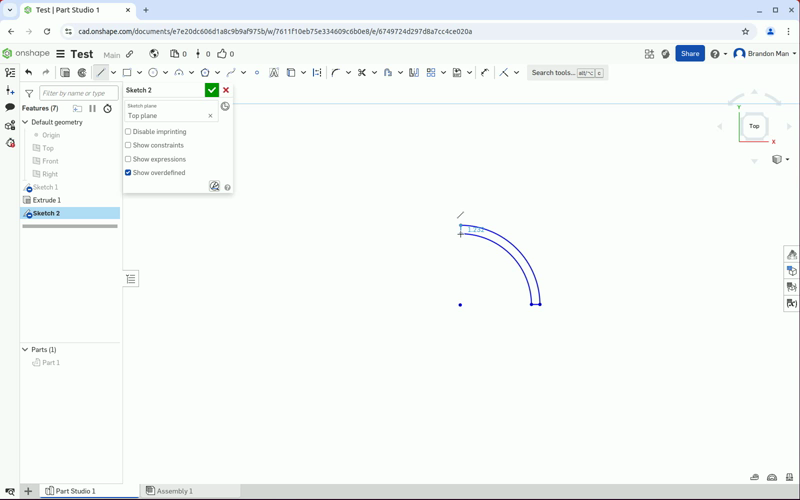
scroll(6)
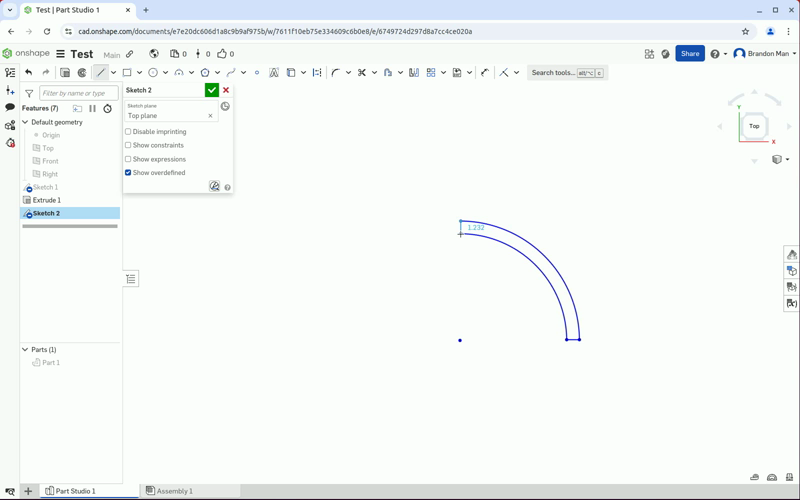
scroll(6)
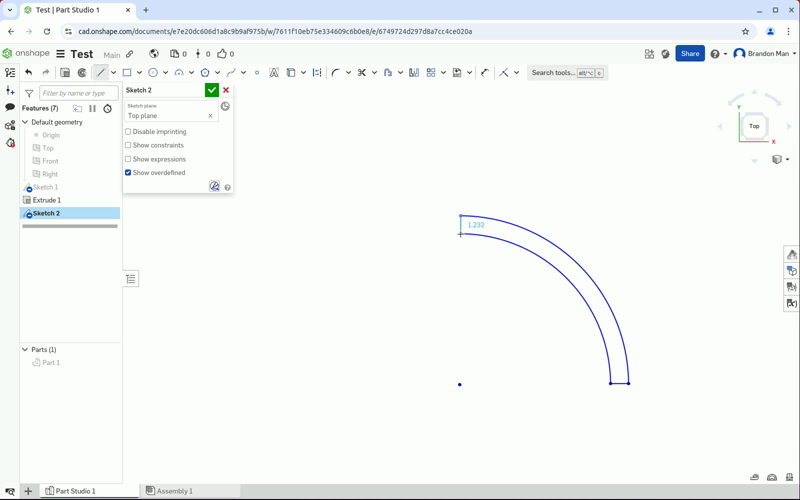
scroll(6)
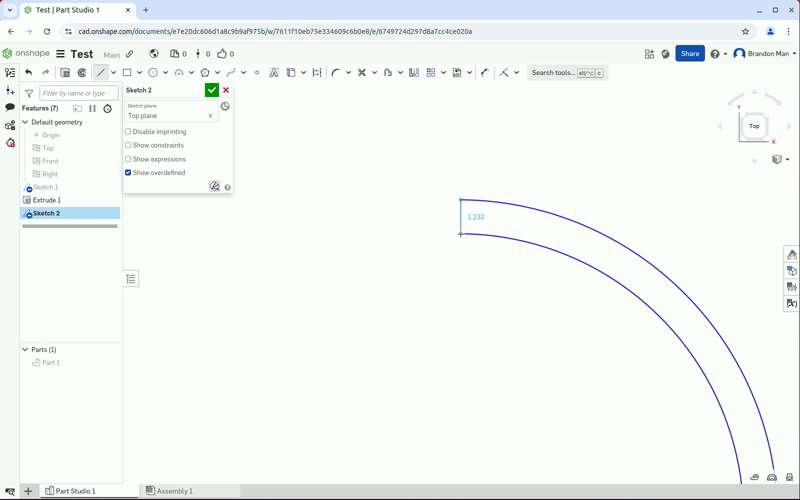
scroll(6)
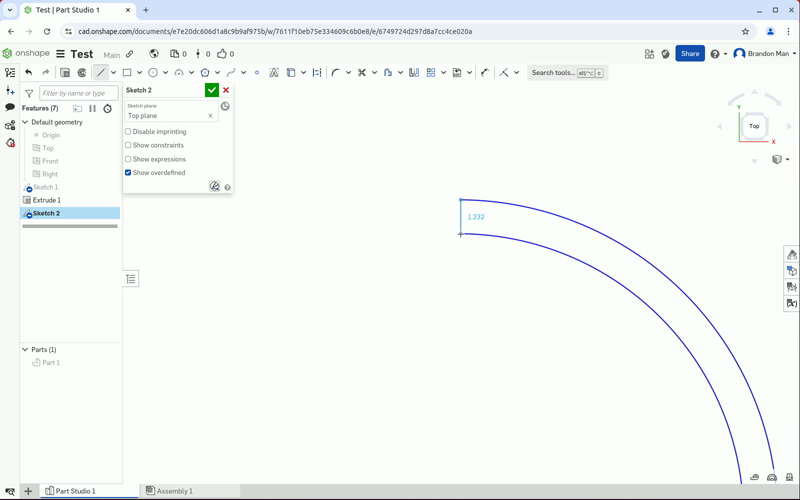
scroll(6)
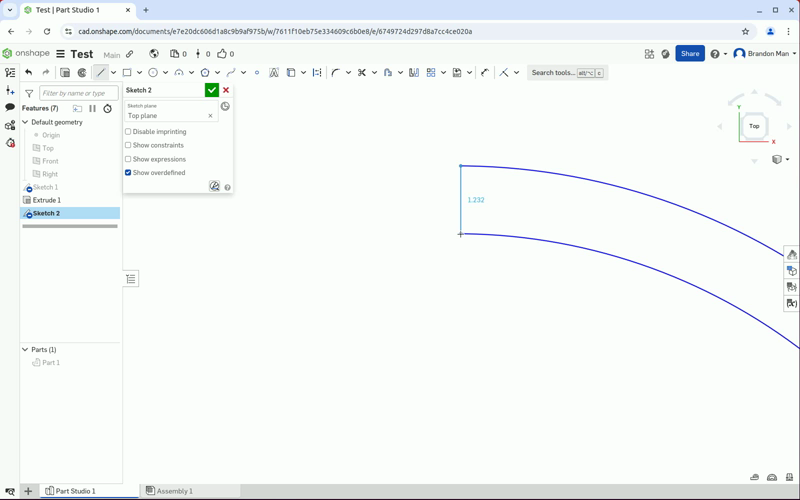
key_up(shift)
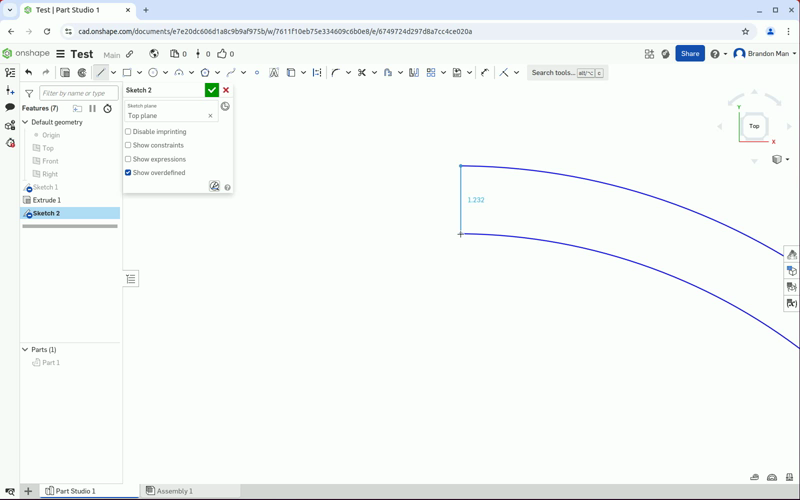
click(460, 233)
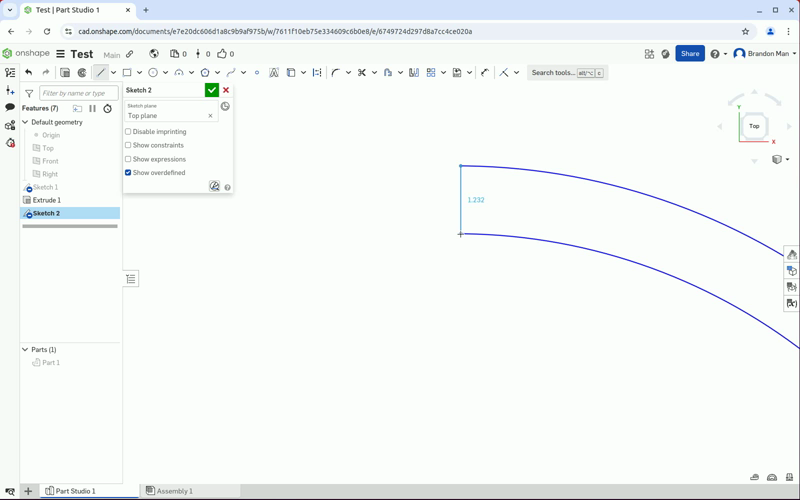
scroll(-6)
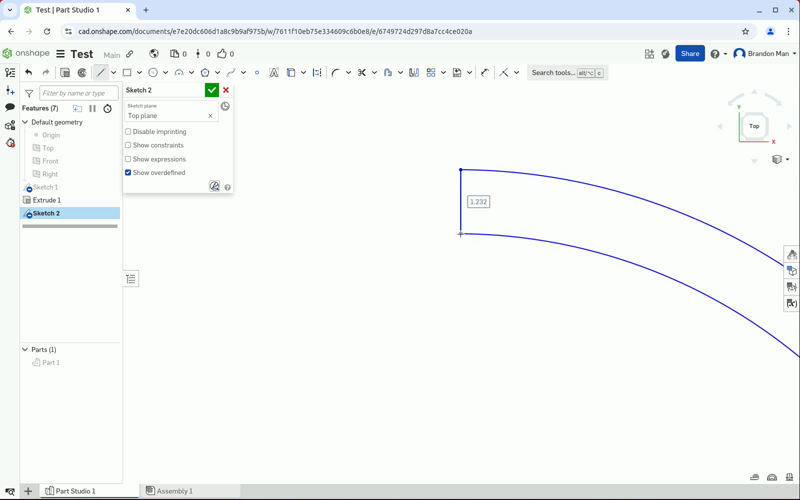
scroll(-6)
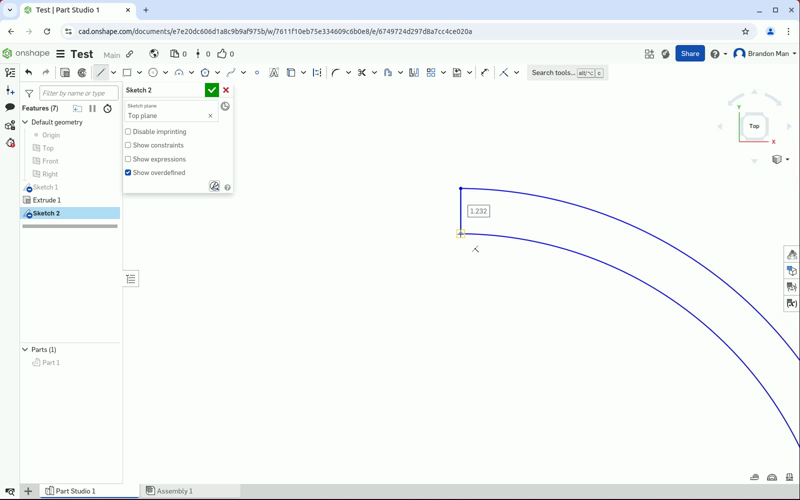
scroll(-6)
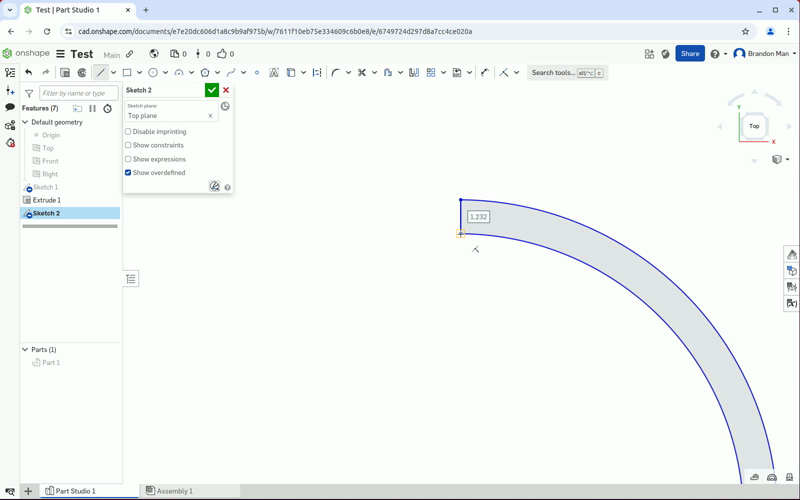
scroll(-6)
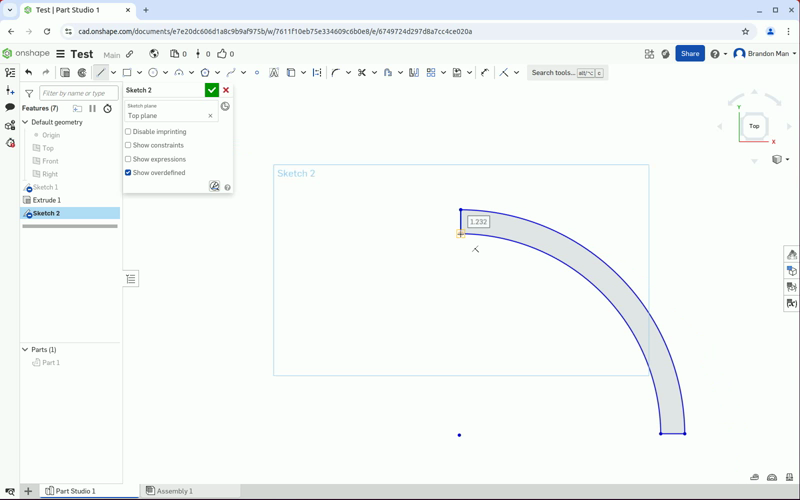
scroll(-6)
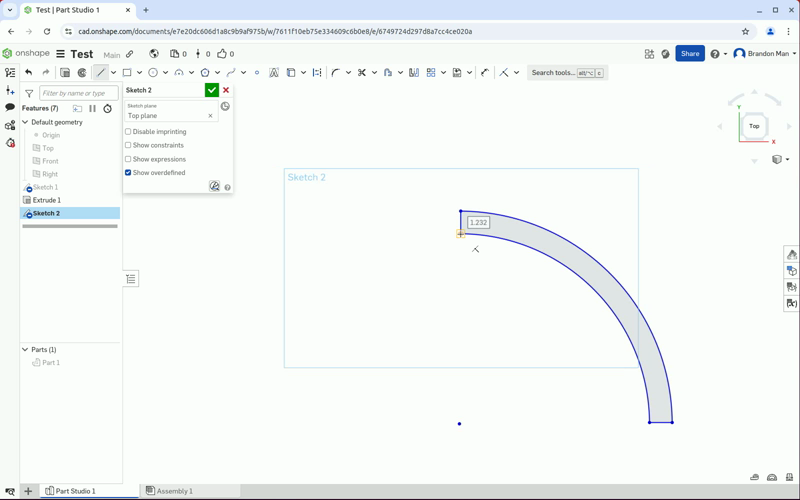
scroll(-6)
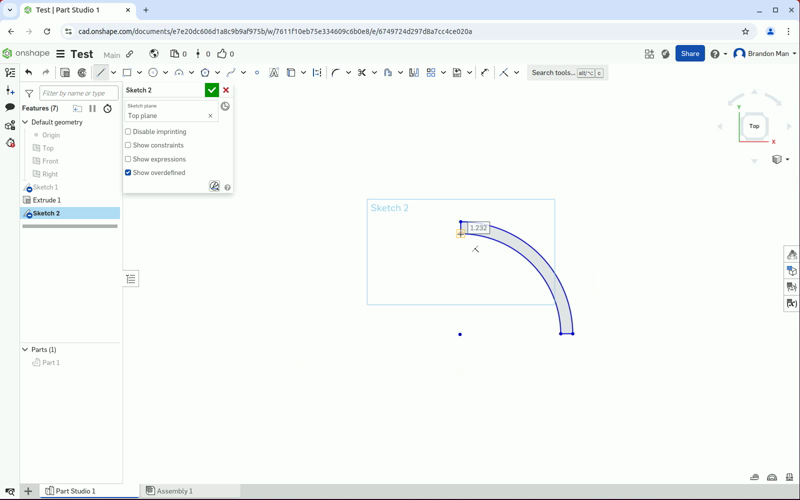
scroll(-6)
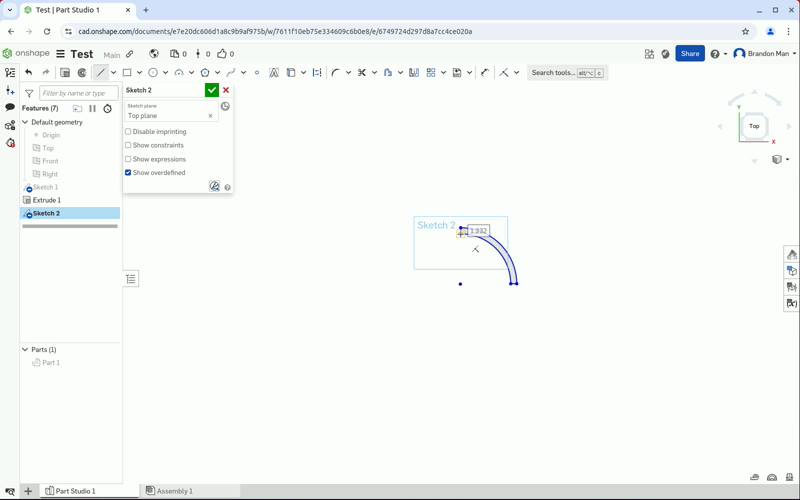
key(esc)
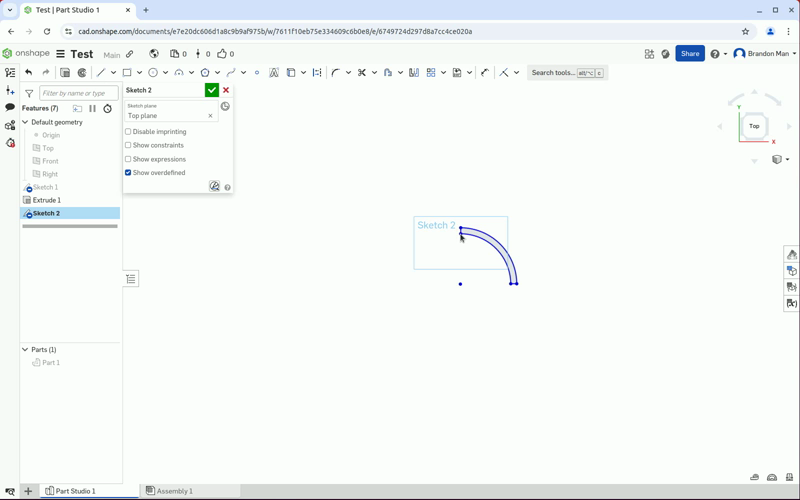
mouse_move(483, 235)
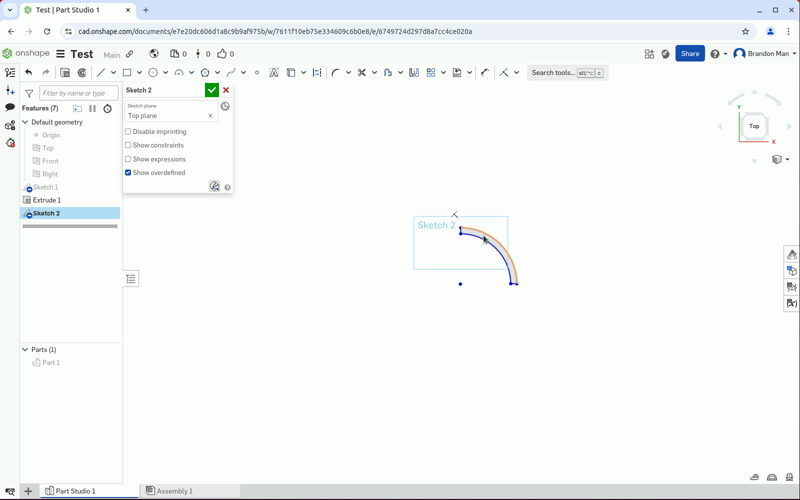
scroll(6)
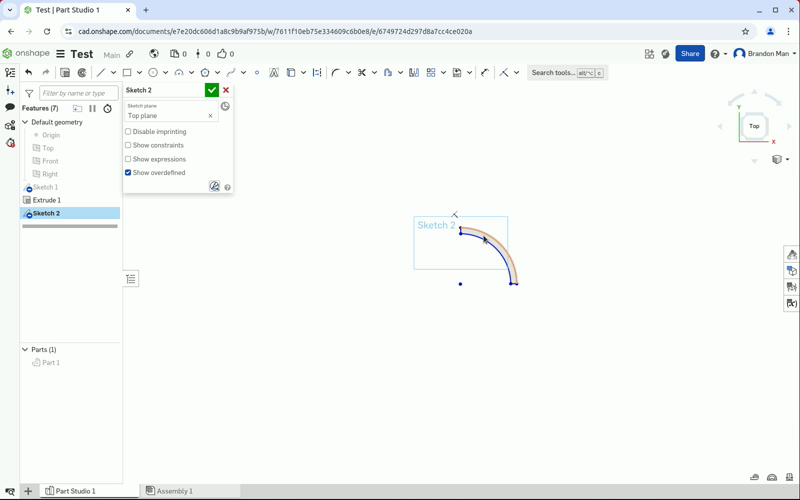
scroll(6)
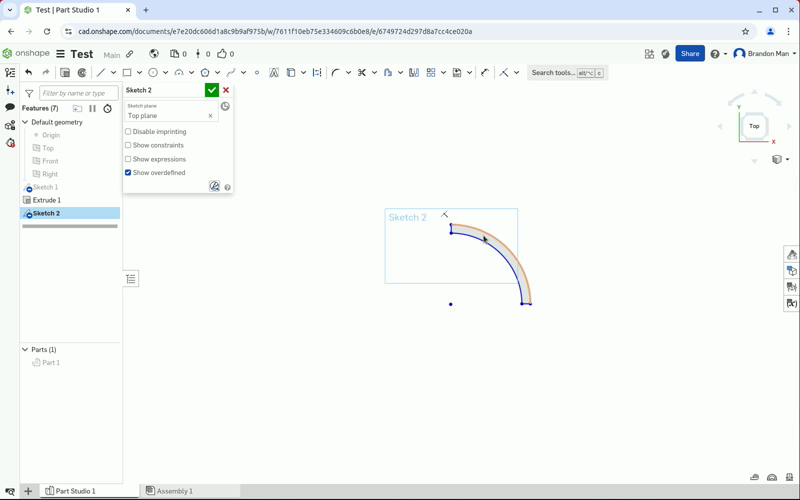
scroll(6)
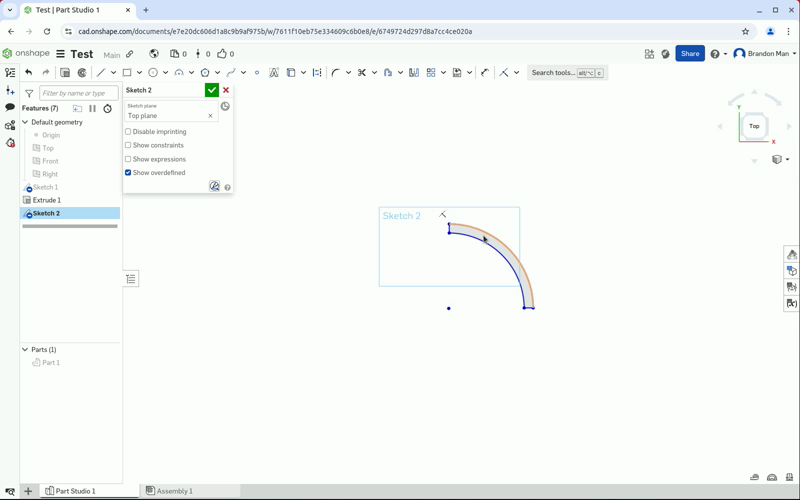
scroll(6)
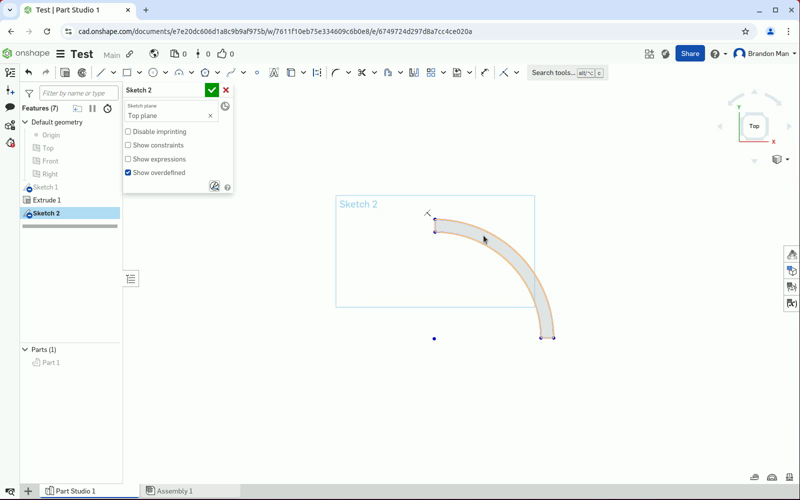
scroll(6)
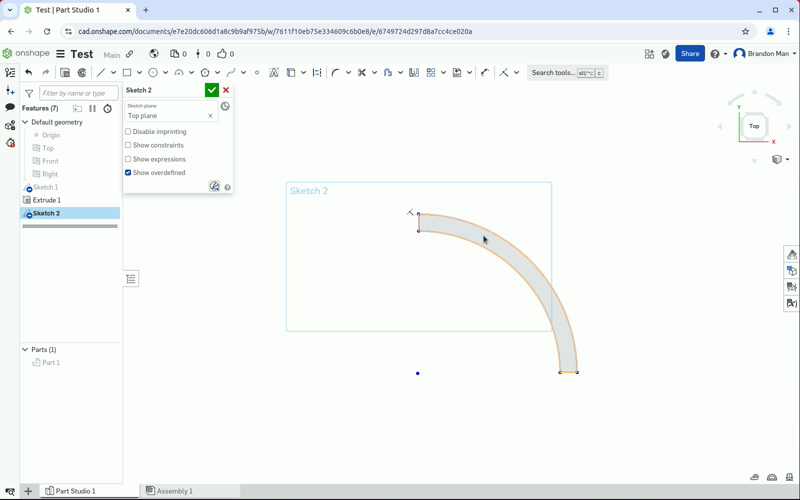
scroll(6)
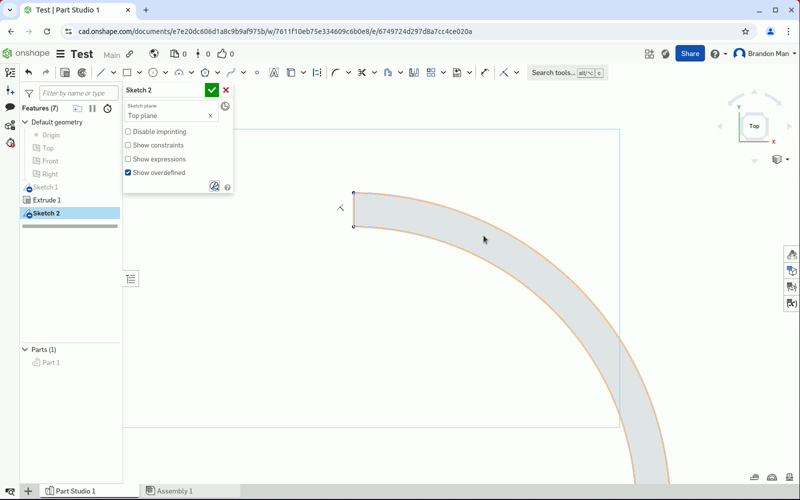
scroll(6)
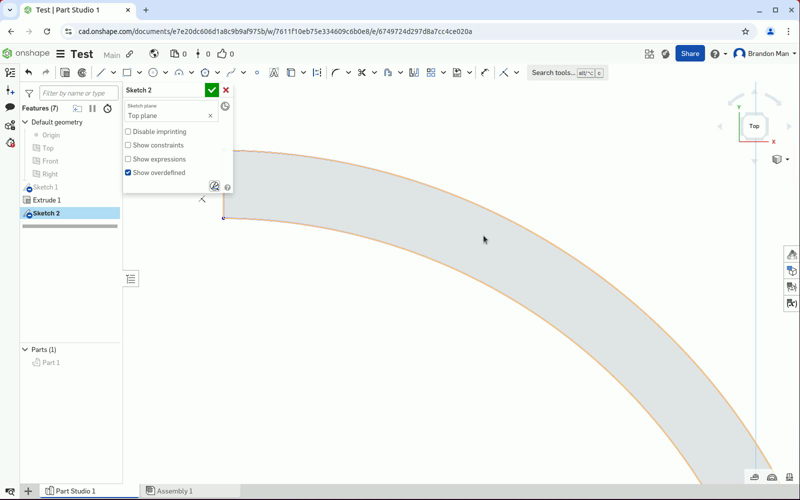
click(483, 235)
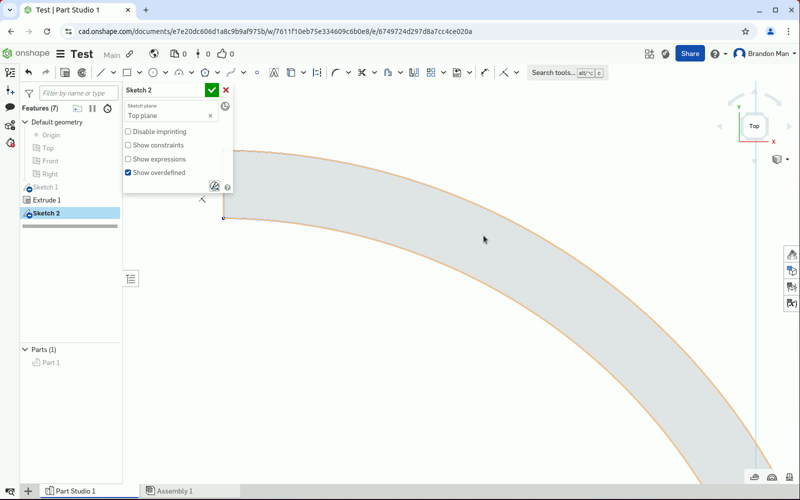
scroll(-6)
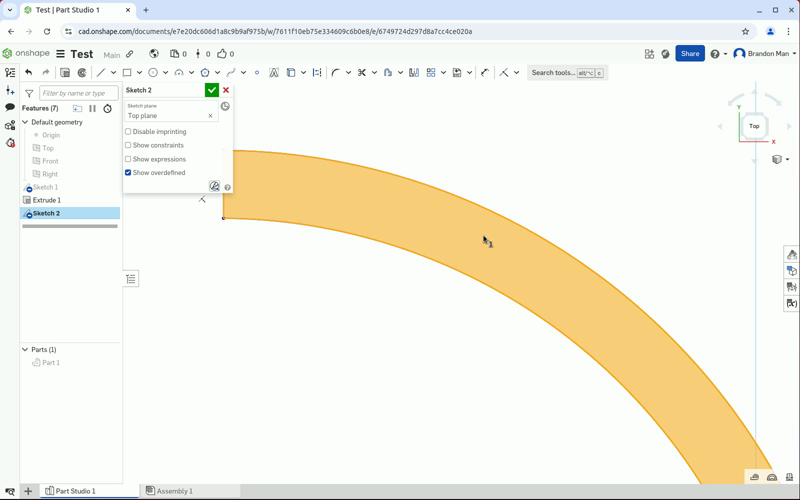
scroll(-6)
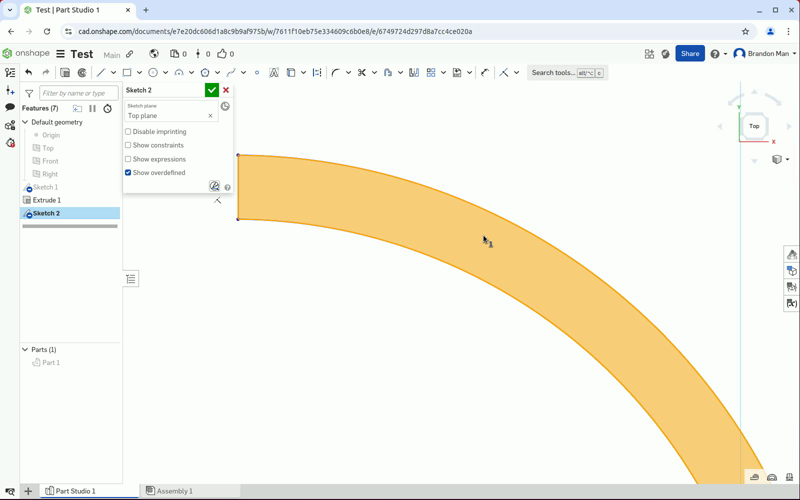
scroll(-6)
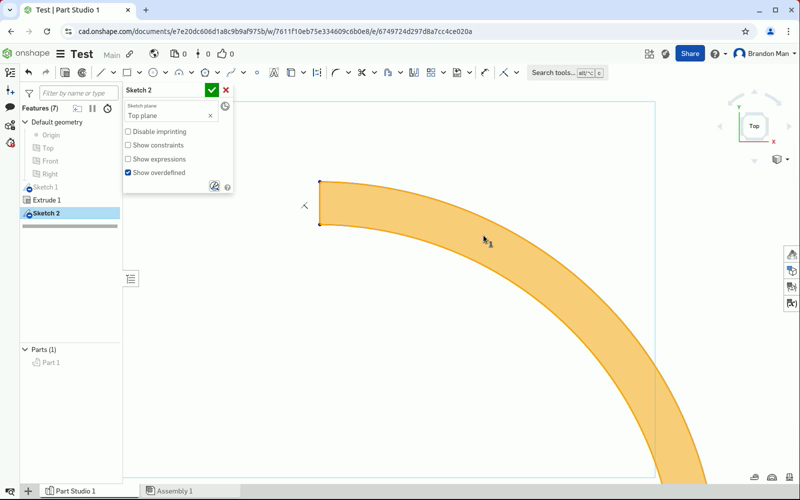
scroll(-6)
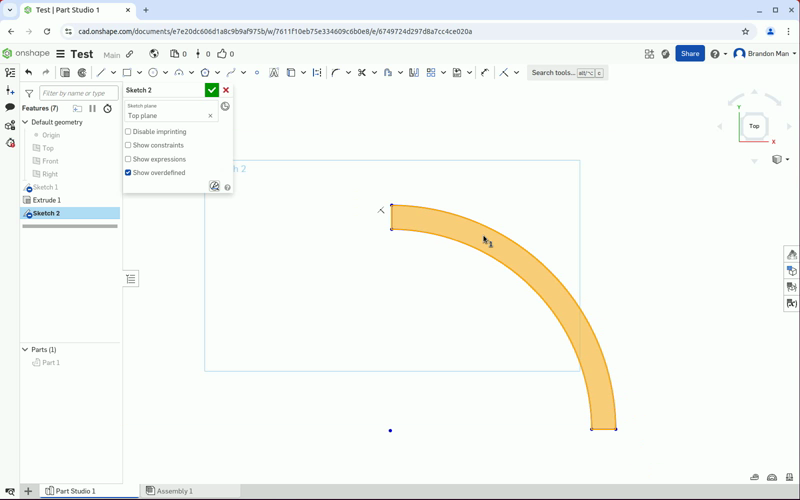
scroll(-6)
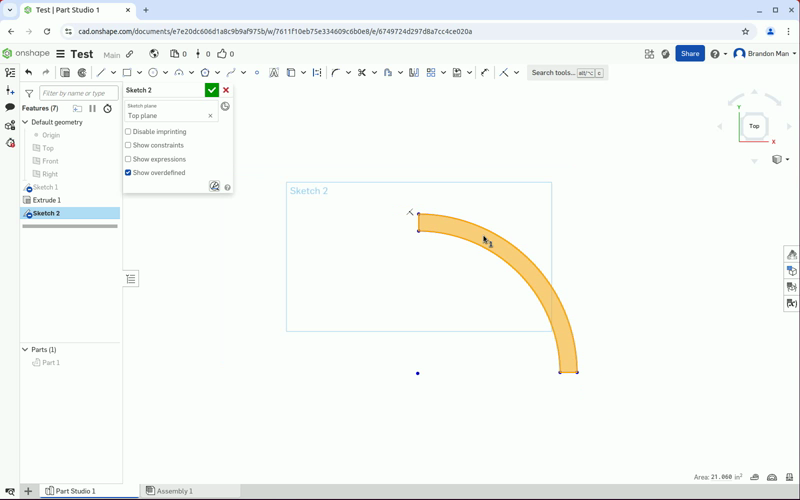
scroll(-6)
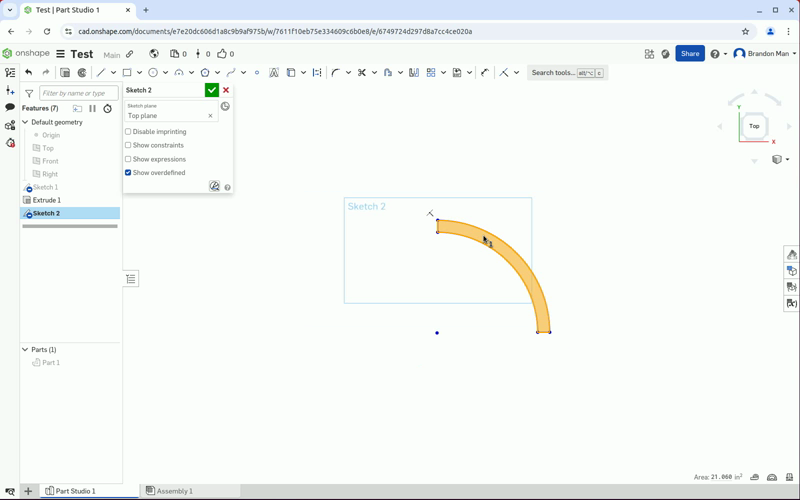
scroll(-6)
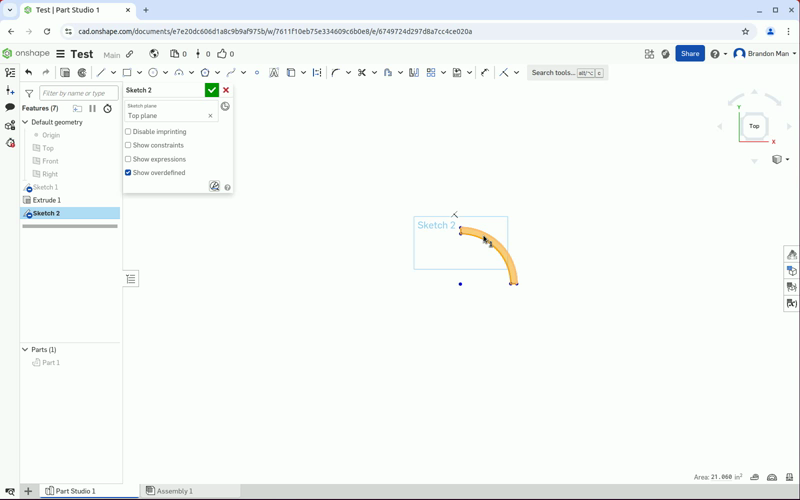
mouse_move(73, 352)
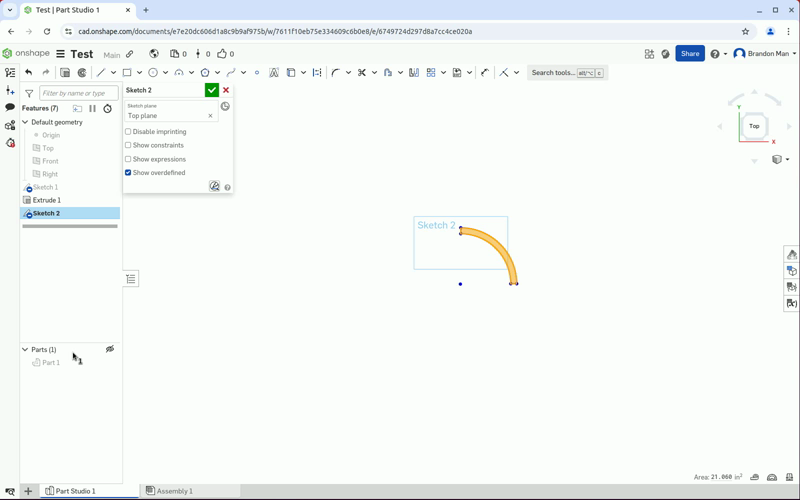
key(shift+y)
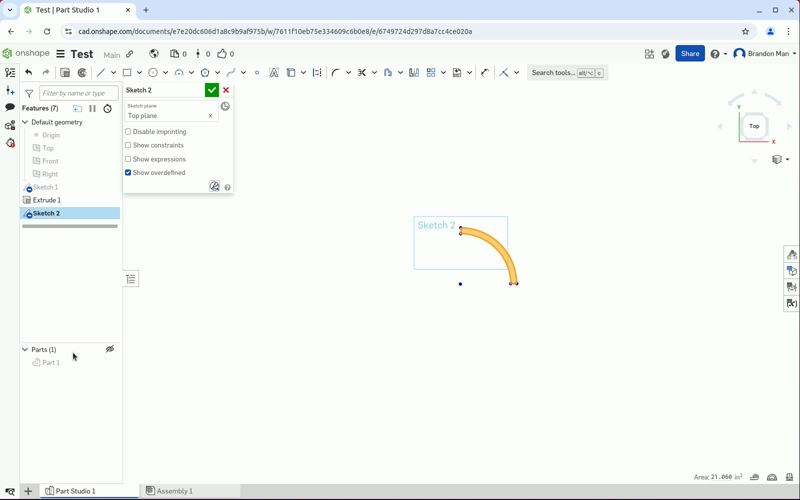
key(shift+e)
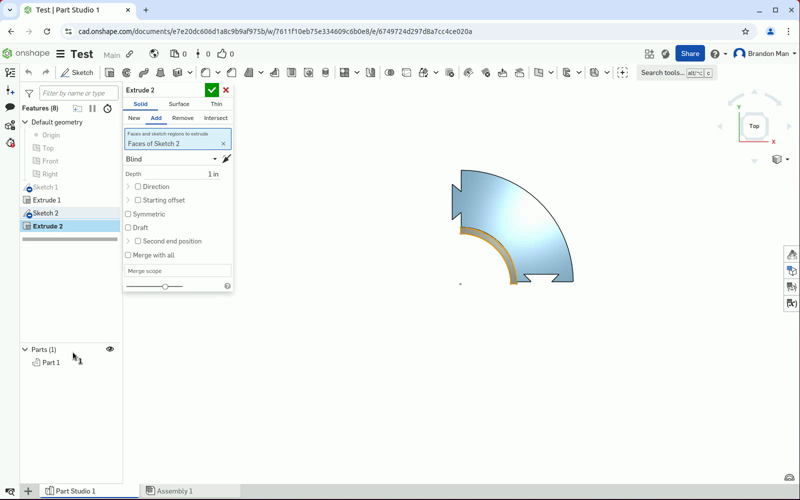
mouse_move(143, 106)
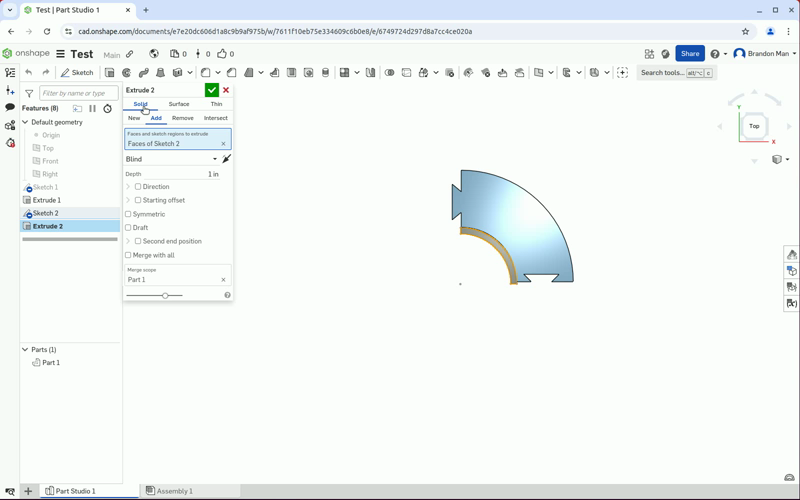
click(143, 106)
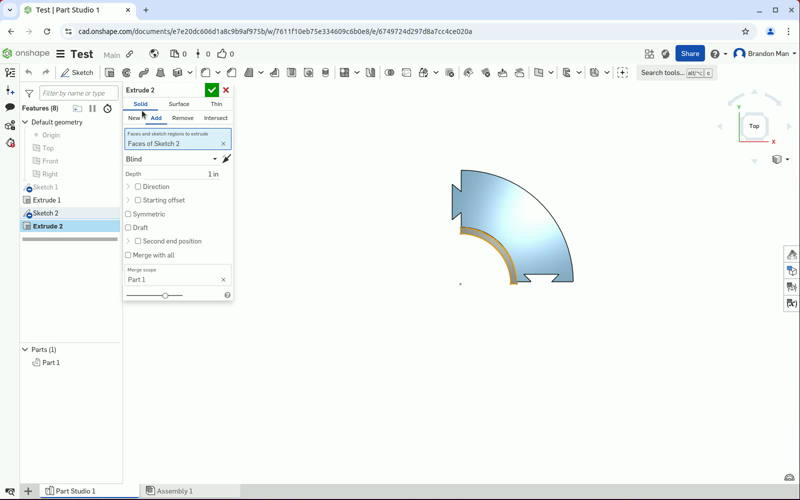
mouse_move(137, 120)
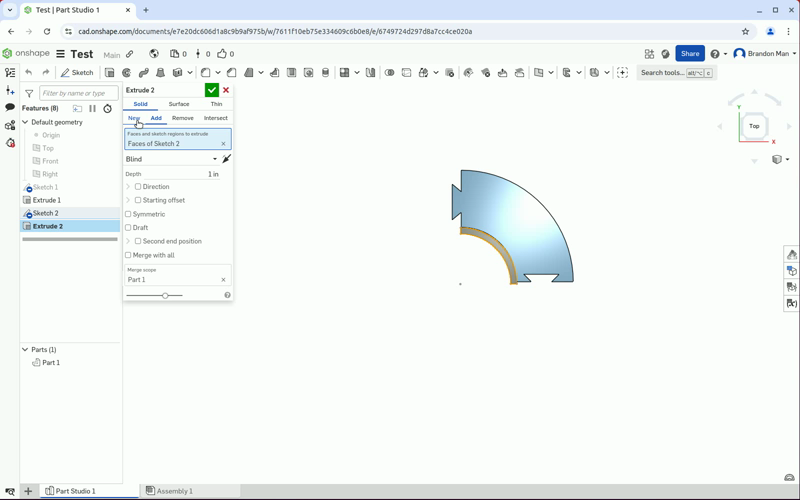
click(137, 120)
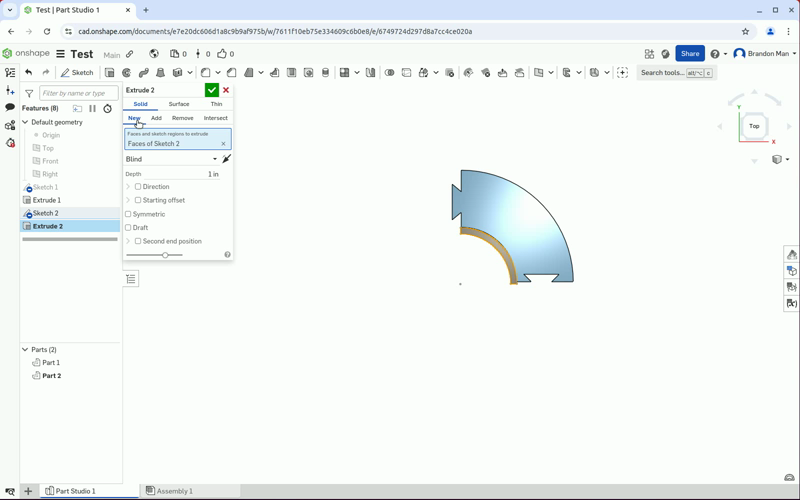
key(tab, 4)
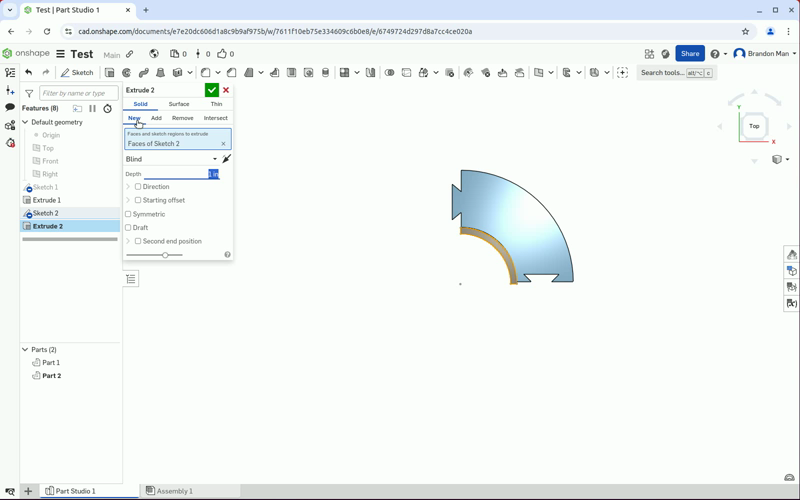
text(0.241)
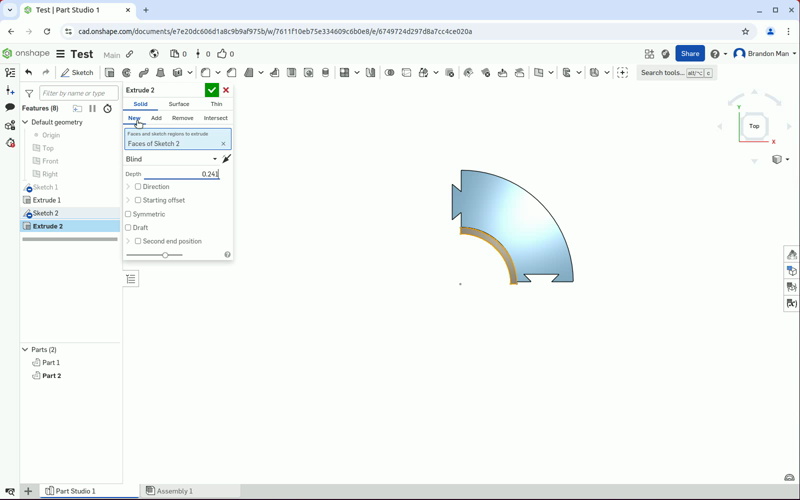
key(enter)
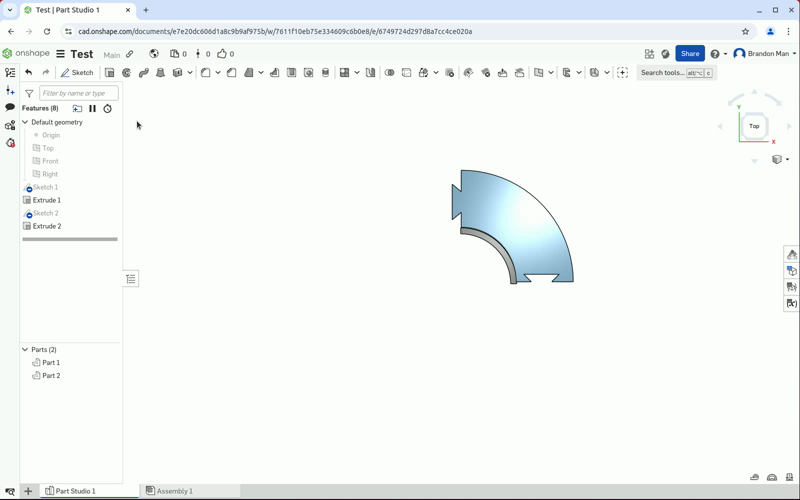
key(shift+h)
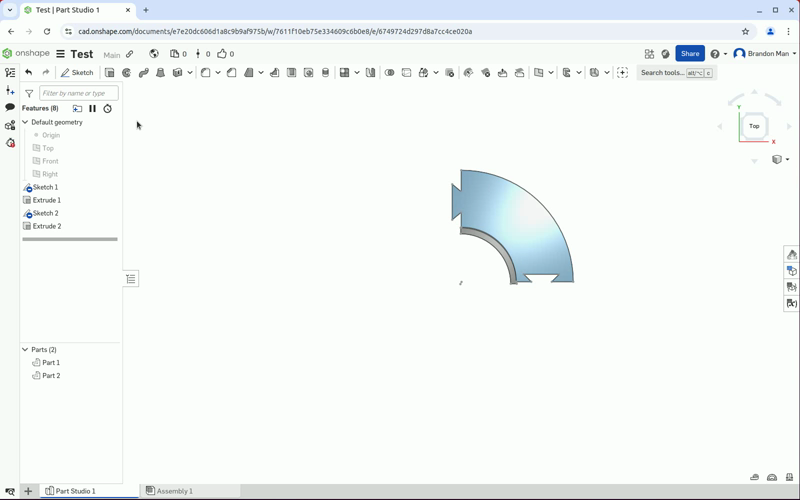
key(shift+h)
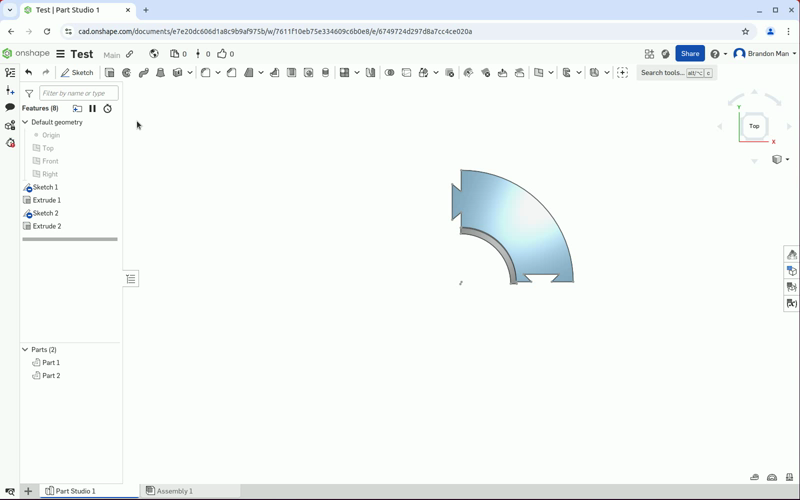
key(shift+7)
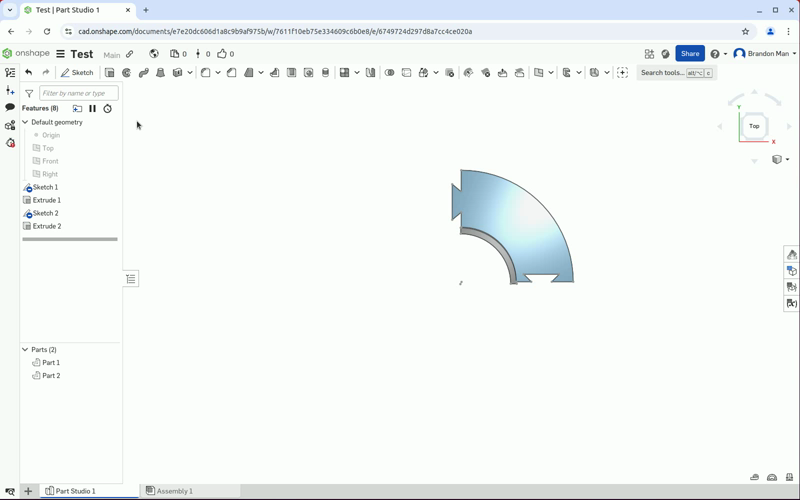
key(up, 3)
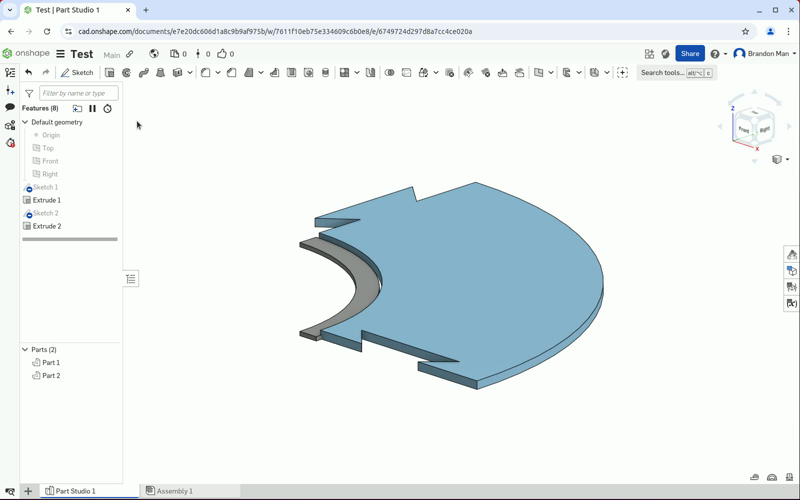
key(left, 3)
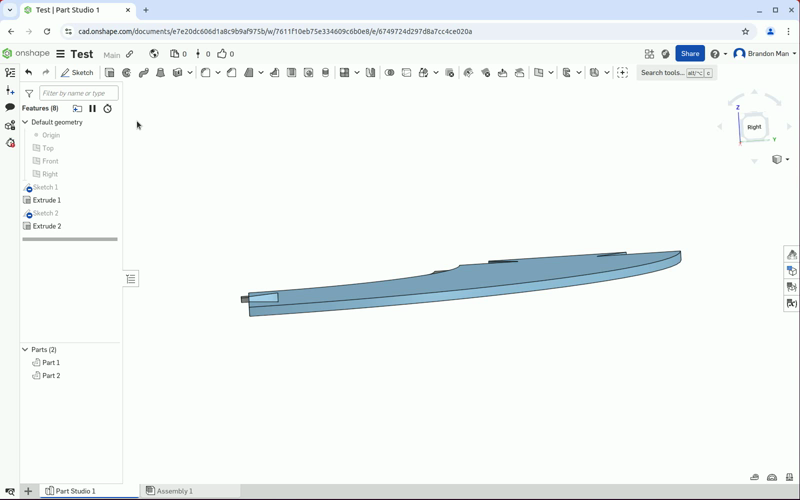
key(right, 3)
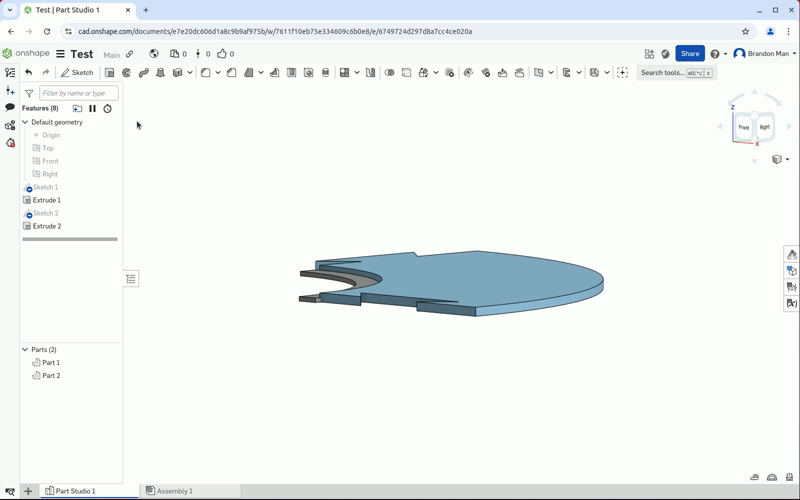
key(down, 3)
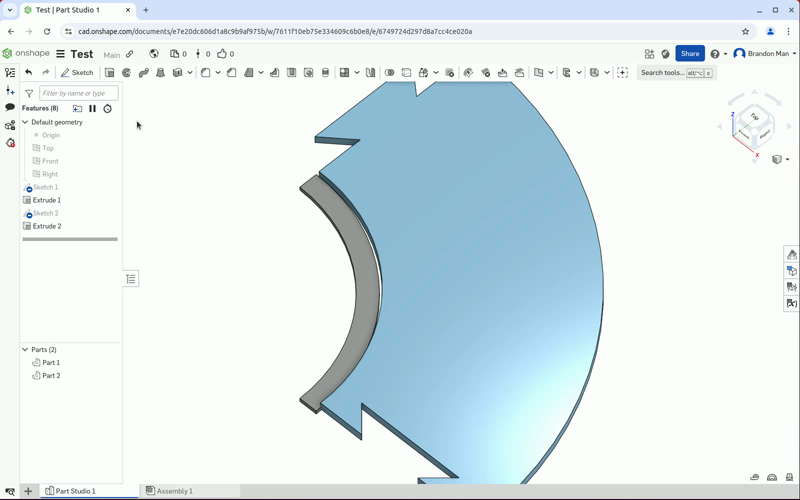
mouse_move(73, 189)
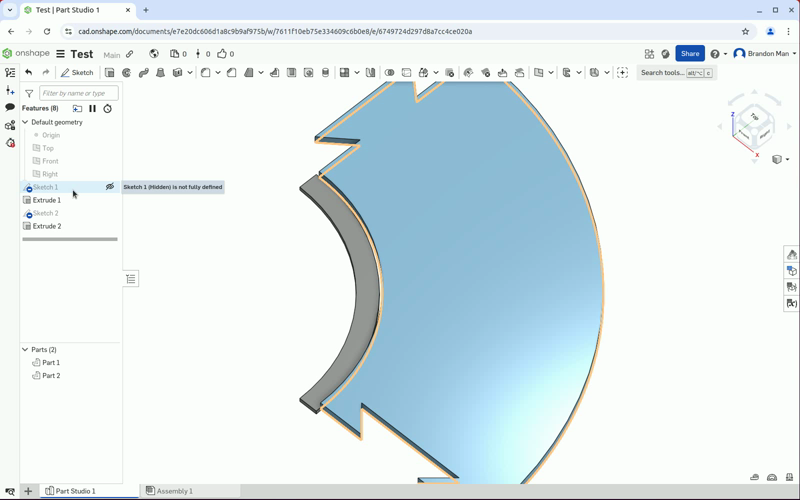
click(73, 189)